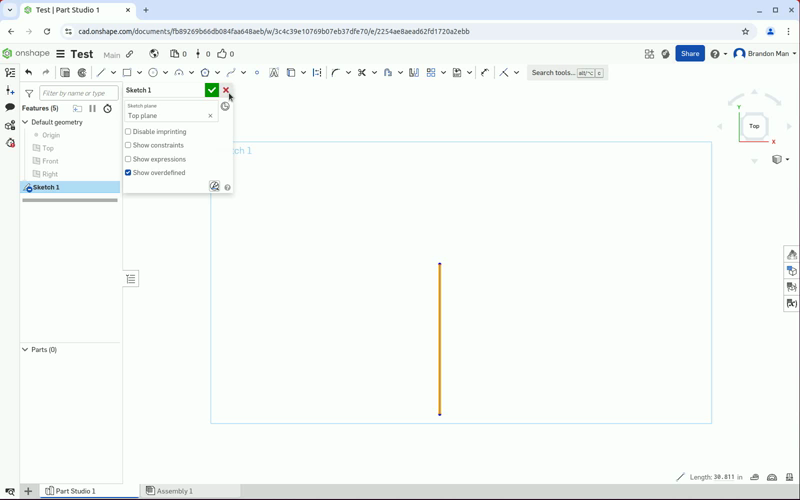
key(shift+h)
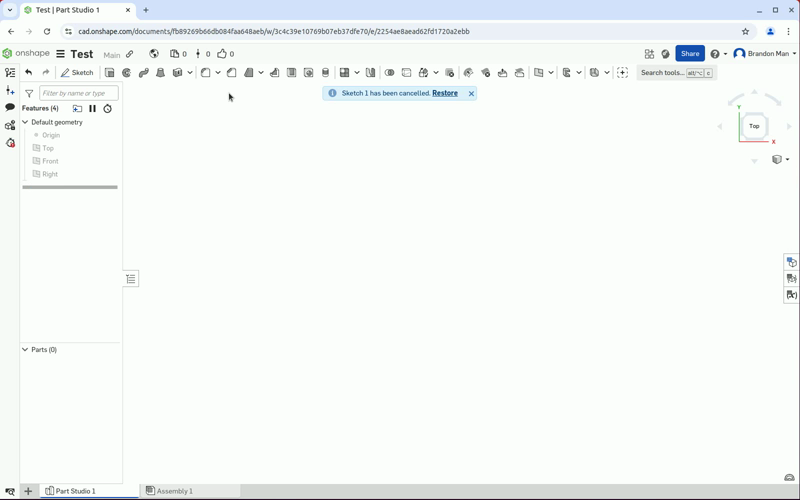
mouse_move(73, 352)
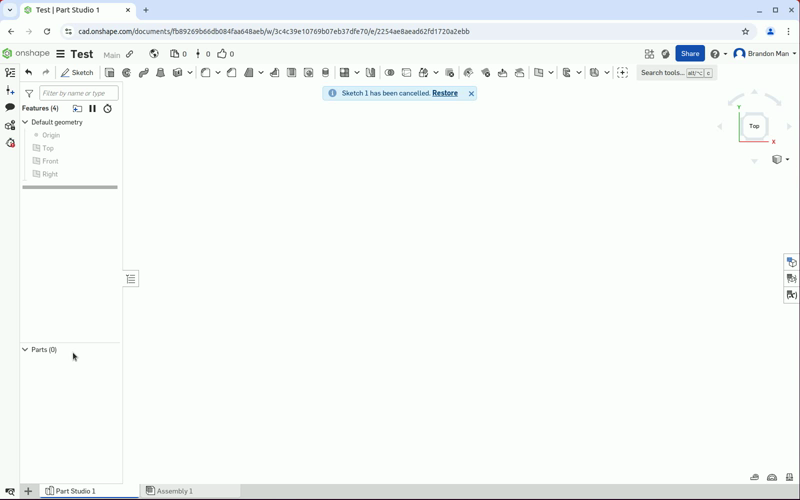
key(y)
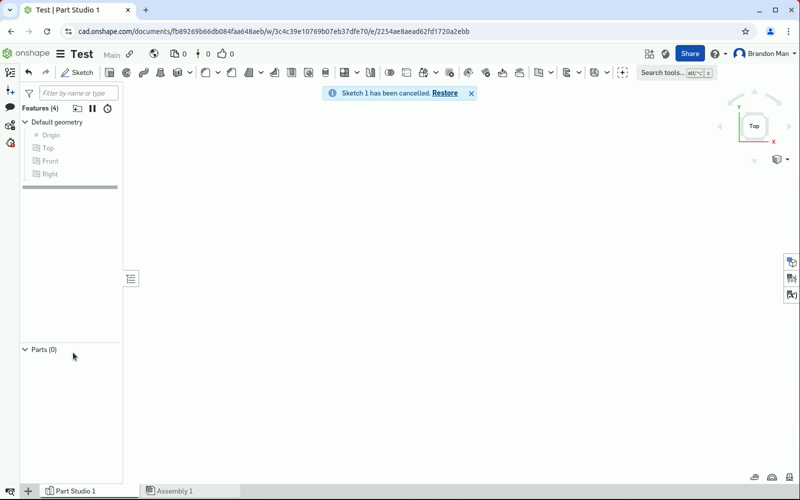
key(shift+p)
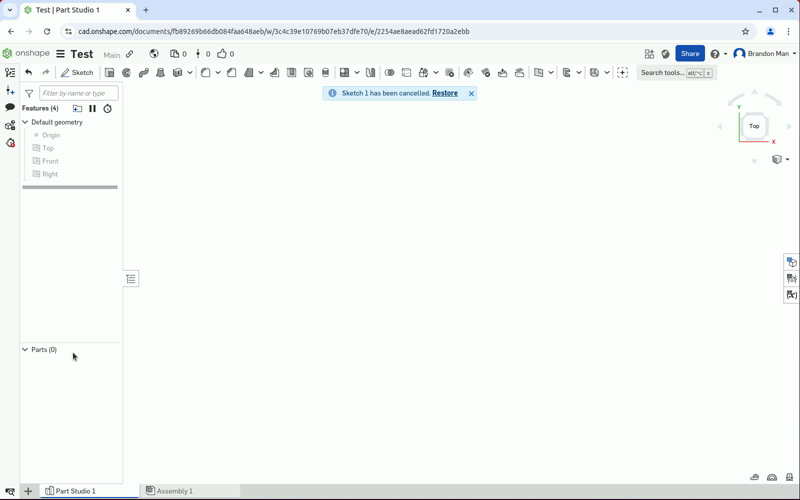
key(space)
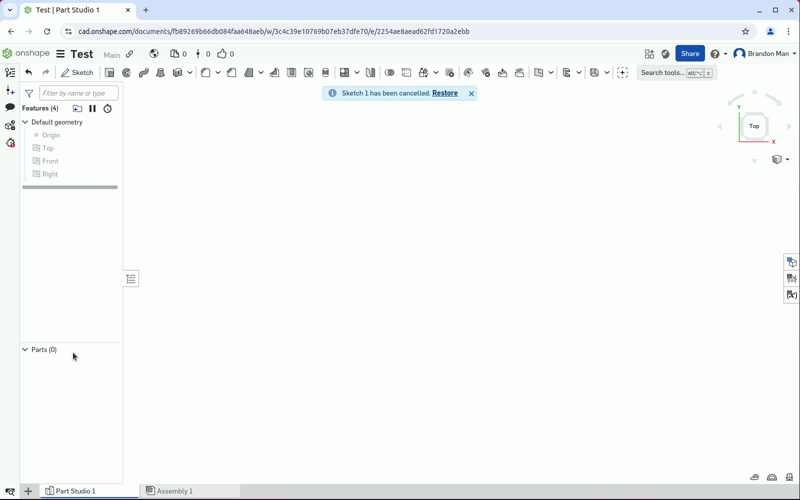
key_down(shift)
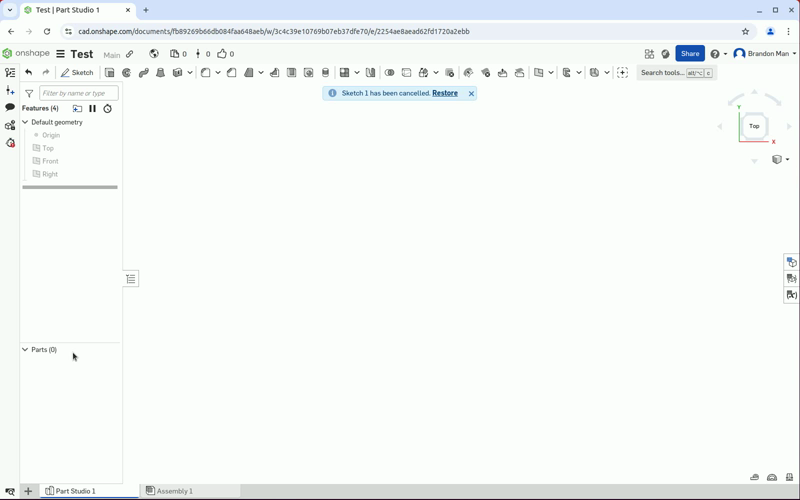
key(up)
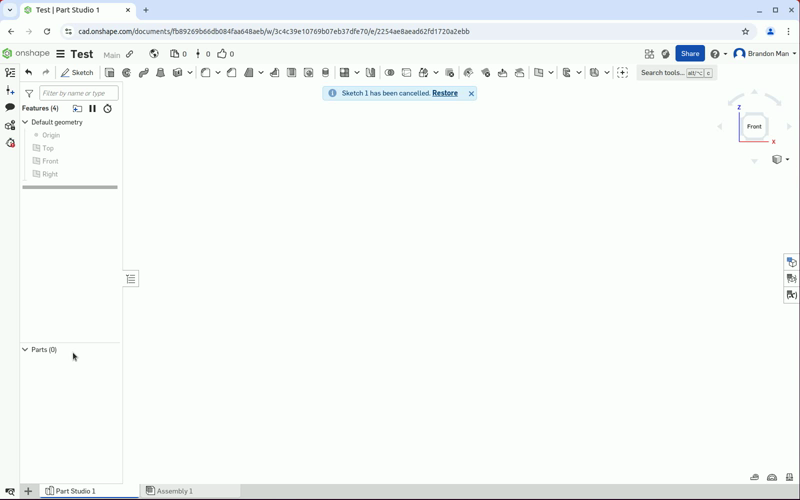
key_up(shift)
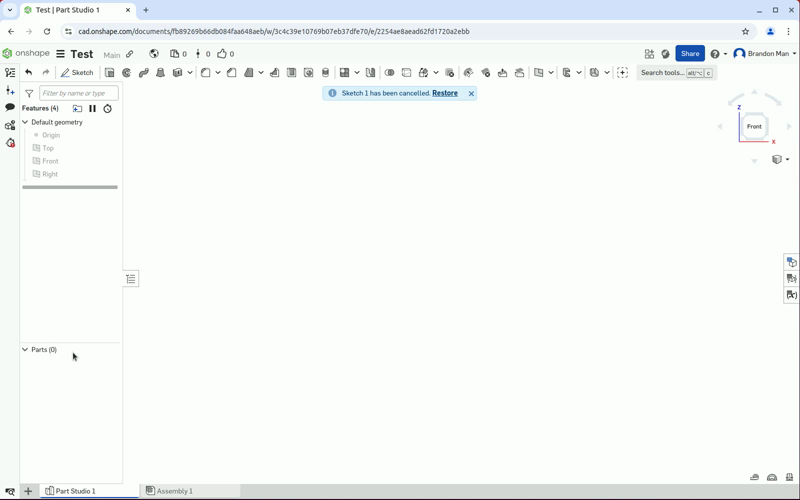
key(space)
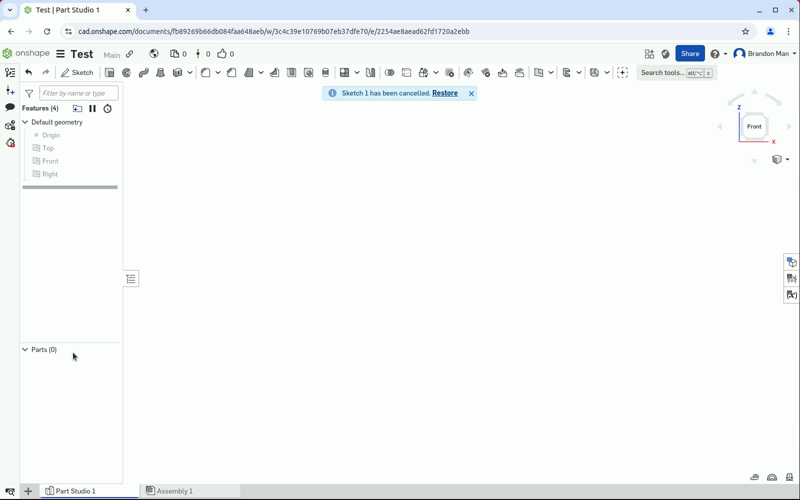
key_down(shift)
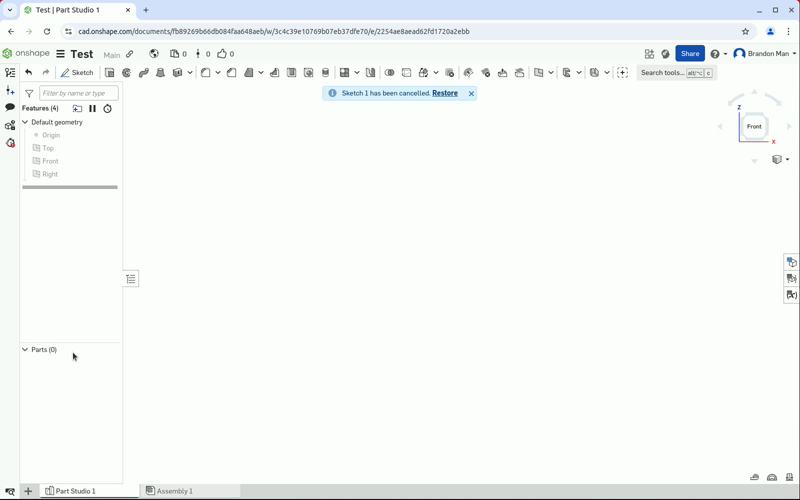
key(left)
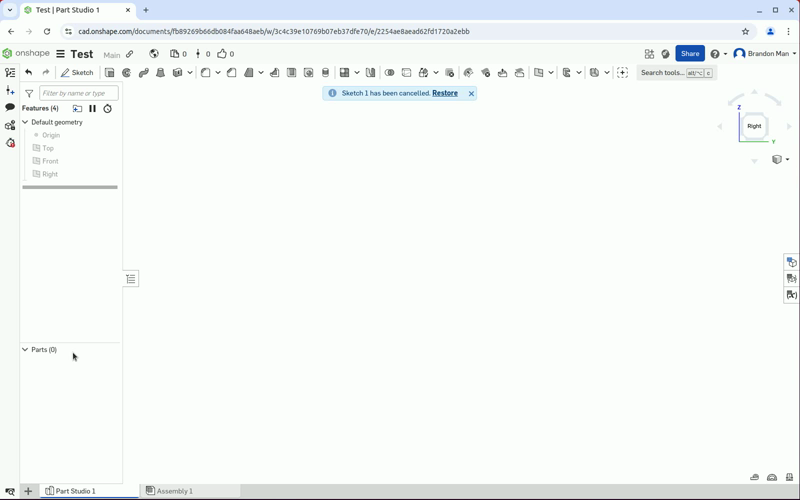
key_up(shift)
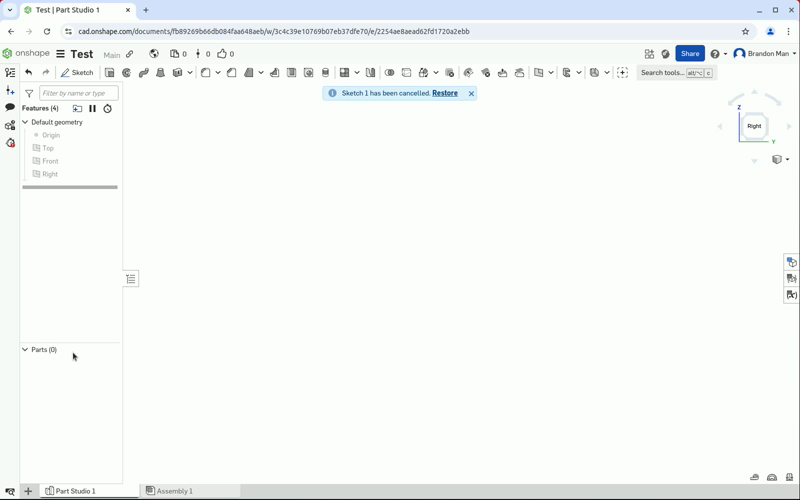
mouse_move(73, 352)
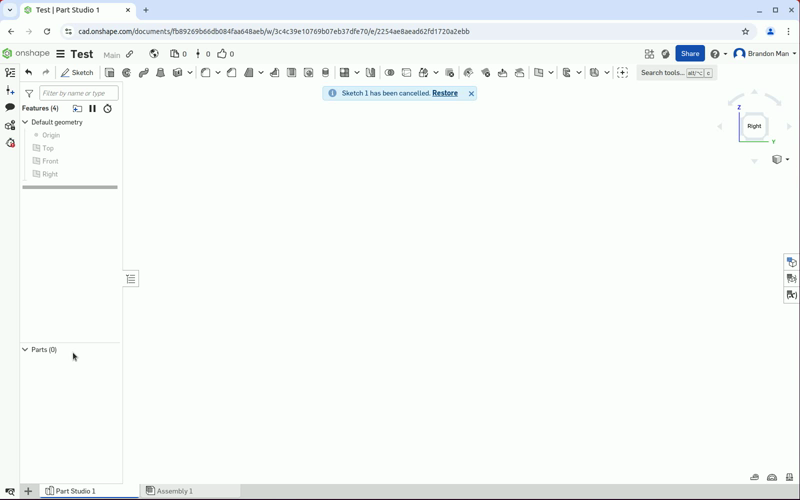
key(shift+y)
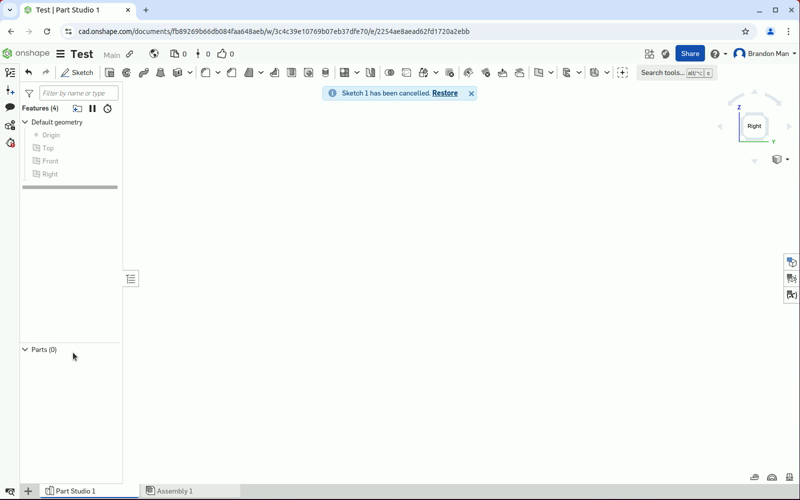
key(shift+s)
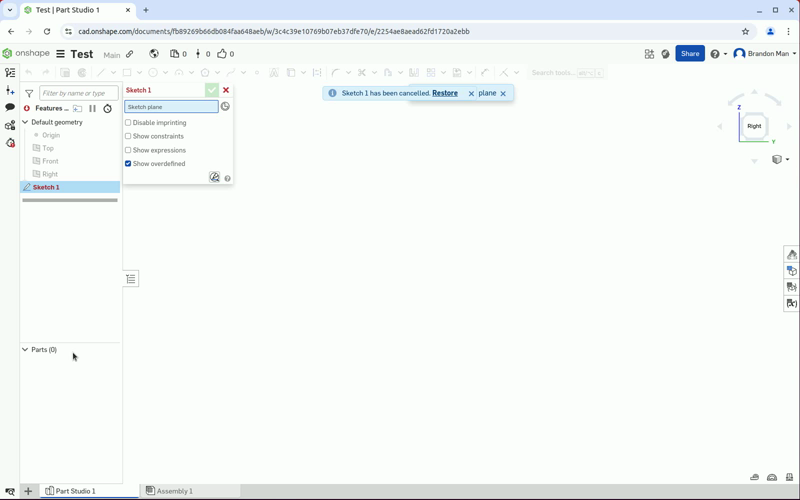
mouse_move(73, 176)
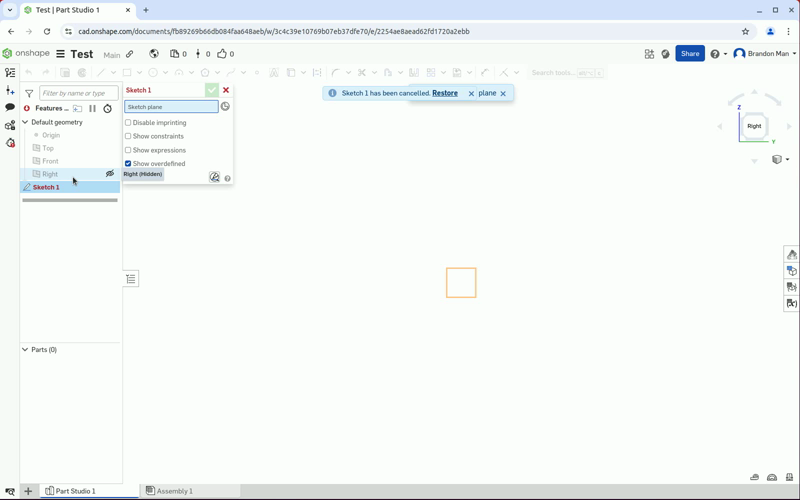
click(73, 176)
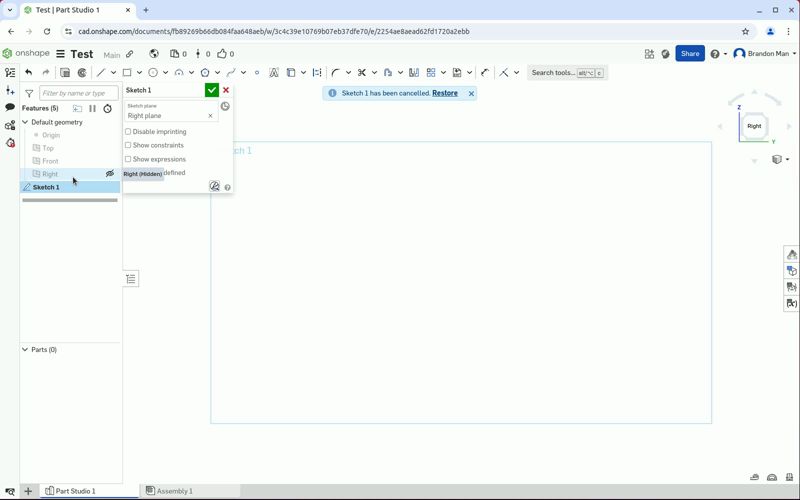
mouse_move(73, 352)
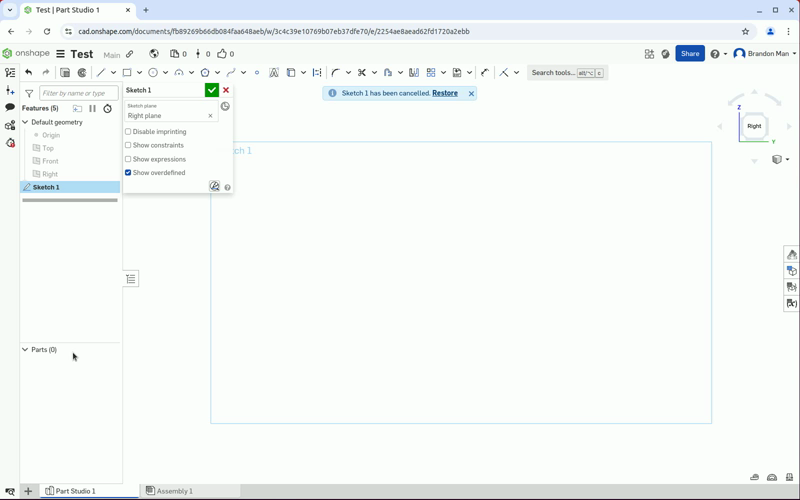
key(y)
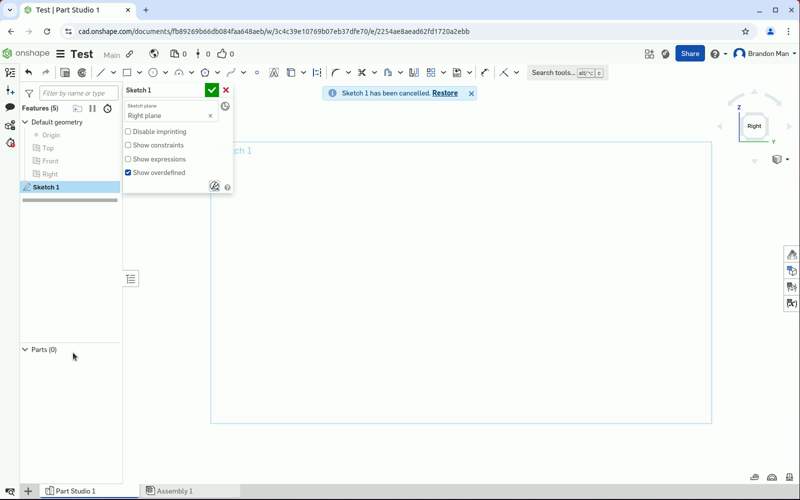
key(l)
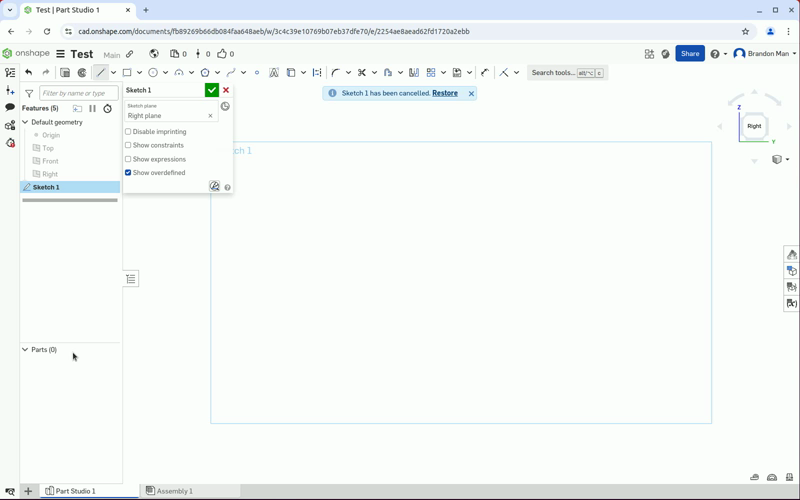
key_down(shift)
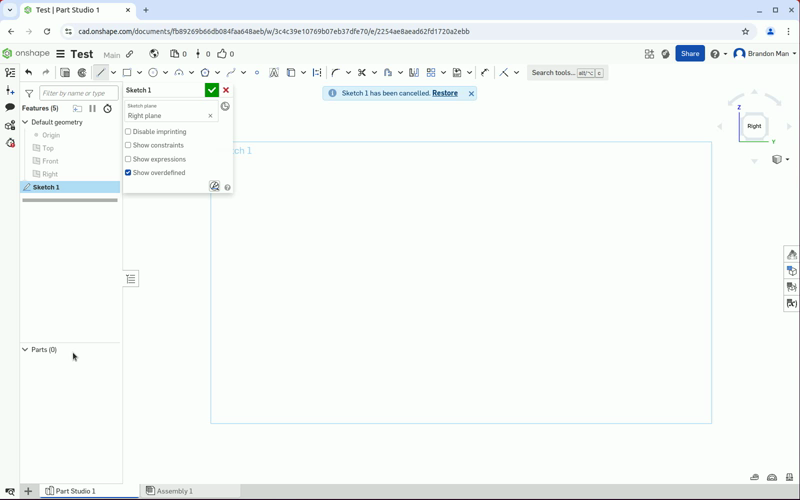
mouse_move(446, 285)
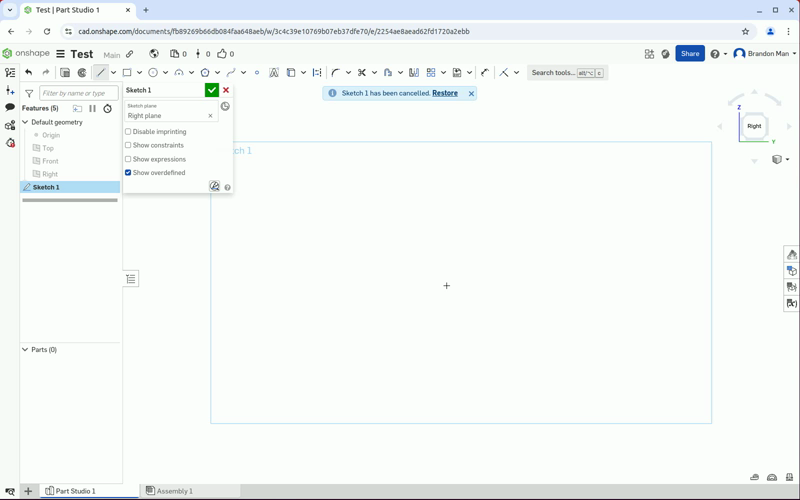
click(446, 285)
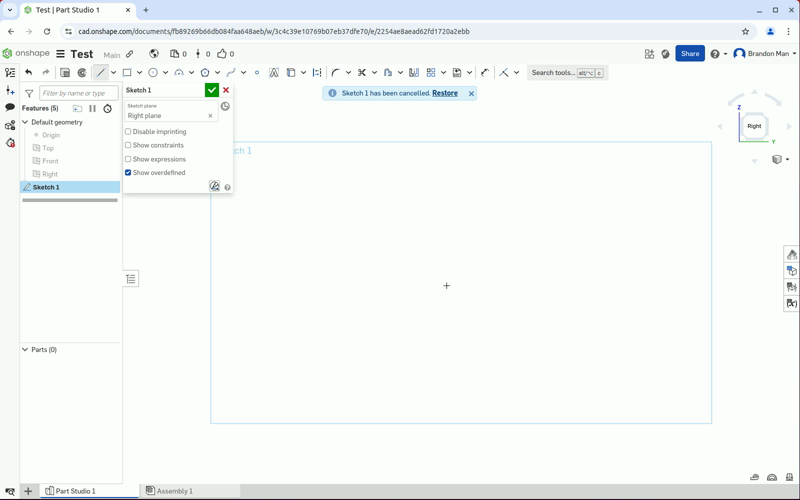
key_up(shift)
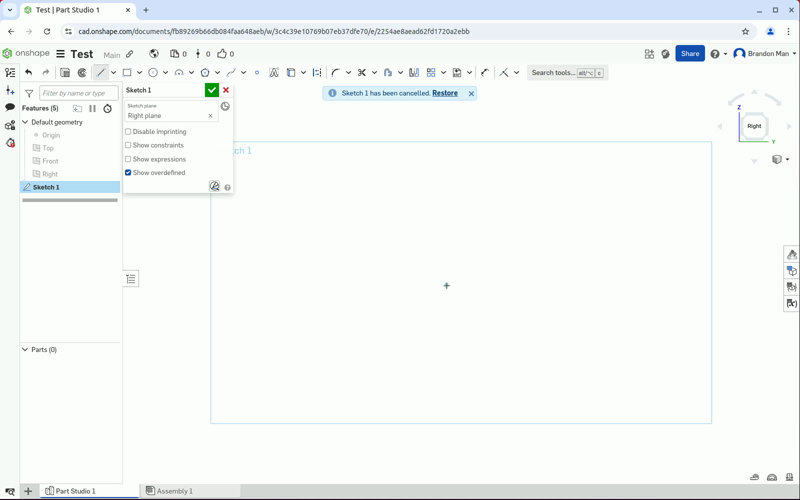
key_down(shift)
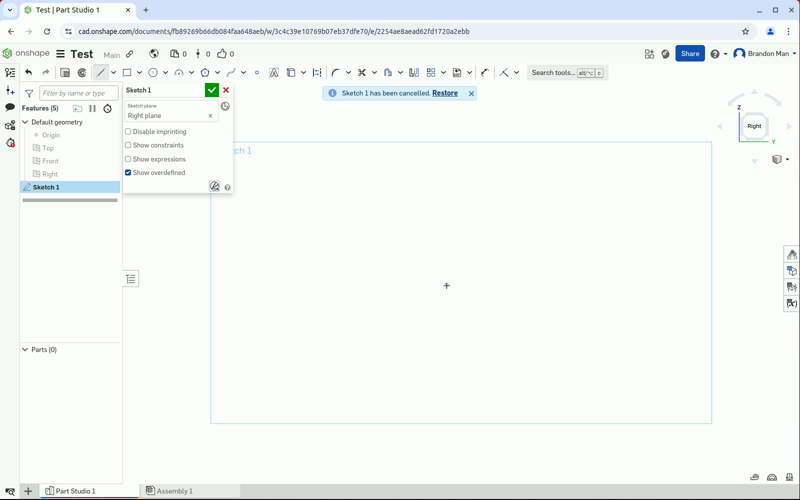
mouse_move(476, 285)
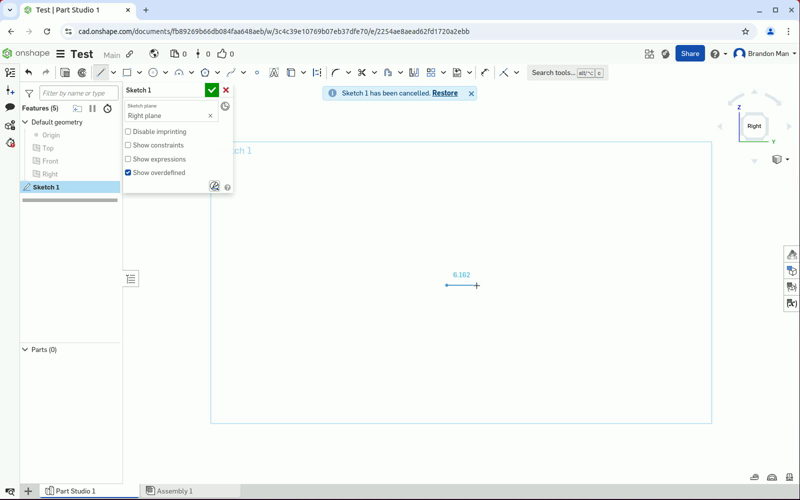
mouse_move(475, 285)
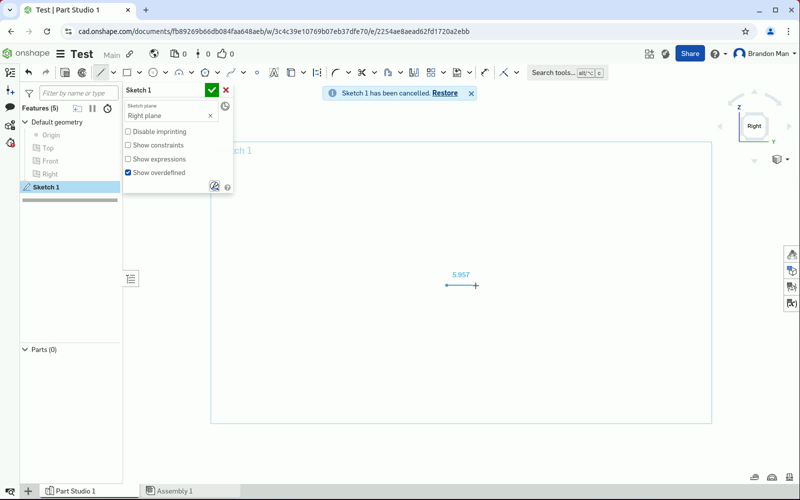
click(475, 285)
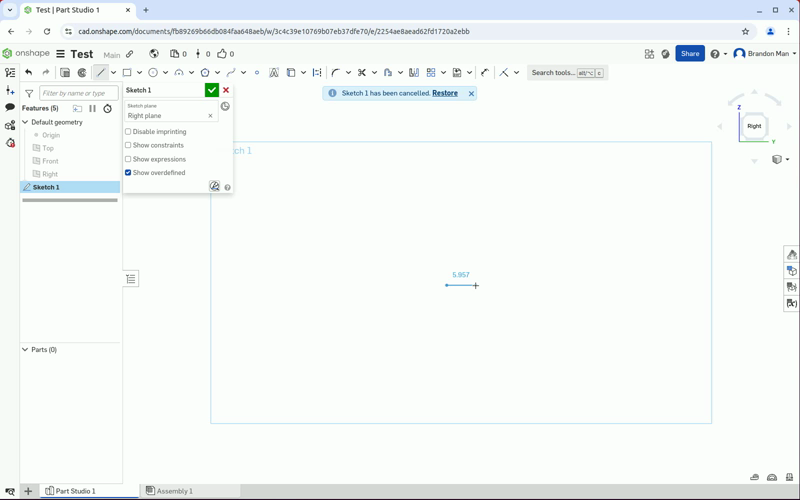
key_up(shift)
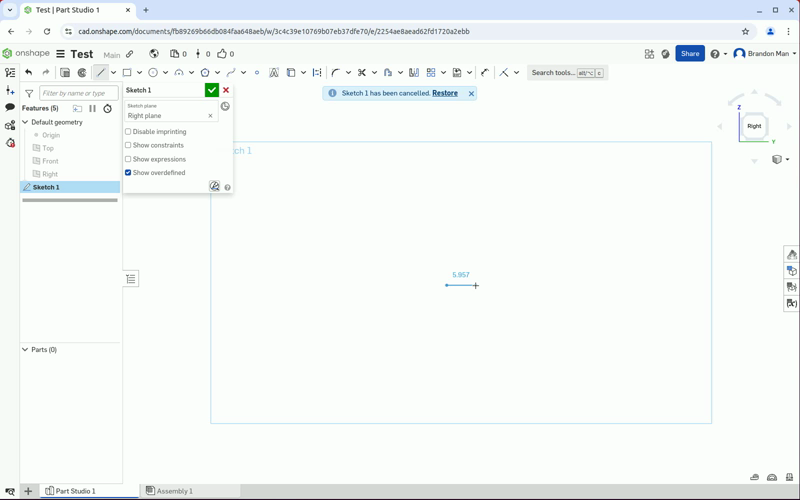
key_down(shift)
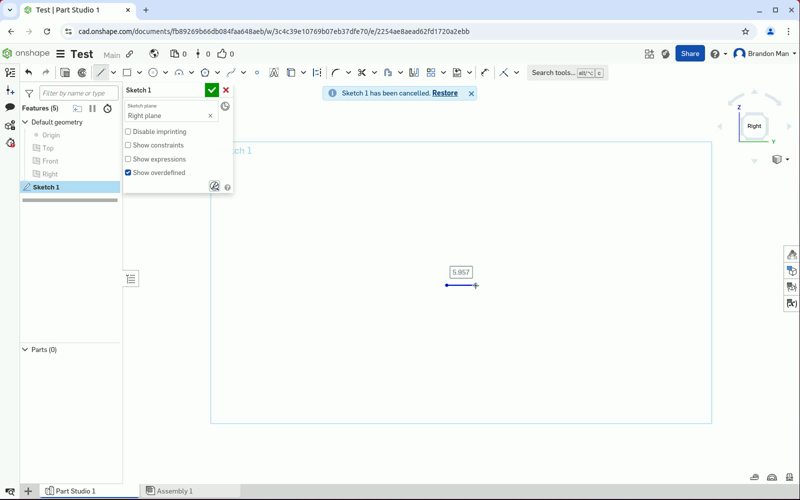
mouse_move(505, 285)
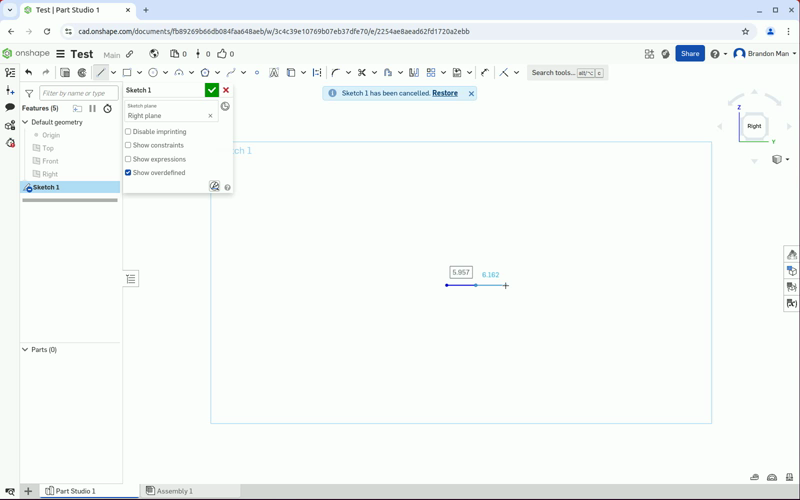
mouse_move(475, 282)
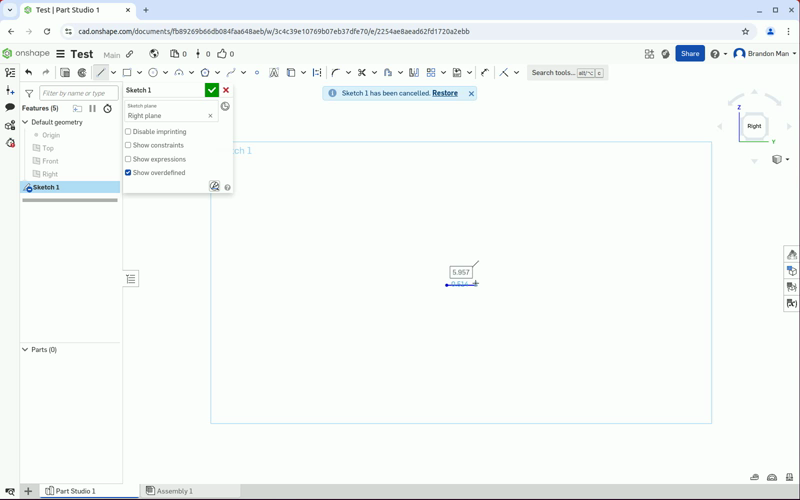
scroll(6)
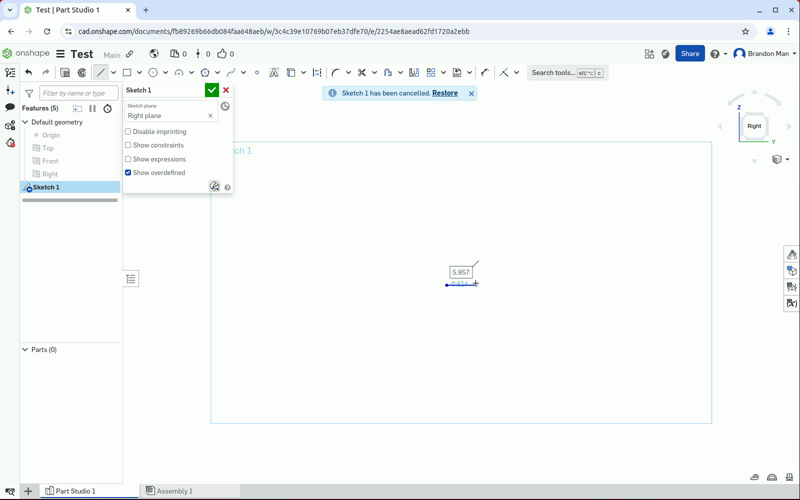
scroll(6)
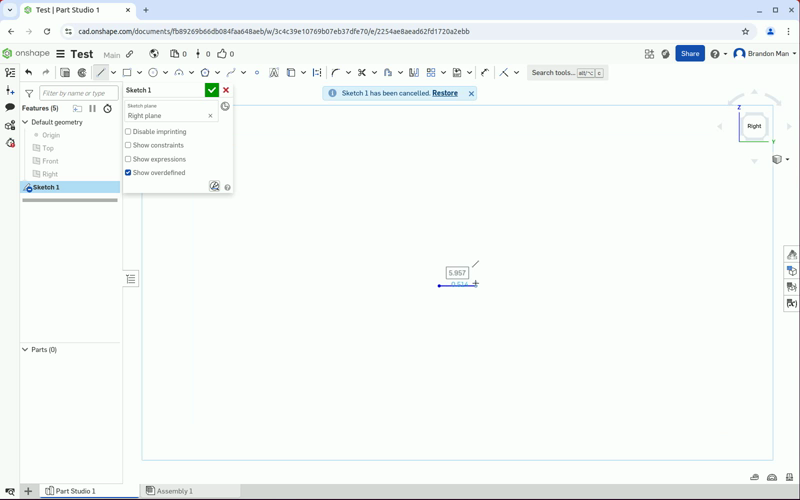
scroll(6)
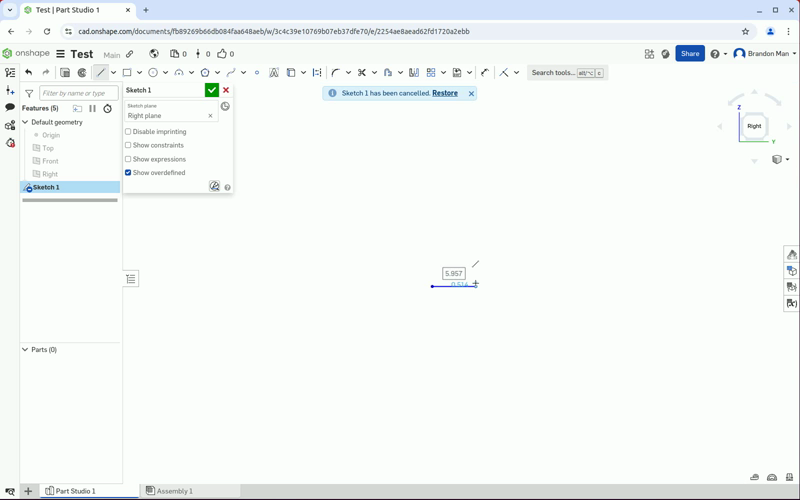
scroll(6)
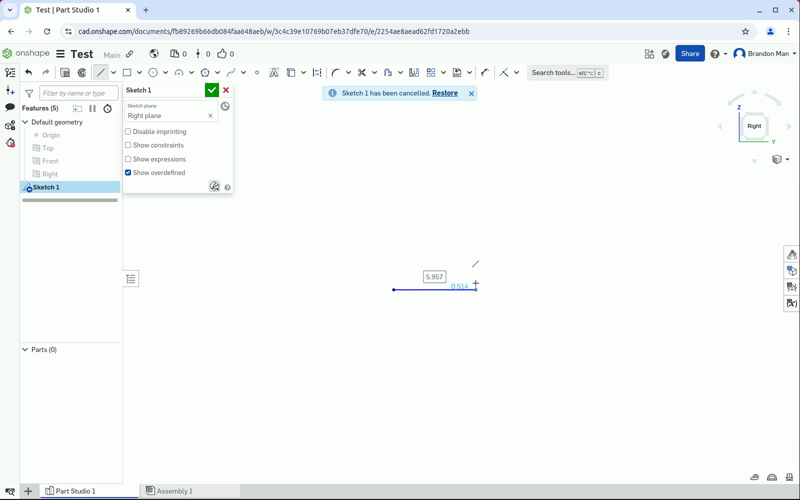
scroll(6)
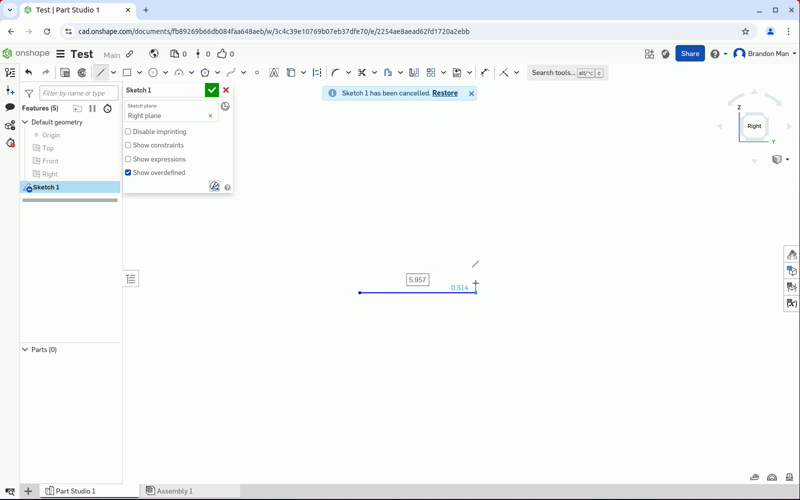
scroll(6)
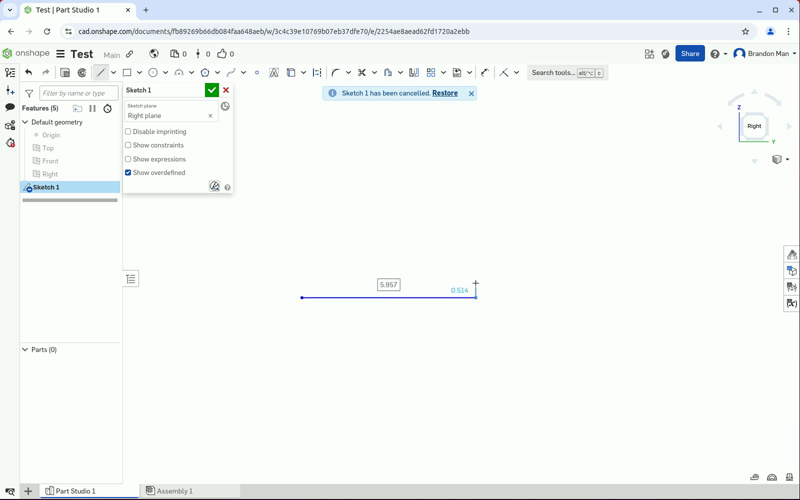
scroll(6)
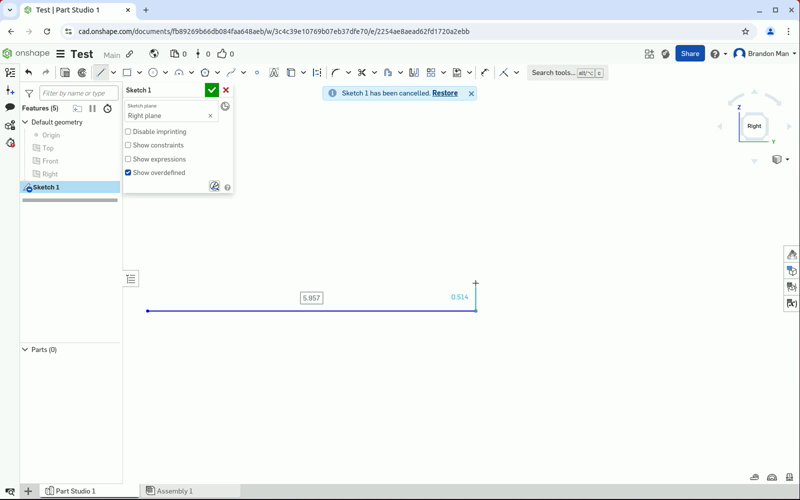
click(475, 282)
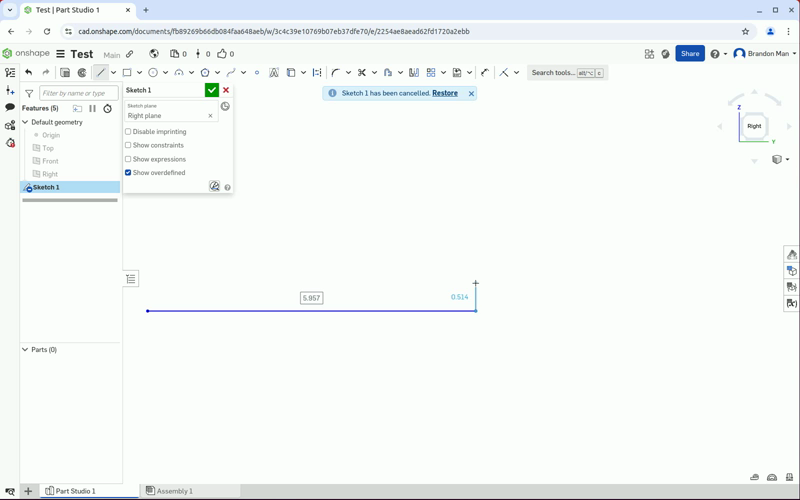
scroll(-6)
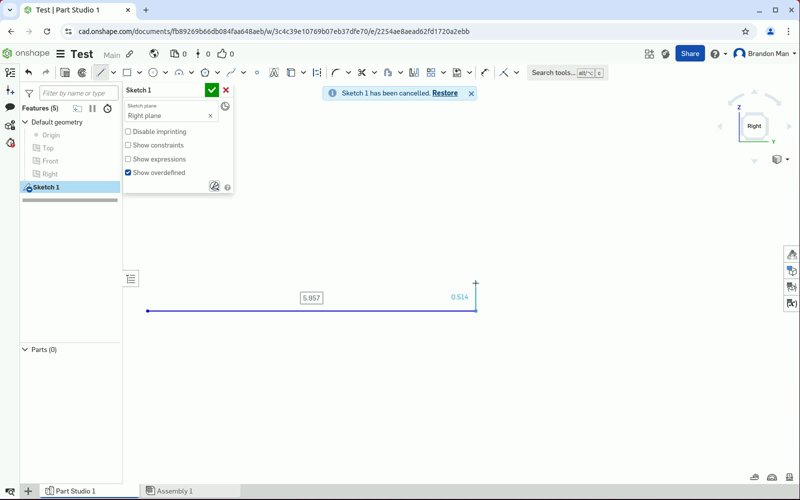
scroll(-6)
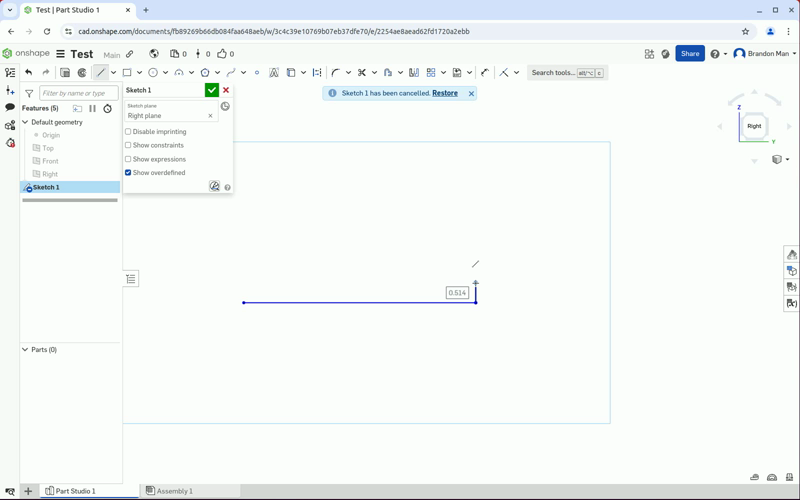
scroll(-6)
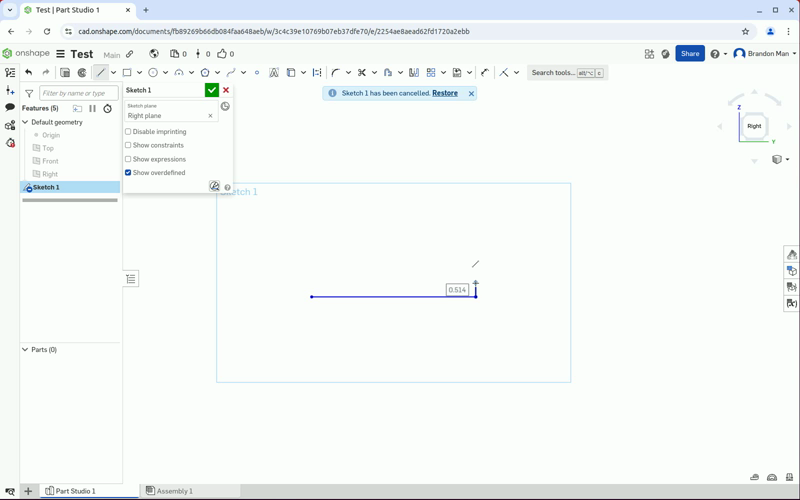
scroll(-6)
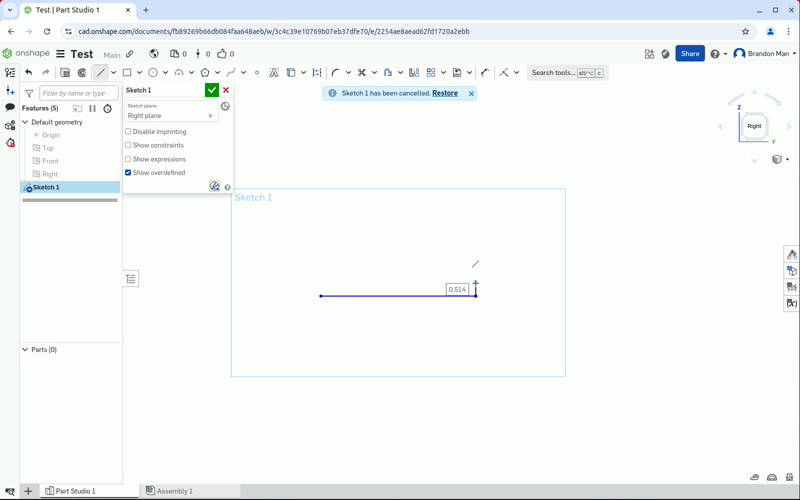
scroll(-6)
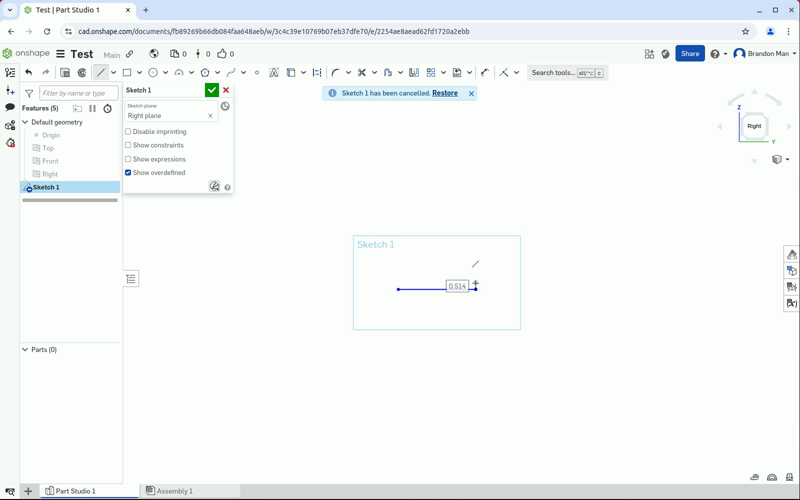
scroll(-6)
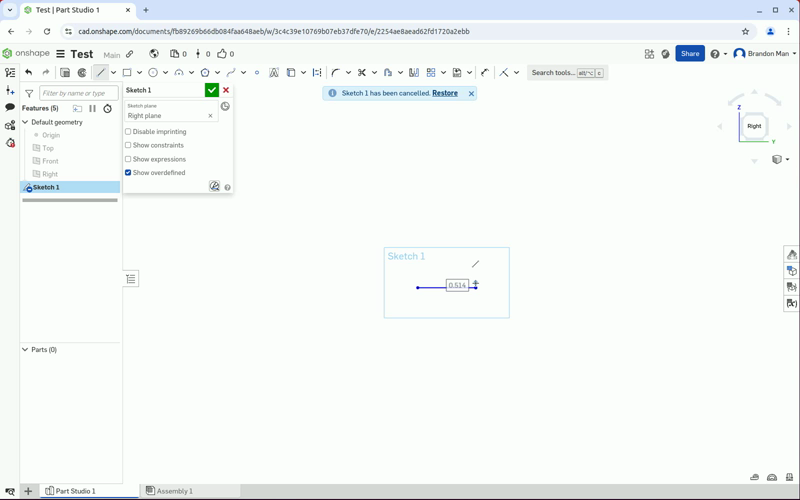
scroll(-6)
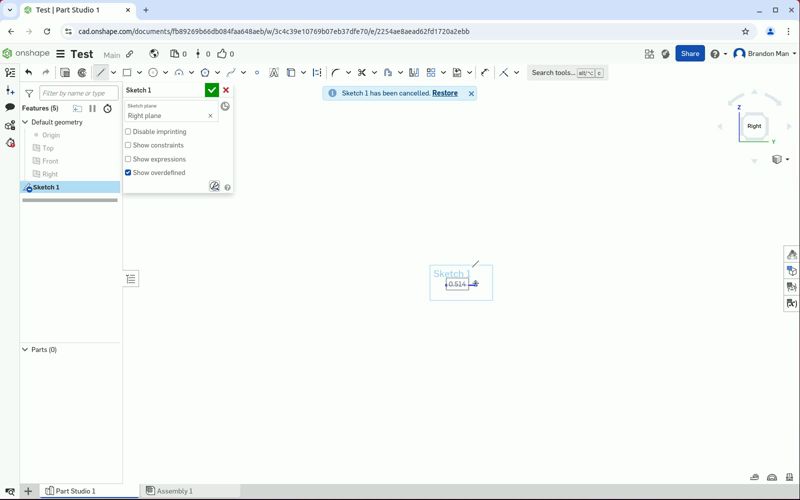
key_up(shift)
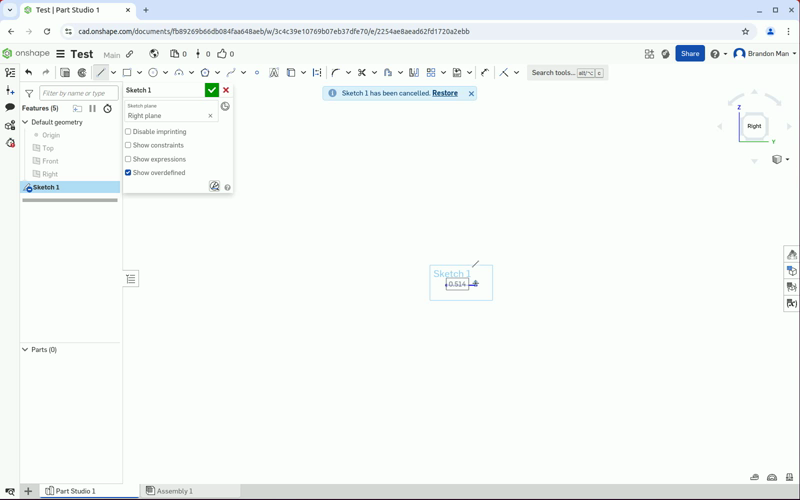
key_down(shift)
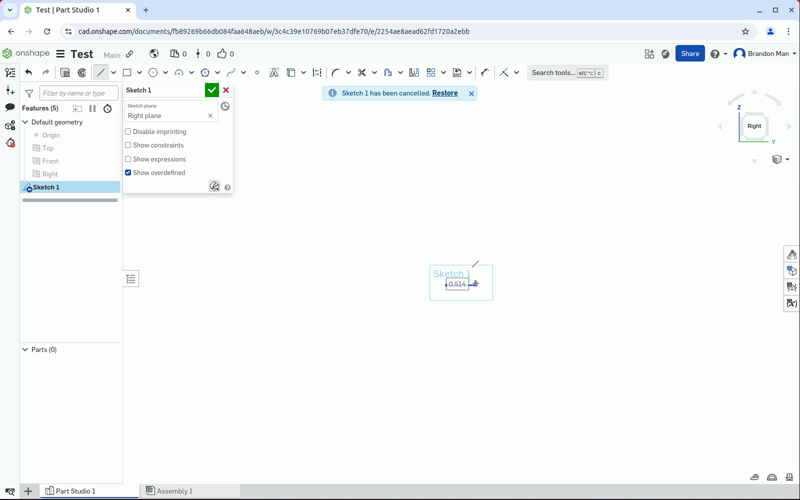
mouse_move(505, 282)
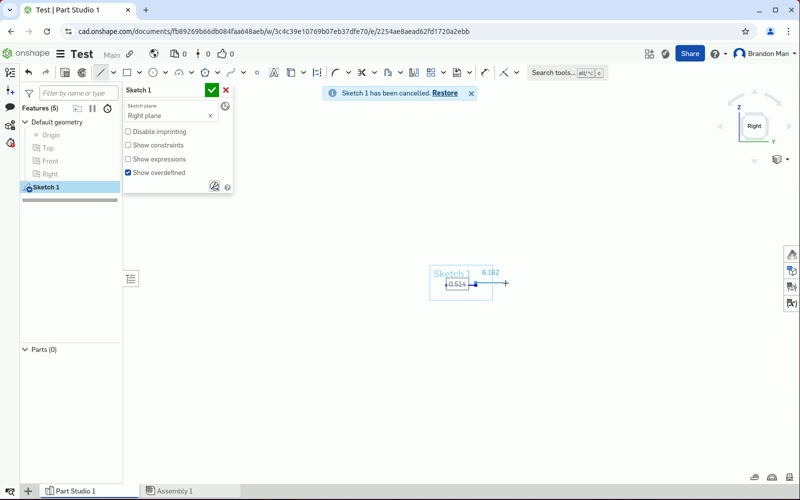
mouse_move(446, 282)
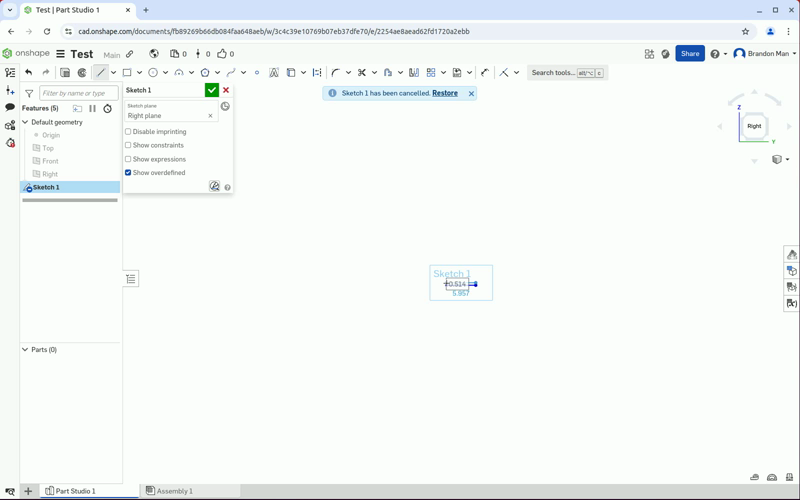
scroll(6)
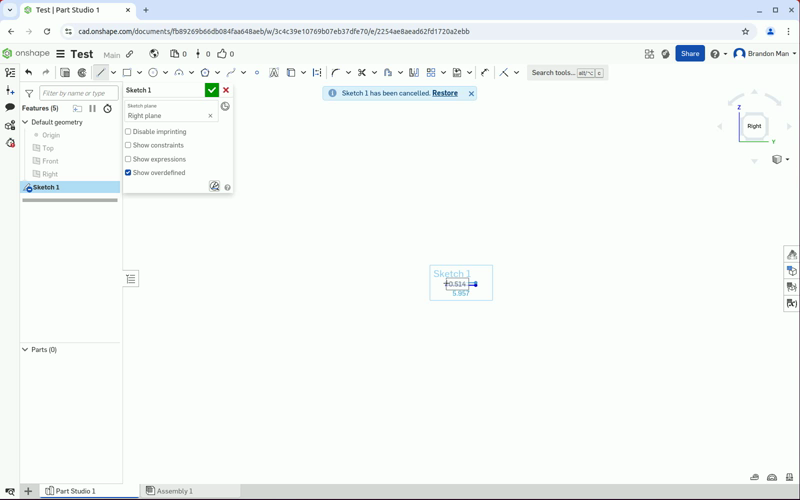
scroll(6)
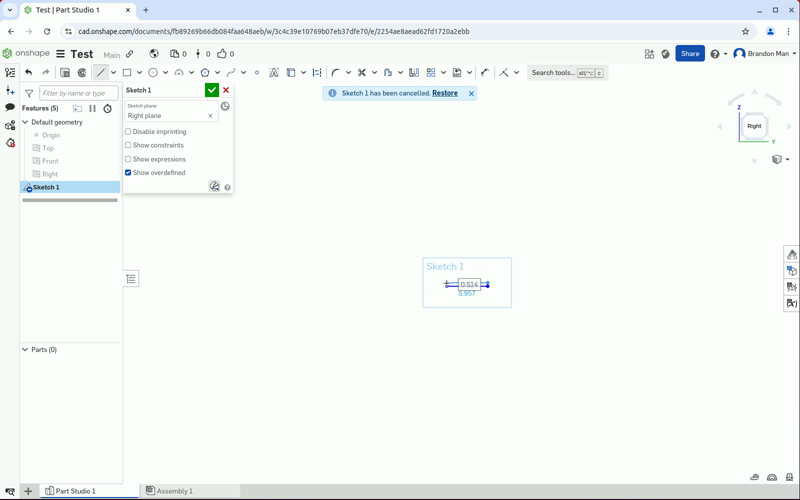
scroll(6)
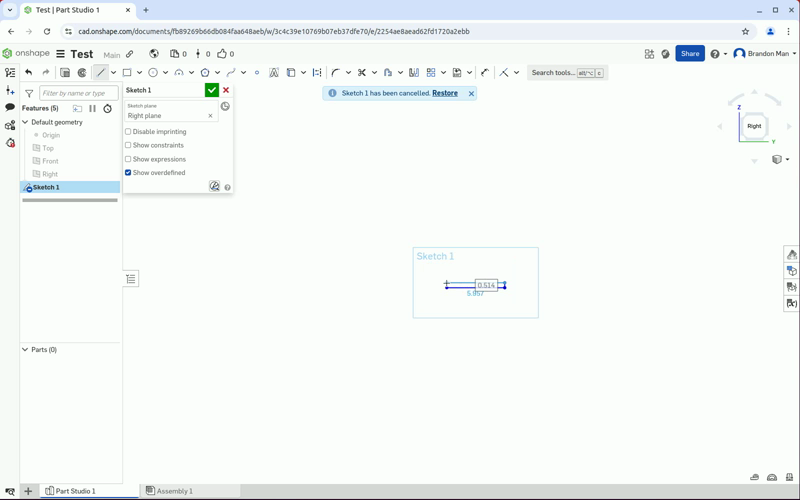
scroll(6)
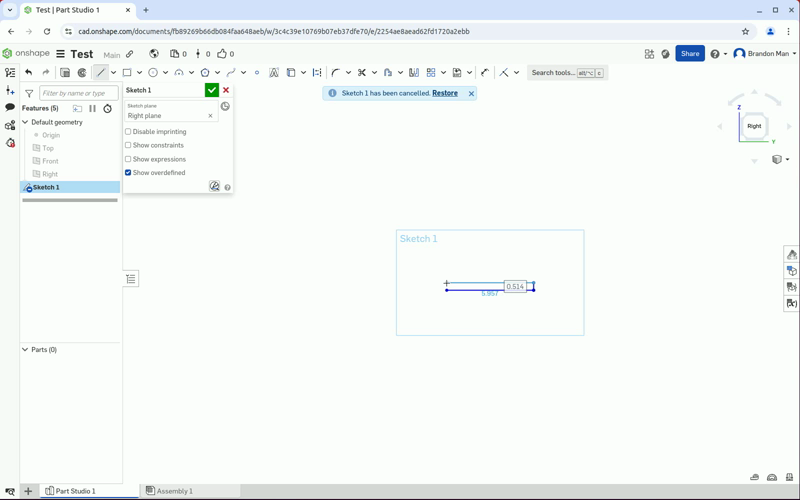
scroll(6)
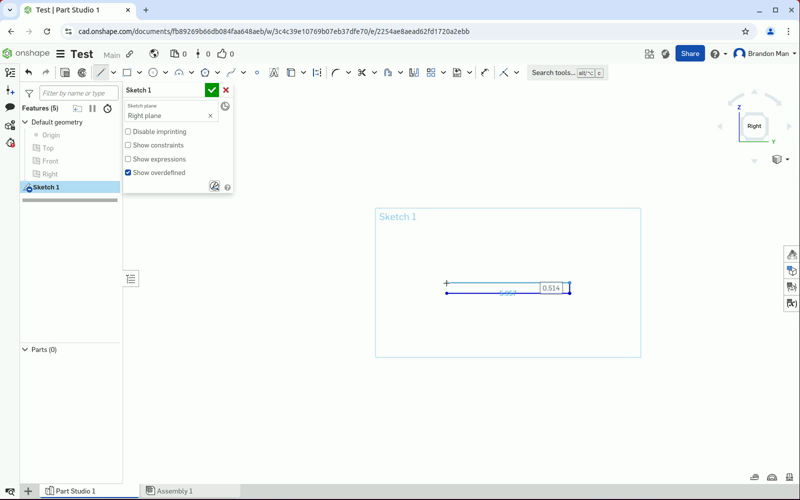
scroll(6)
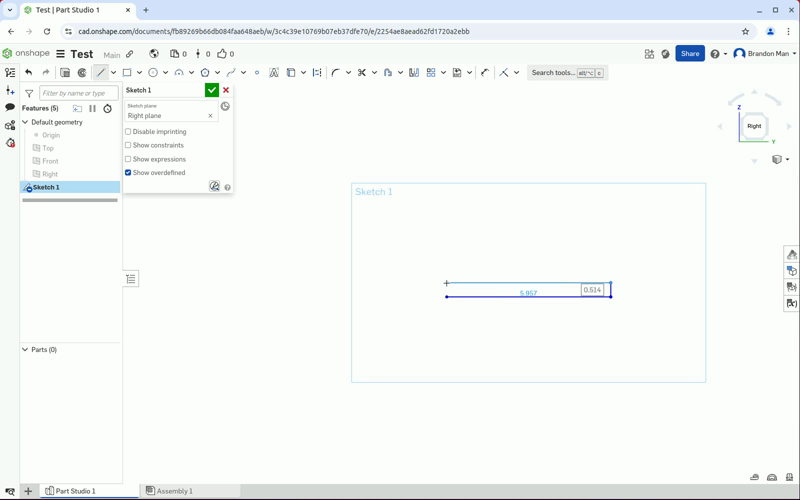
scroll(6)
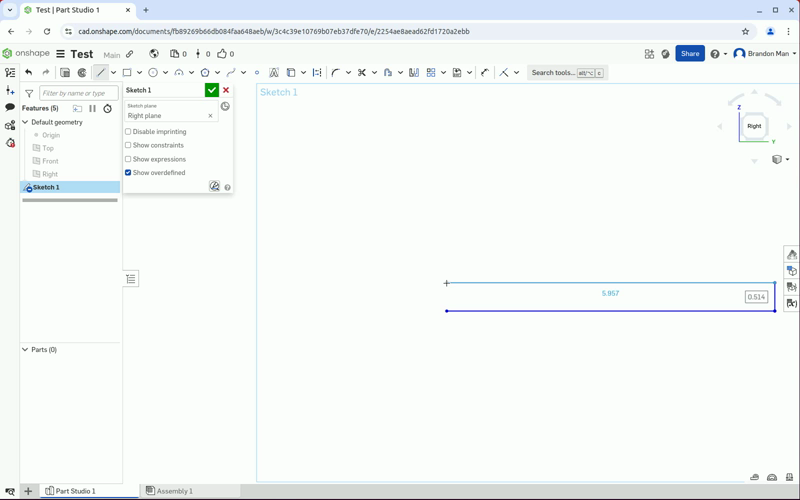
click(446, 282)
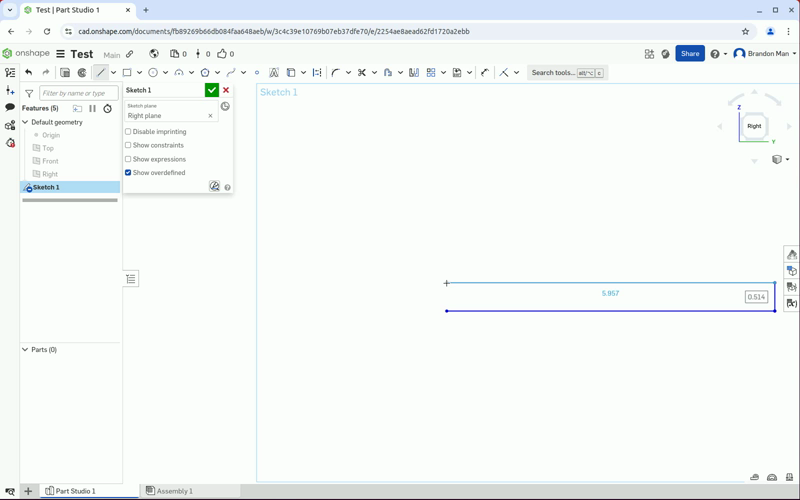
scroll(-6)
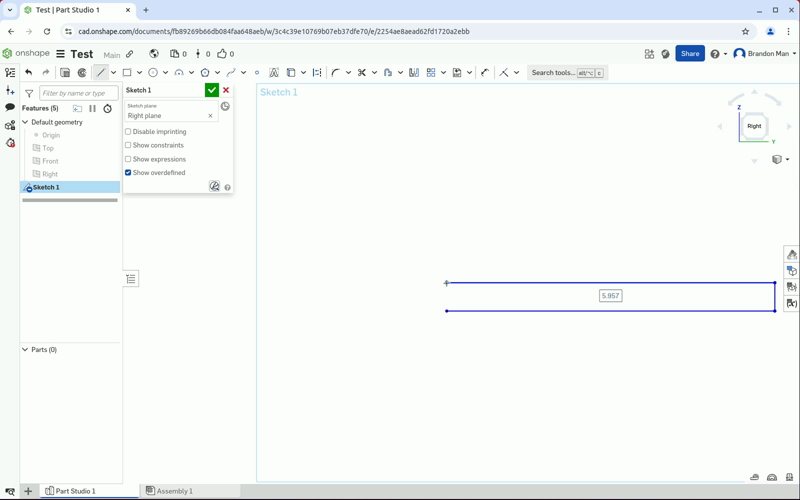
scroll(-6)
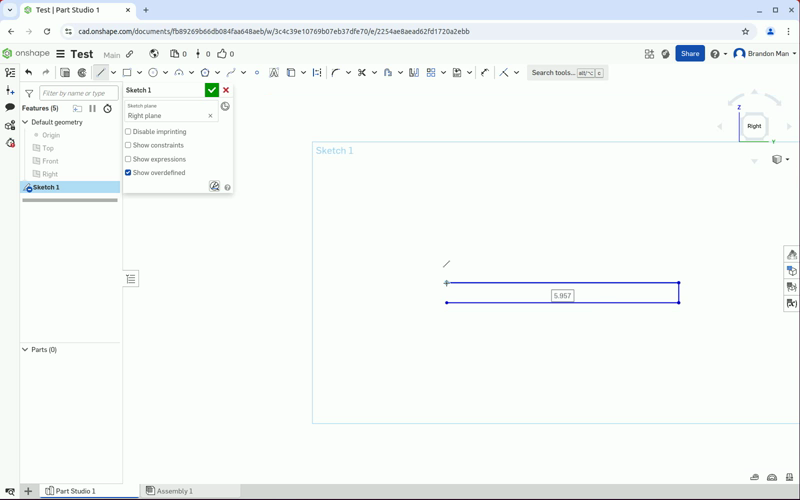
scroll(-6)
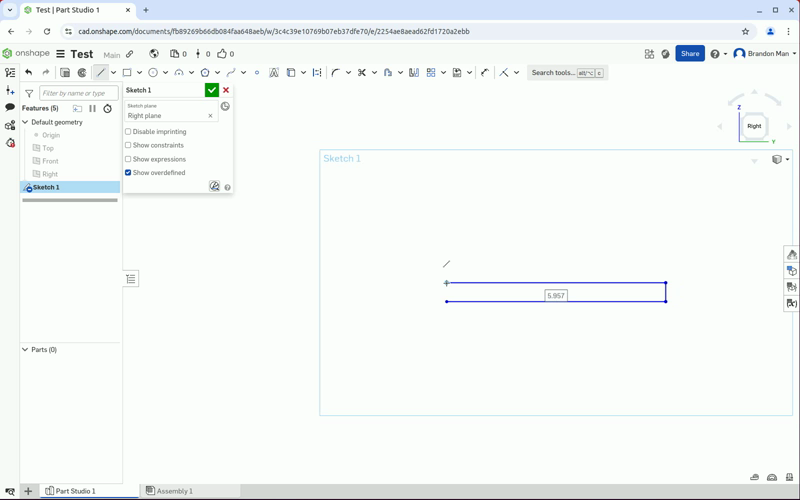
scroll(-6)
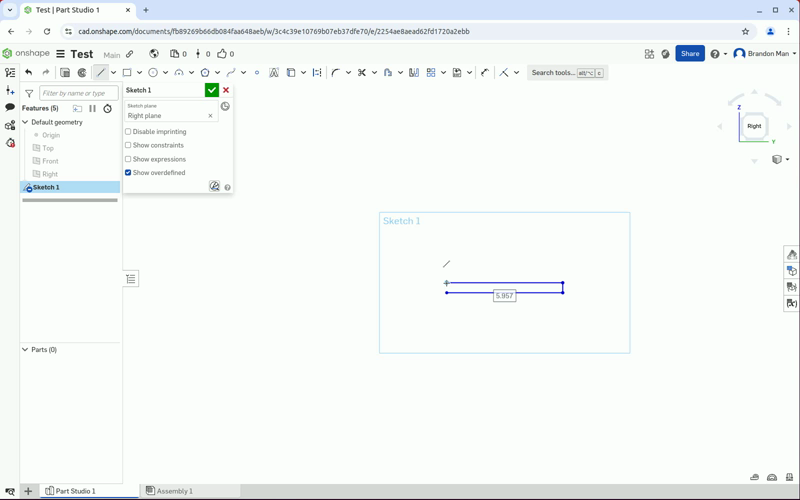
scroll(-6)
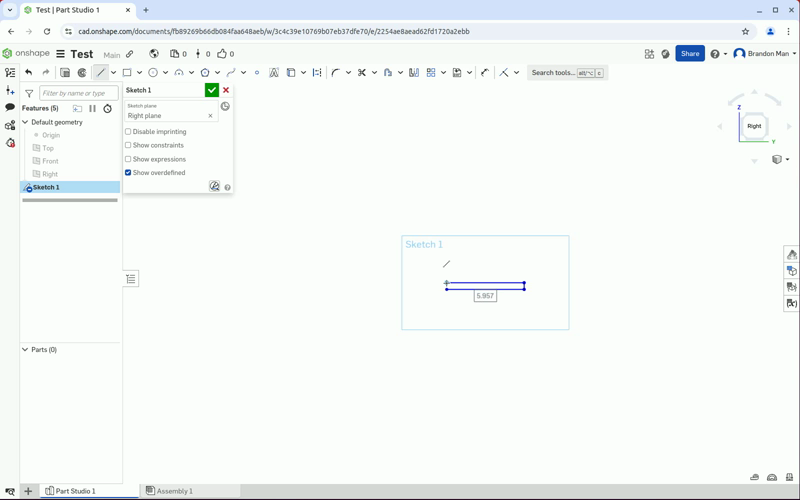
scroll(-6)
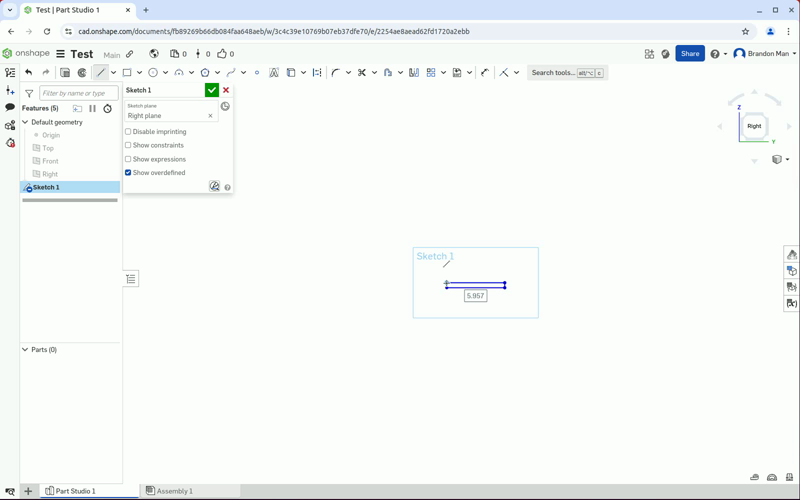
scroll(-6)
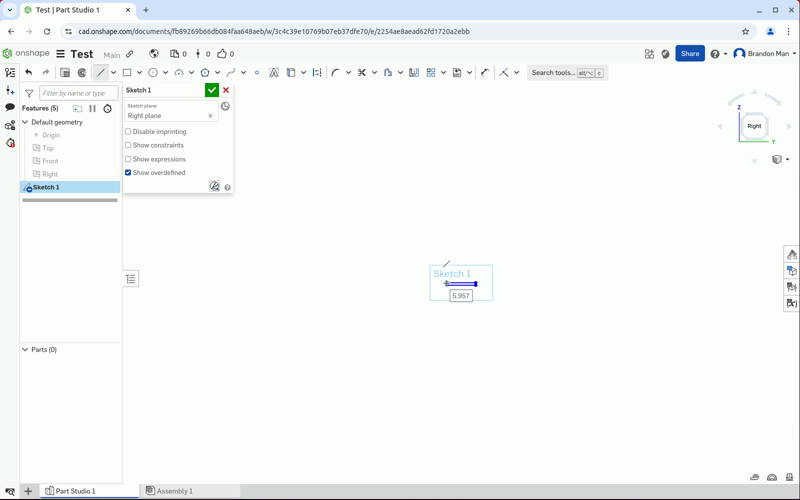
key_up(shift)
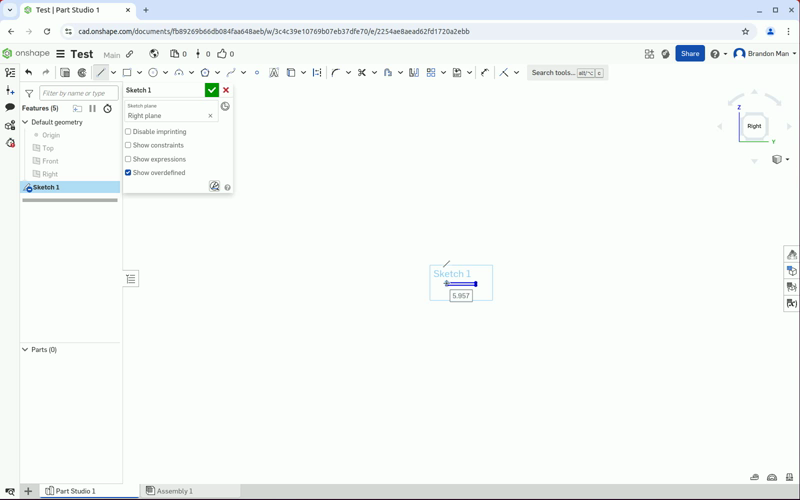
mouse_move(476, 282)
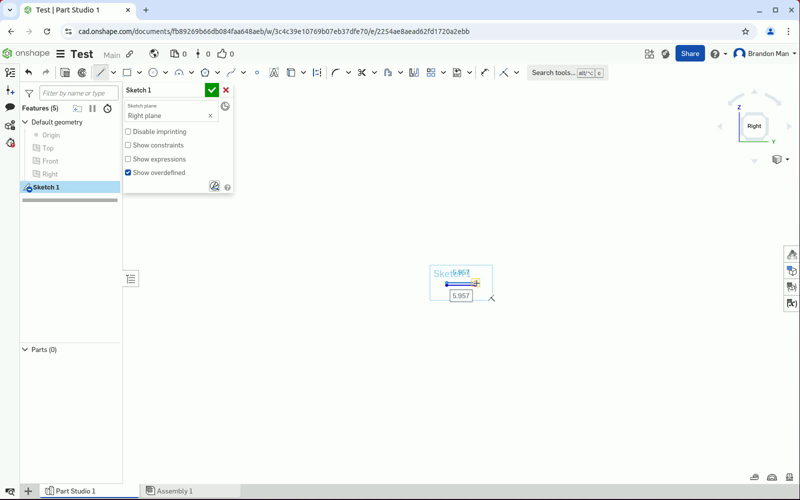
key_down(shift)
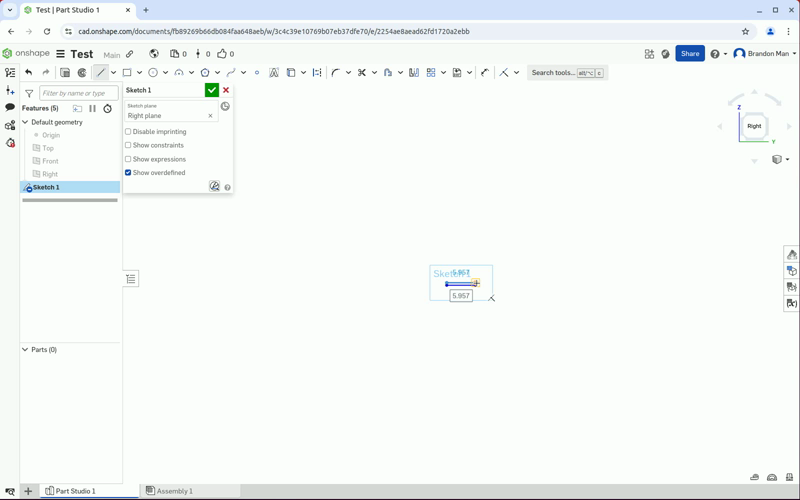
mouse_move(446, 285)
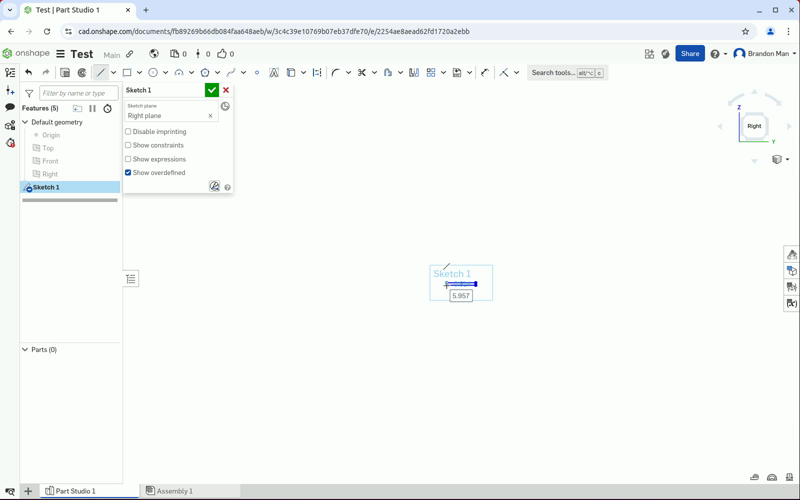
scroll(6)
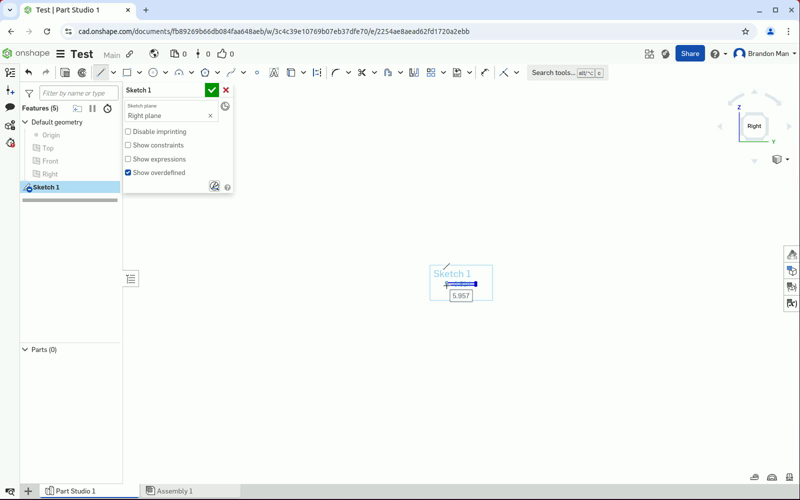
scroll(6)
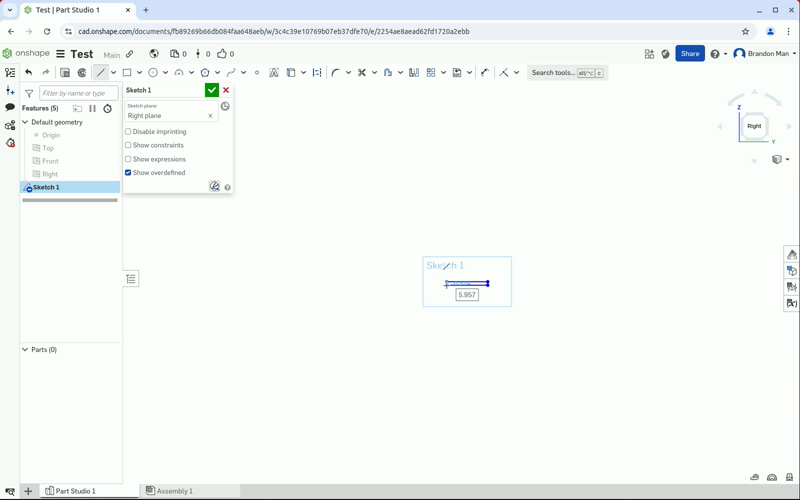
scroll(6)
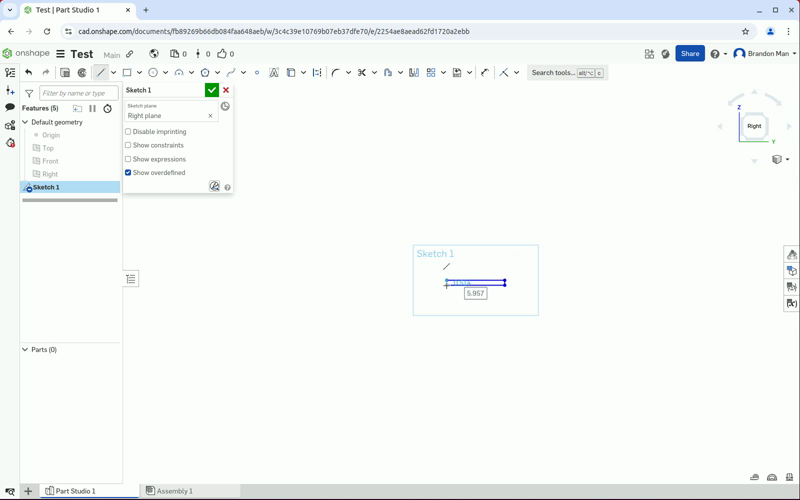
scroll(6)
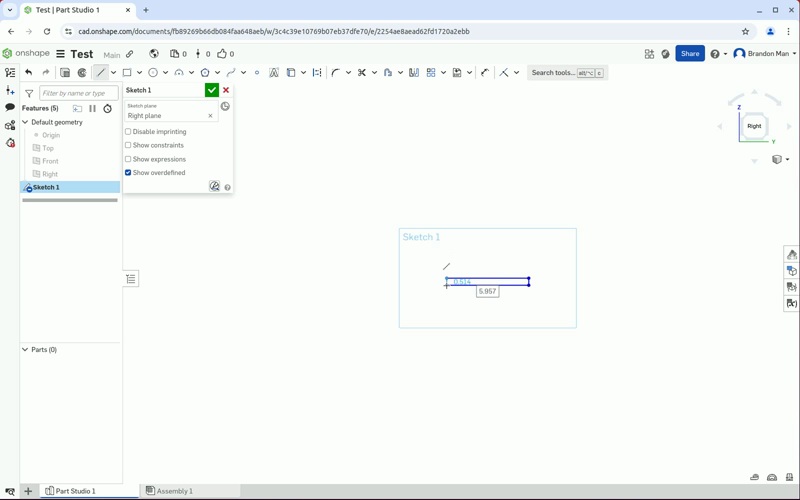
scroll(6)
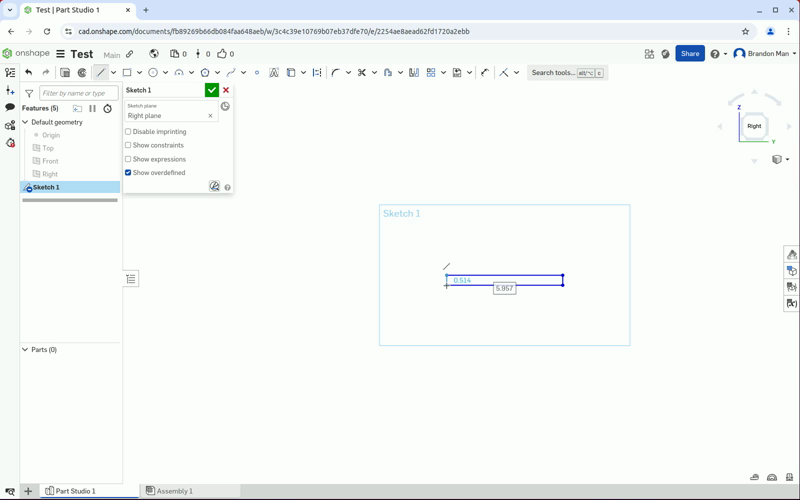
scroll(6)
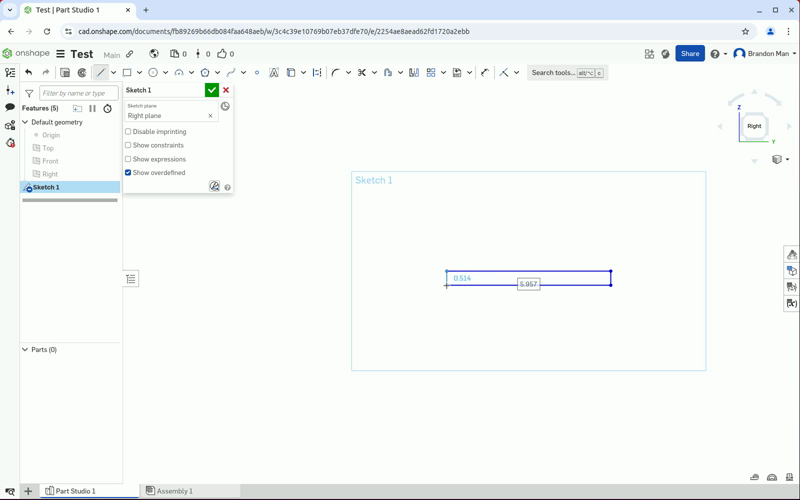
scroll(6)
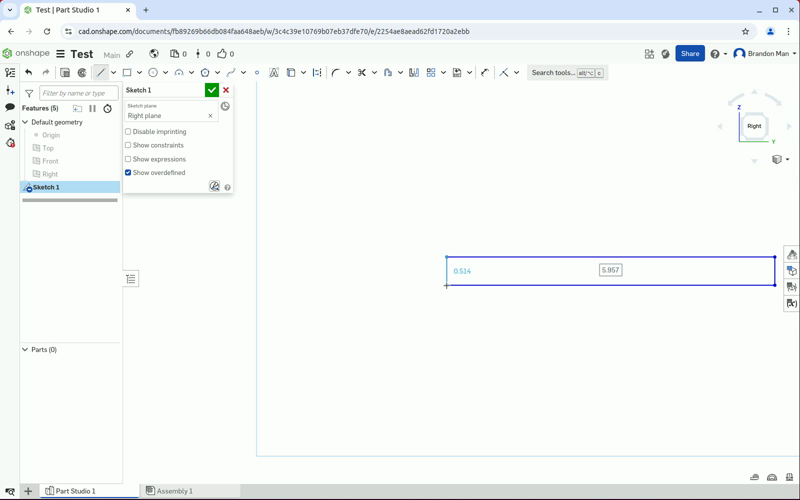
key_up(shift)
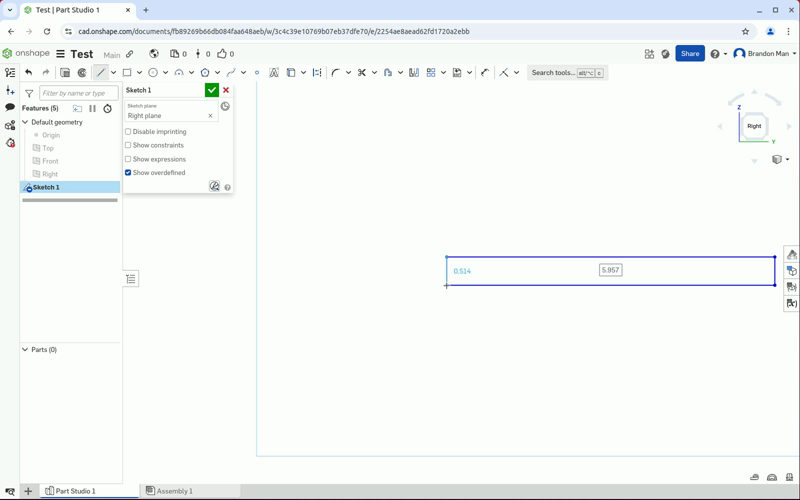
click(446, 285)
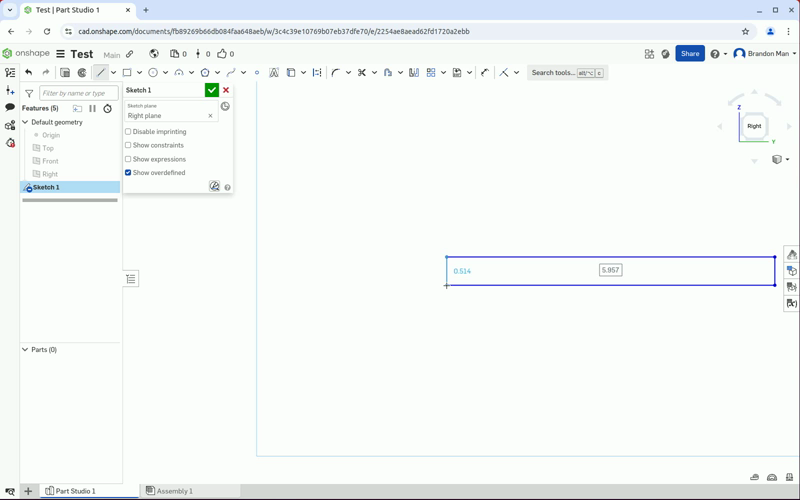
scroll(-6)
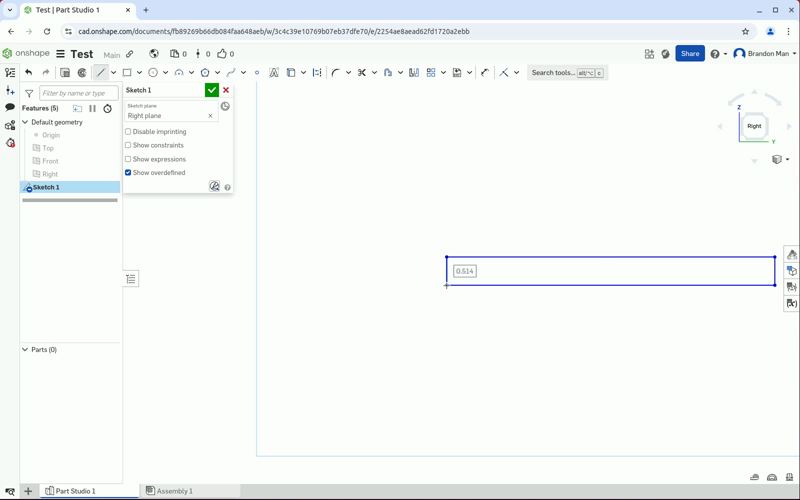
scroll(-6)
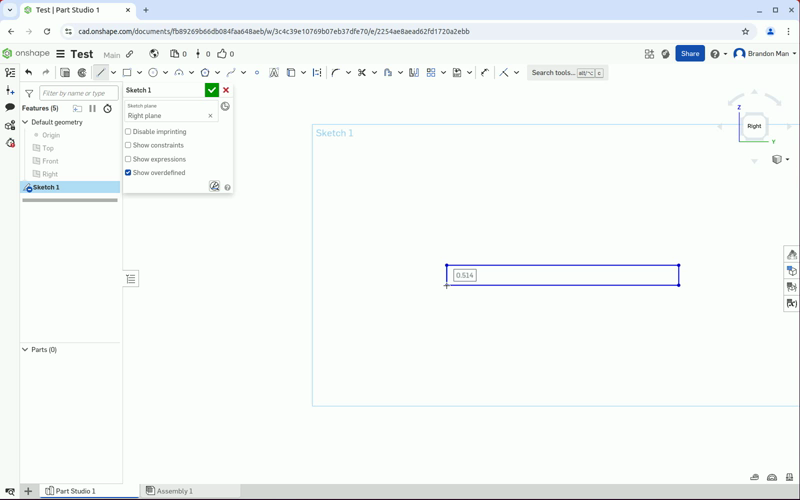
scroll(-6)
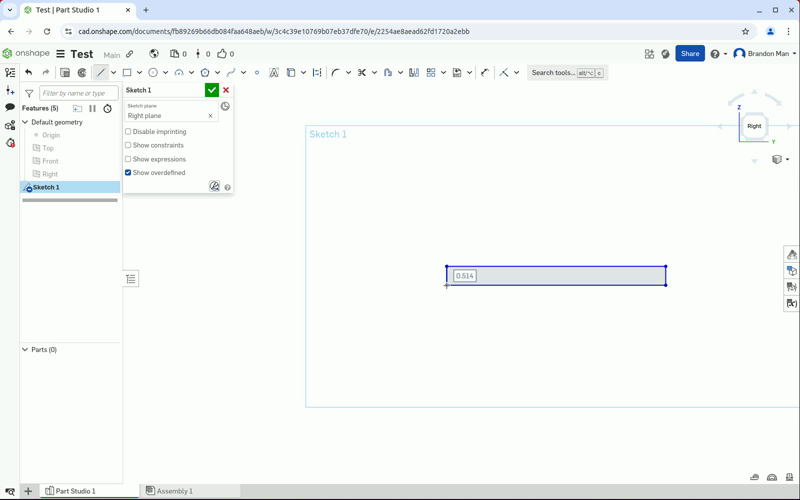
scroll(-6)
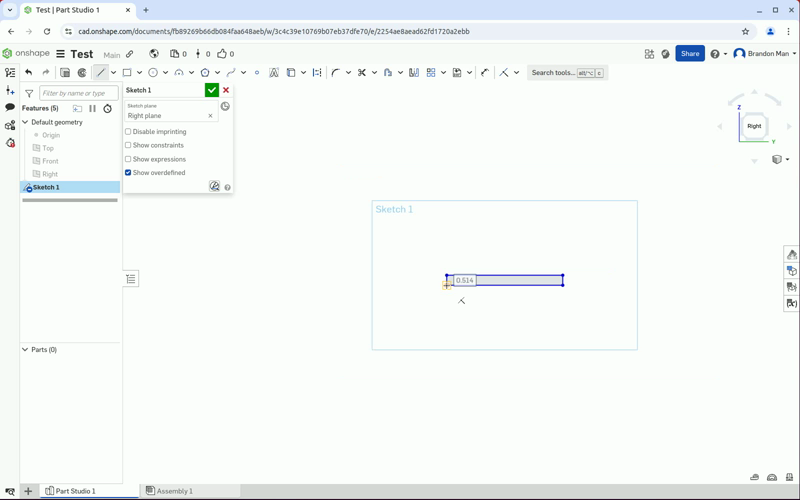
scroll(-6)
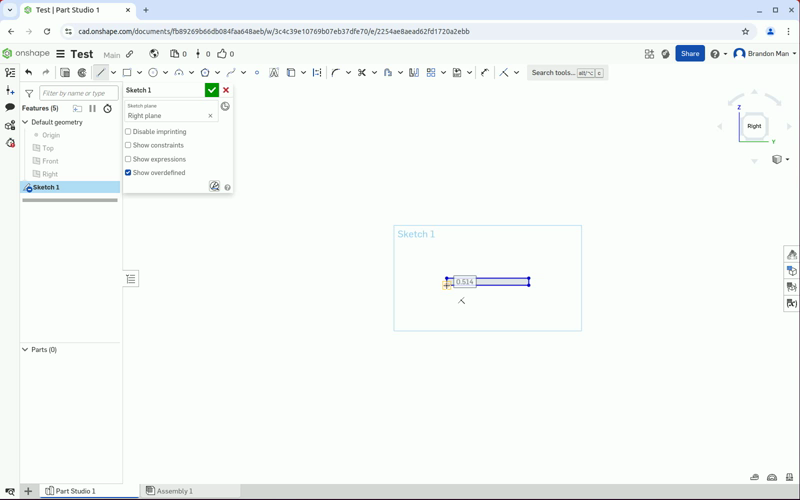
scroll(-6)
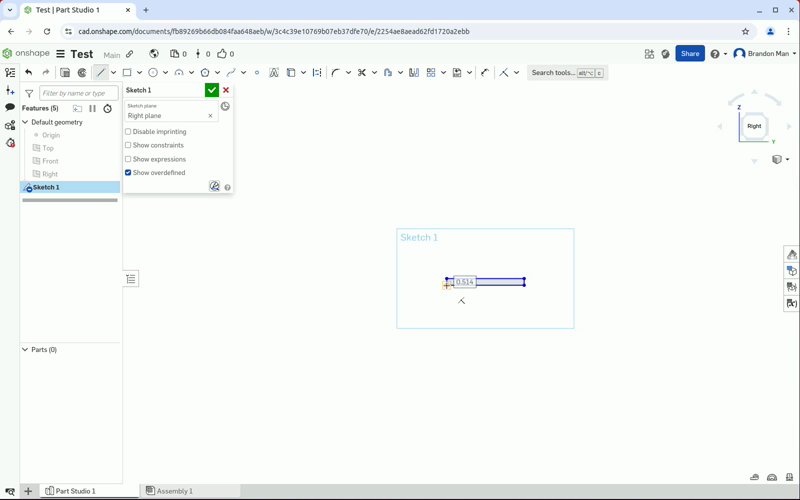
scroll(-6)
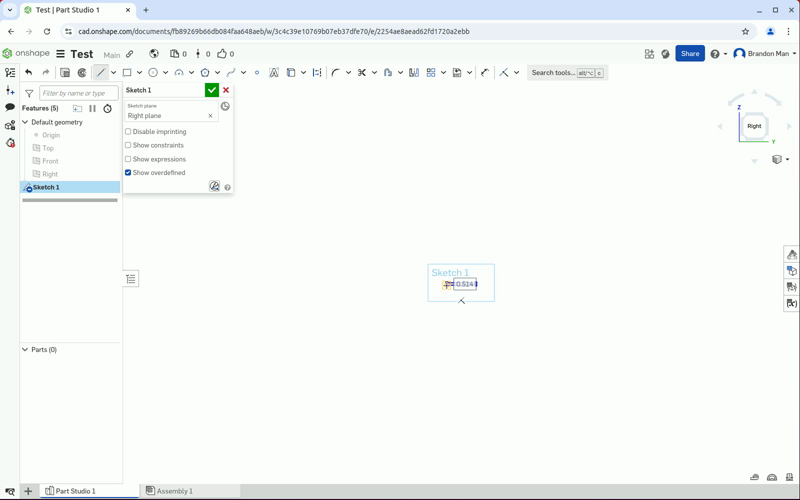
key(esc)
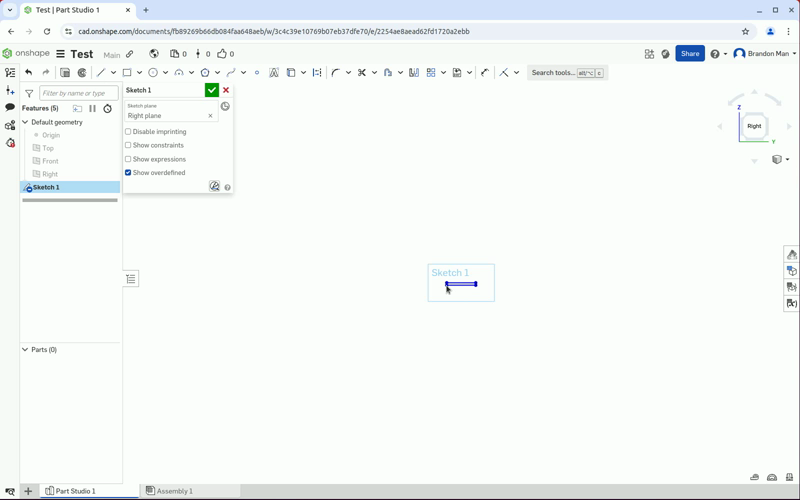
mouse_move(467, 284)
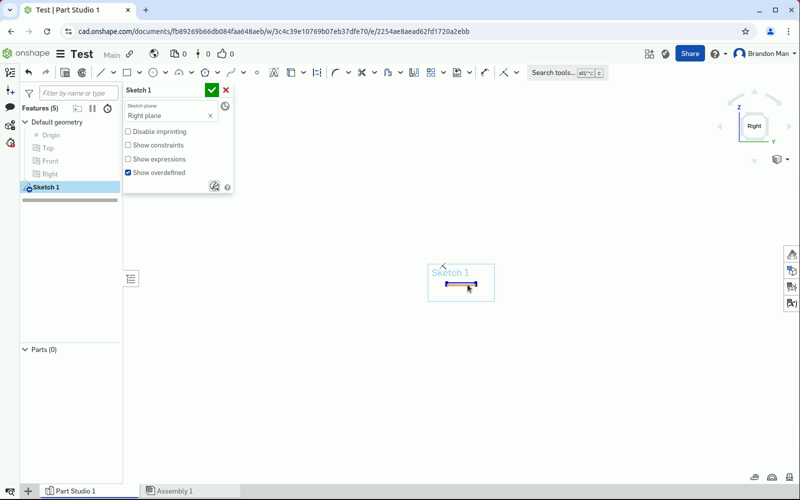
scroll(6)
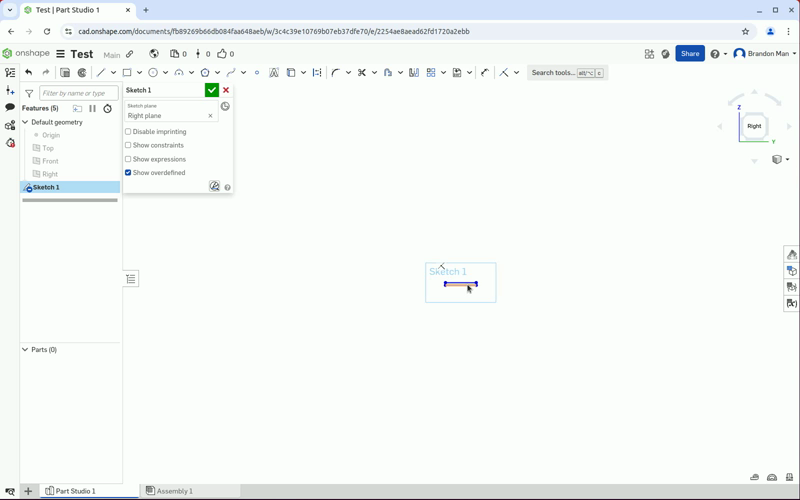
scroll(6)
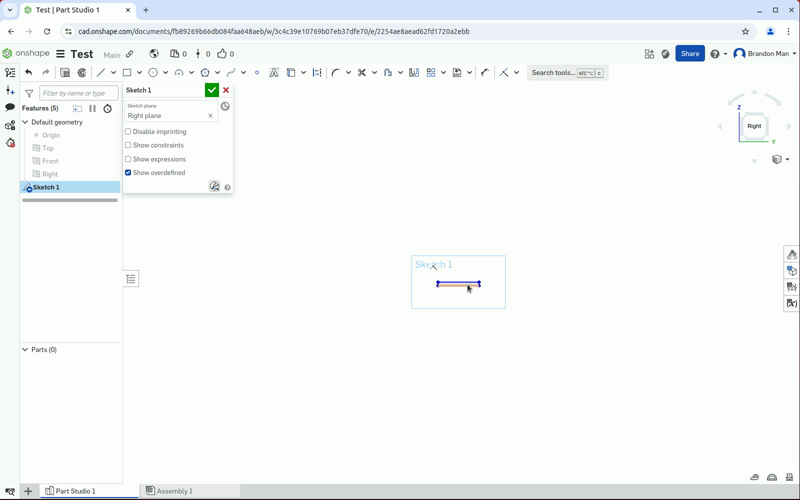
scroll(6)
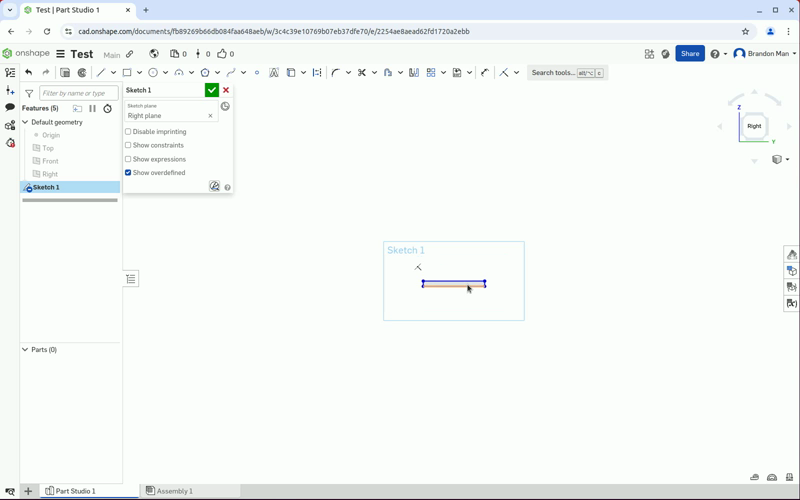
scroll(6)
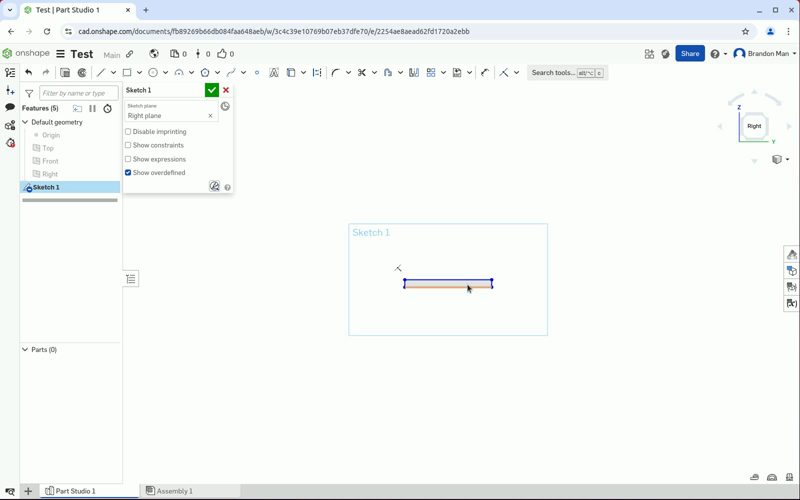
scroll(6)
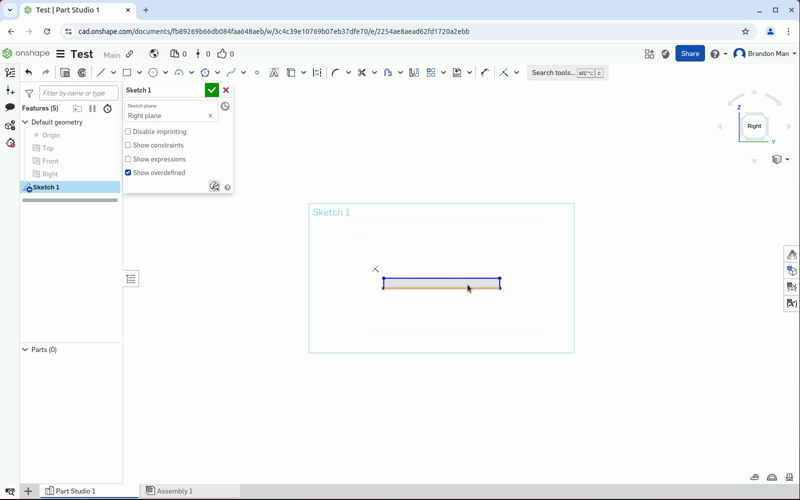
scroll(6)
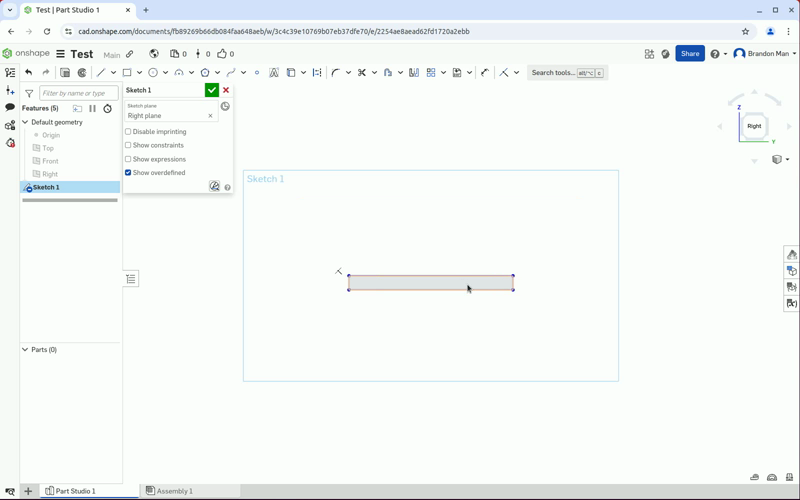
scroll(6)
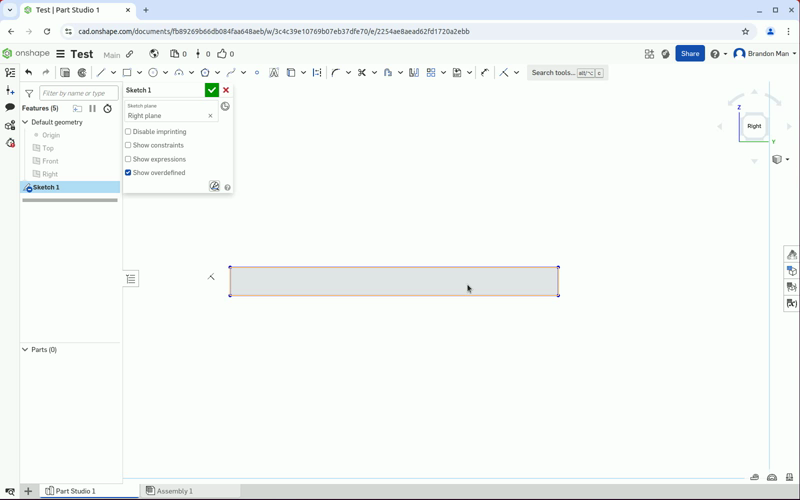
click(467, 284)
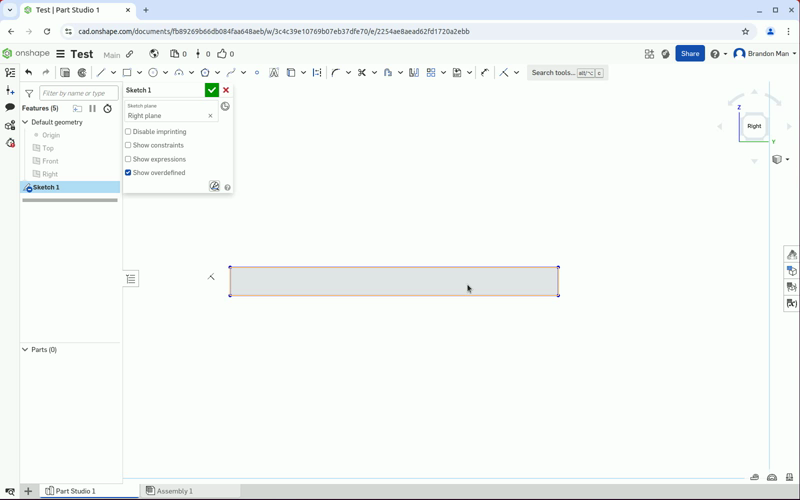
scroll(-6)
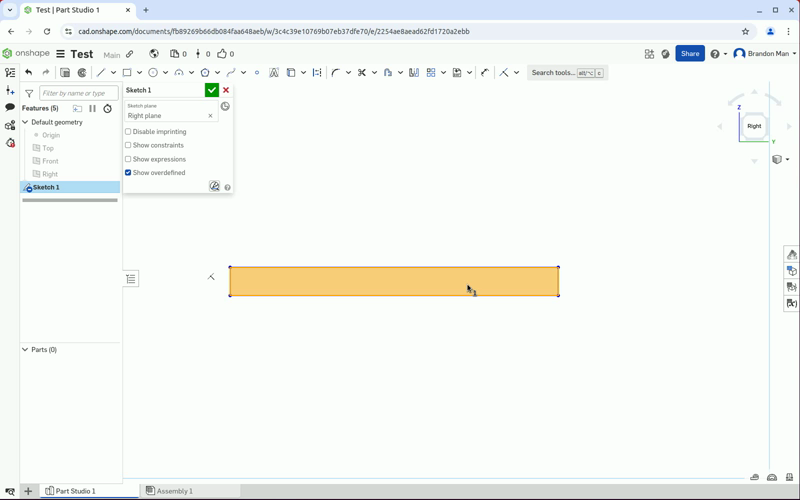
scroll(-6)
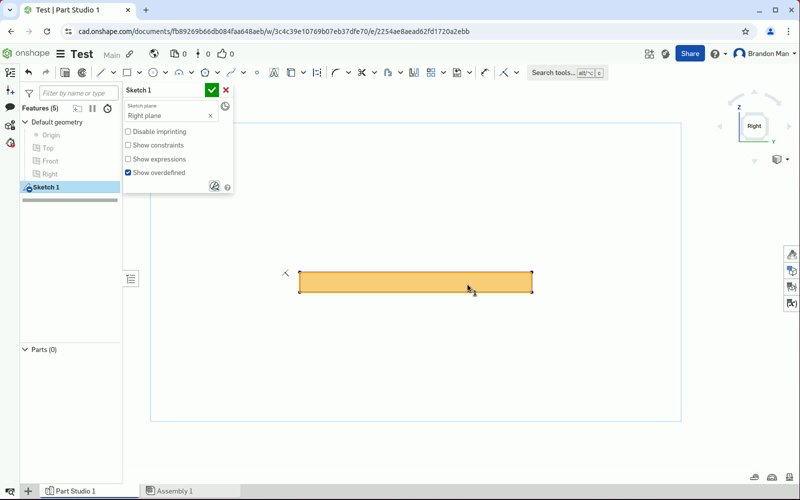
scroll(-6)
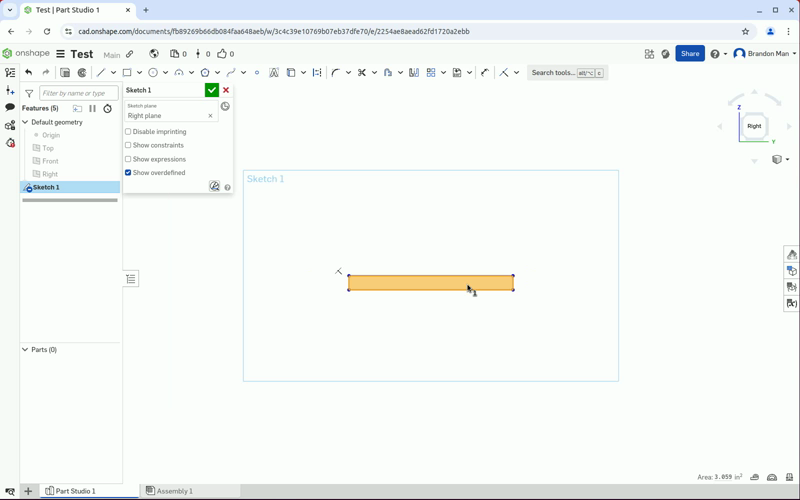
scroll(-6)
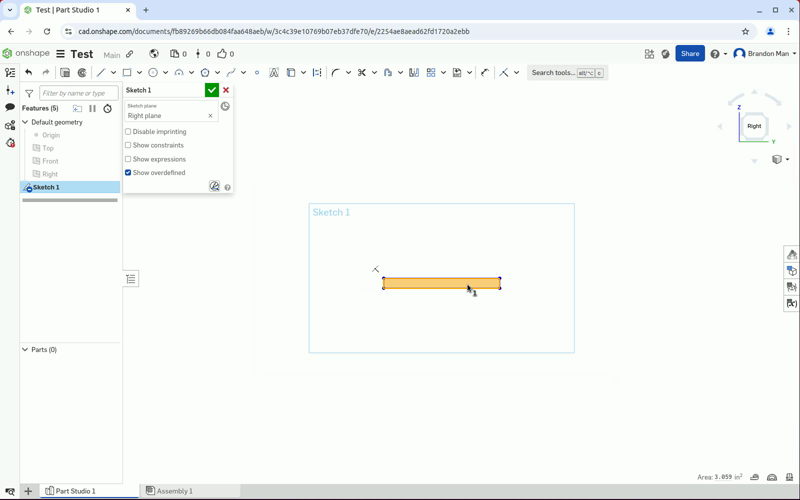
scroll(-6)
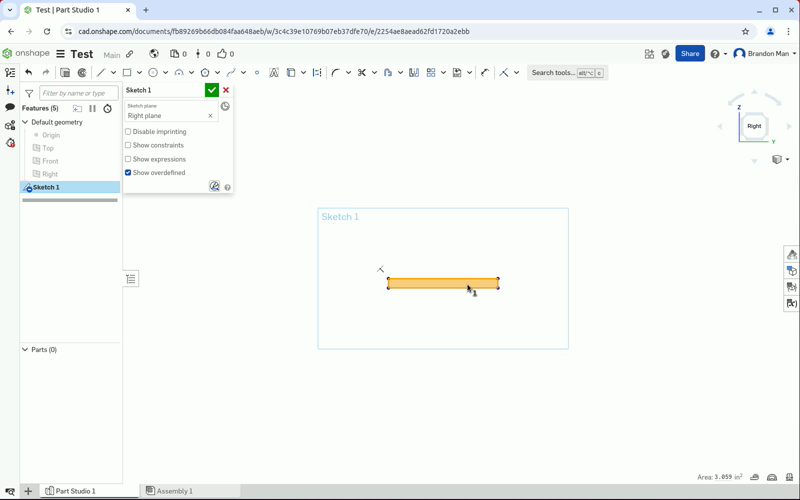
scroll(-6)
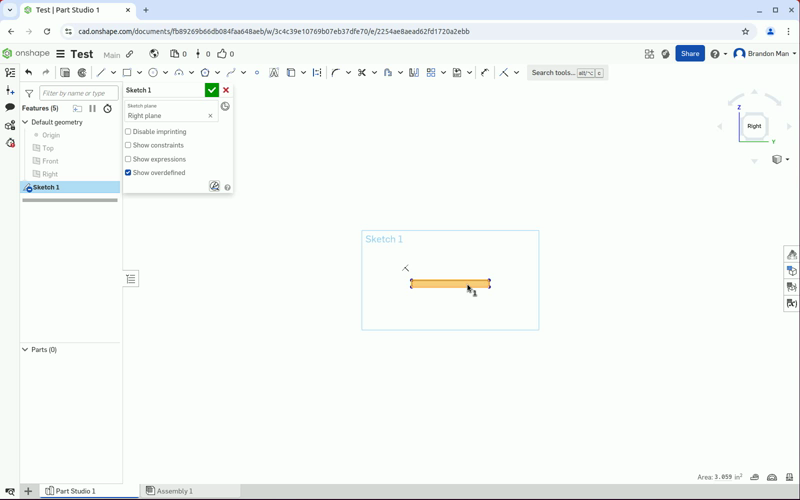
scroll(-6)
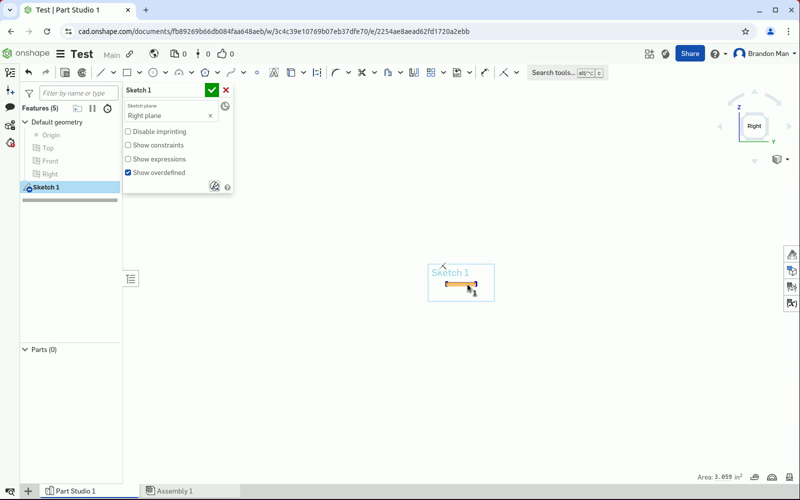
mouse_move(73, 352)
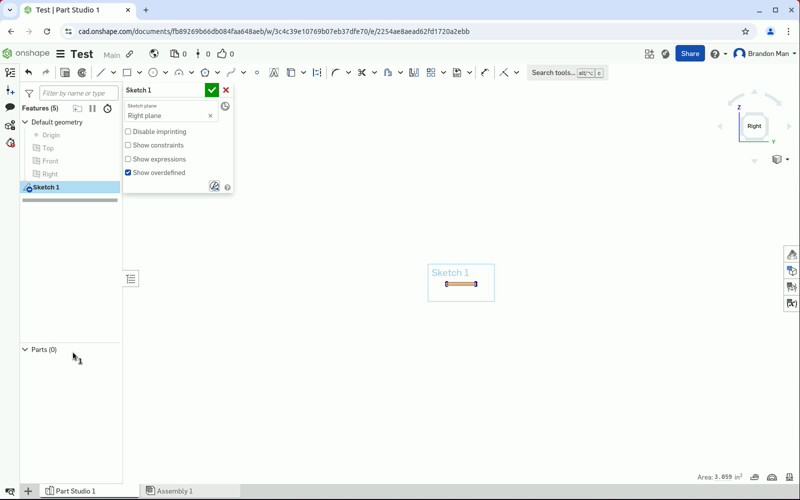
key(shift+y)
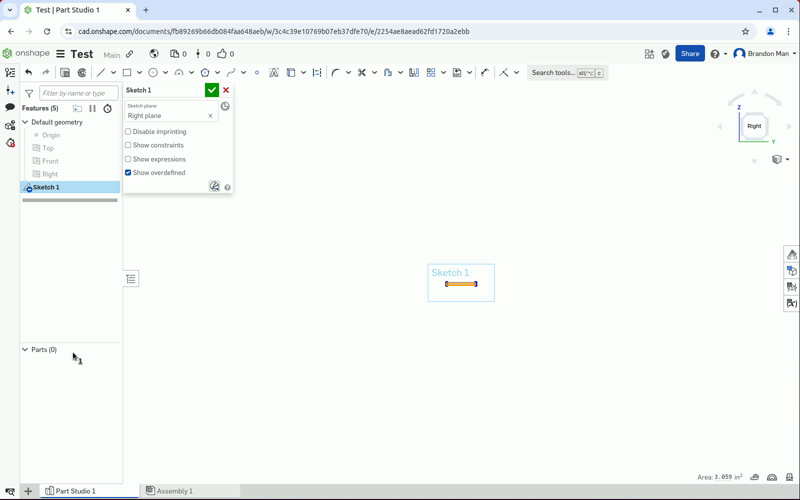
key(shift+e)
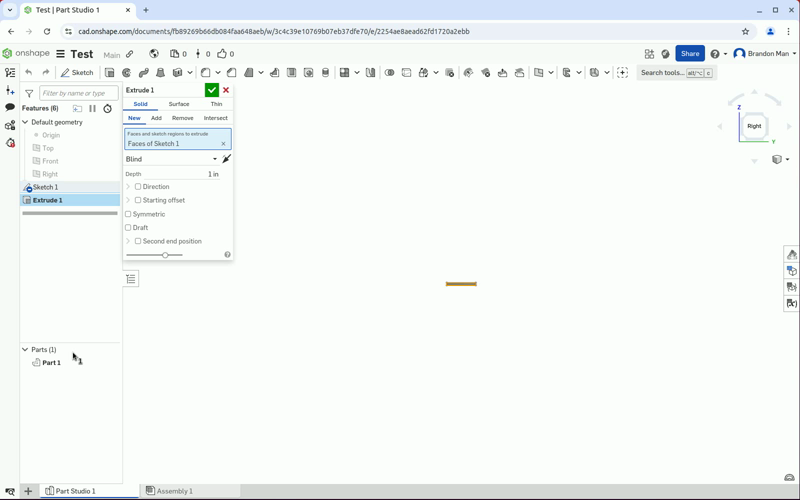
mouse_move(143, 106)
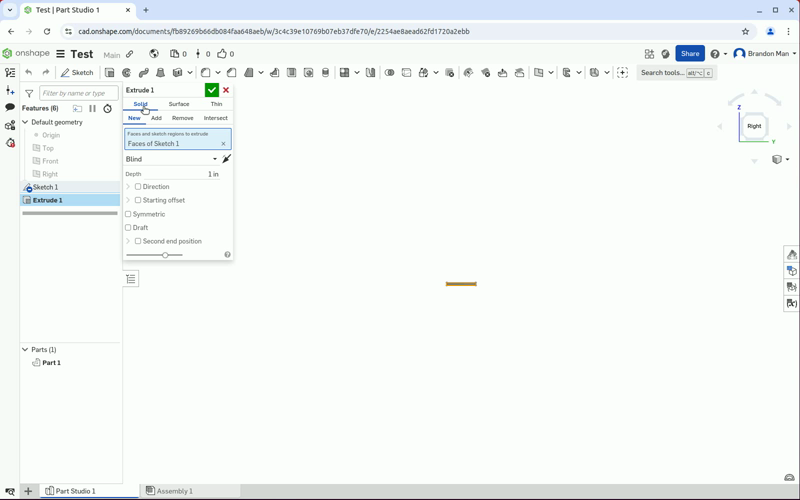
click(143, 106)
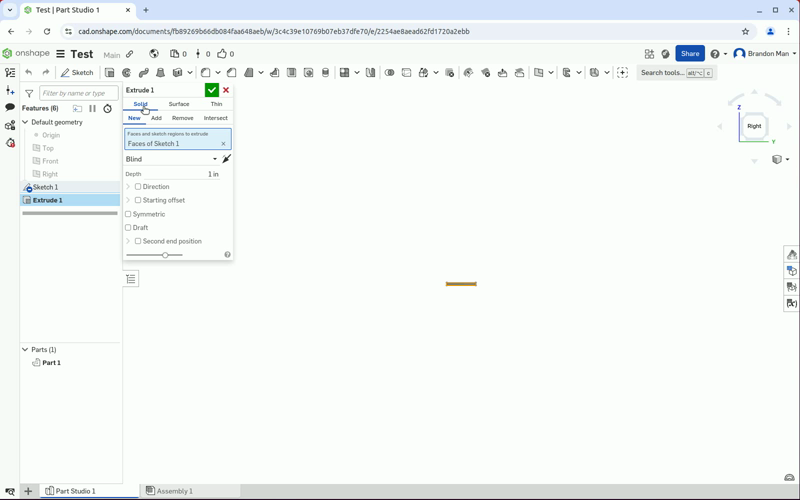
mouse_move(137, 120)
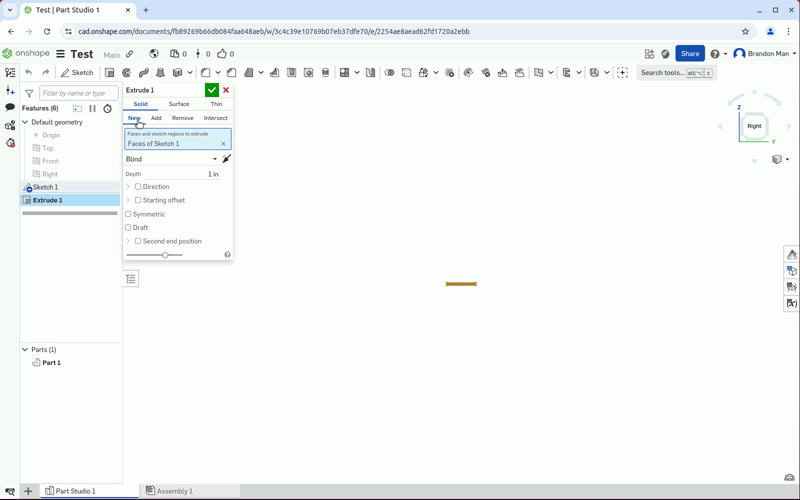
click(137, 120)
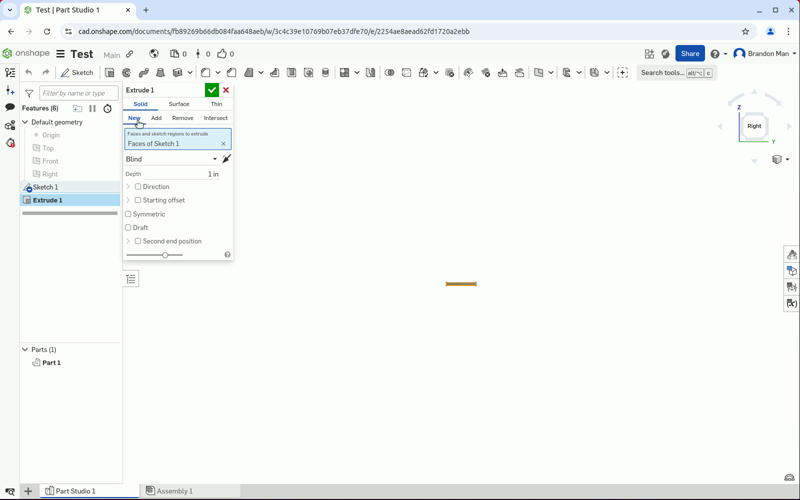
key(tab, 4)
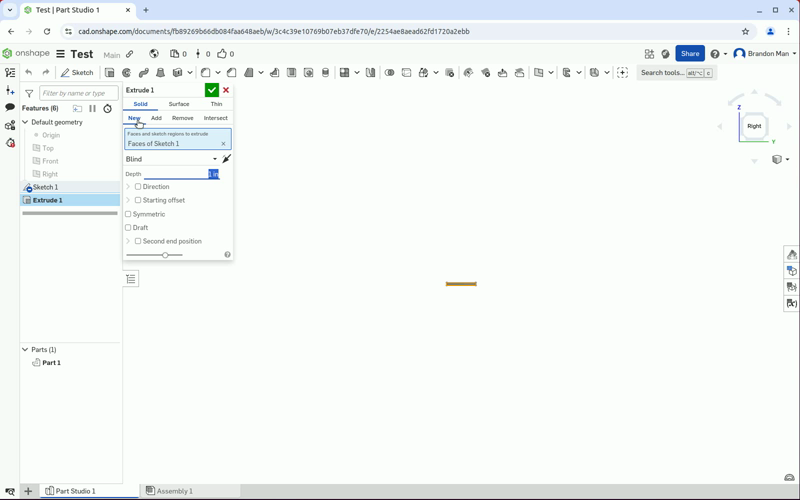
text(1.204)
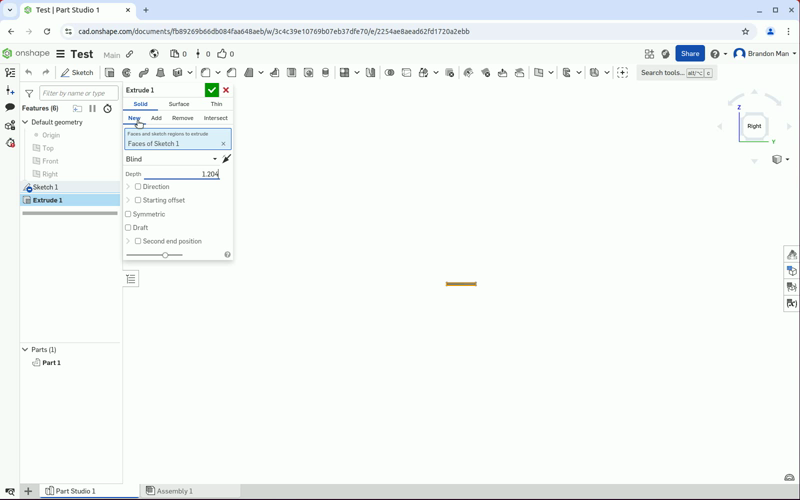
key(enter)
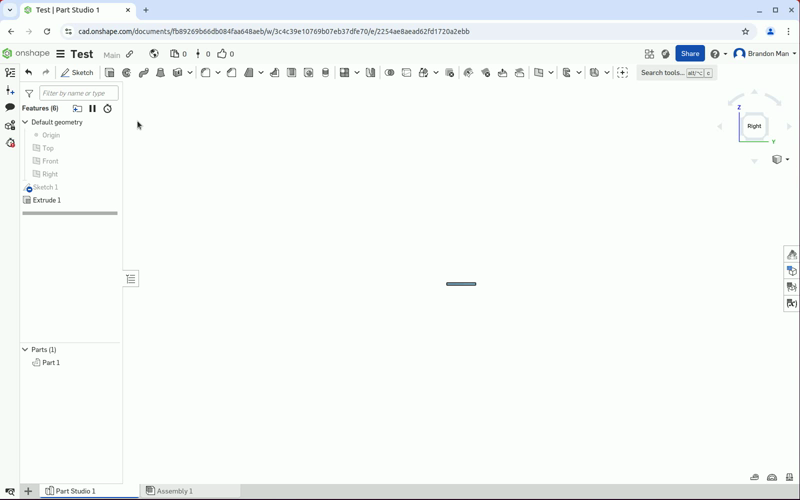
key(shift+h)
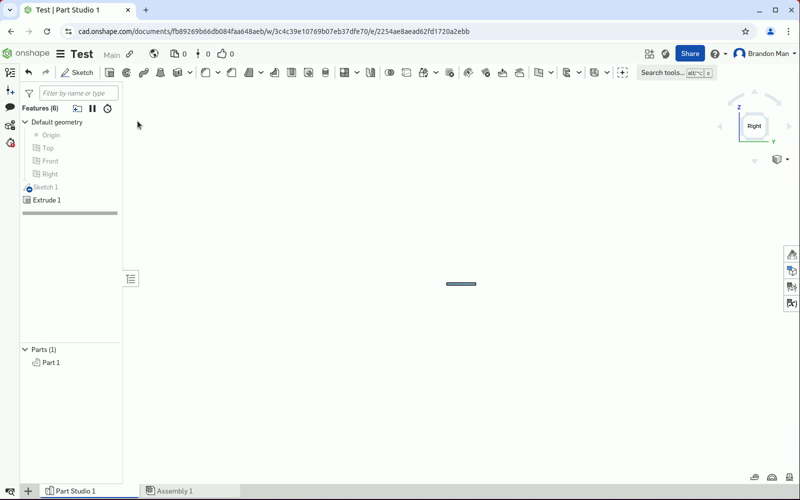
key(shift+h)
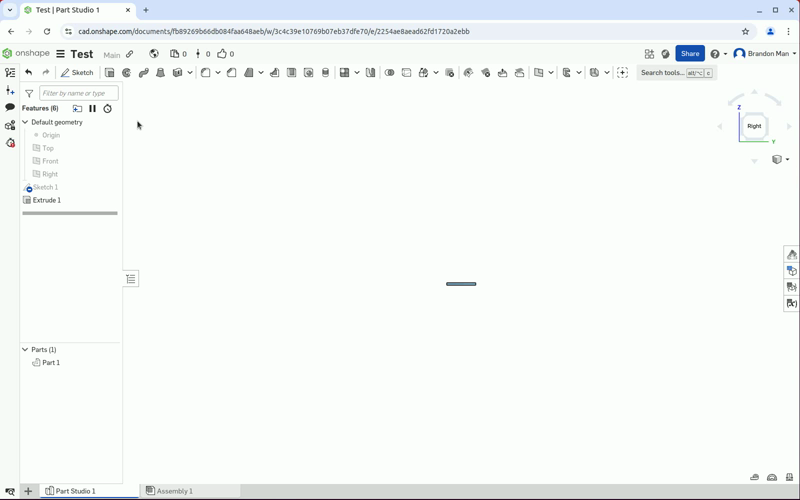
mouse_move(73, 189)
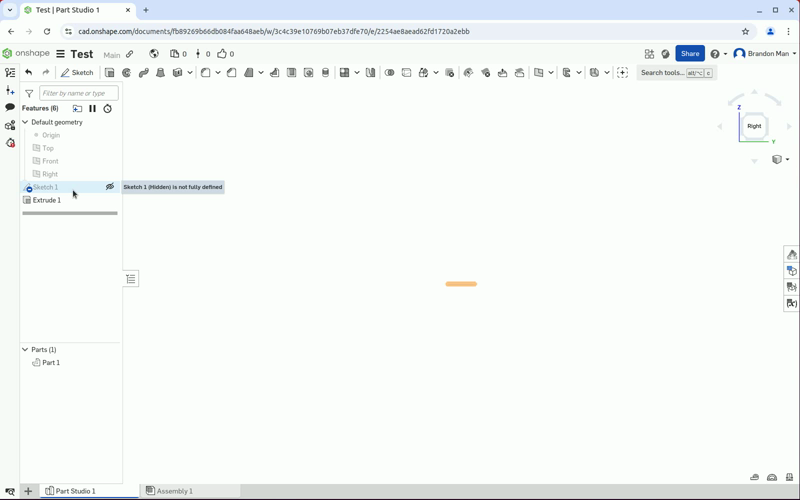
click(73, 189)
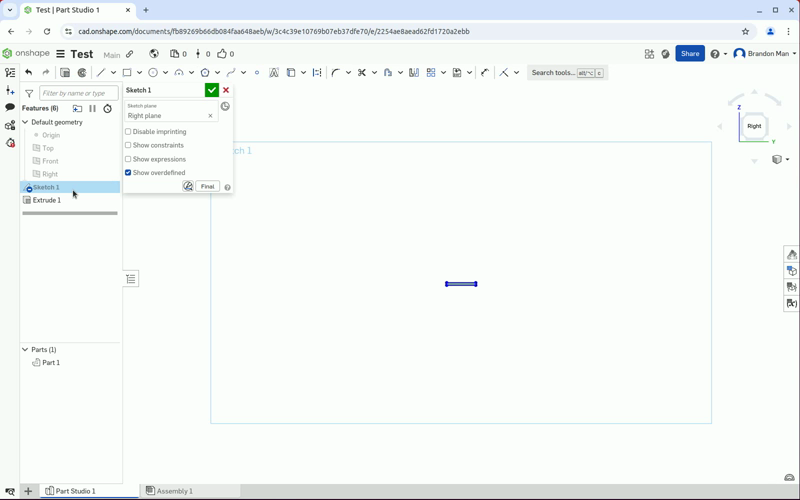
mouse_move(229, 92)
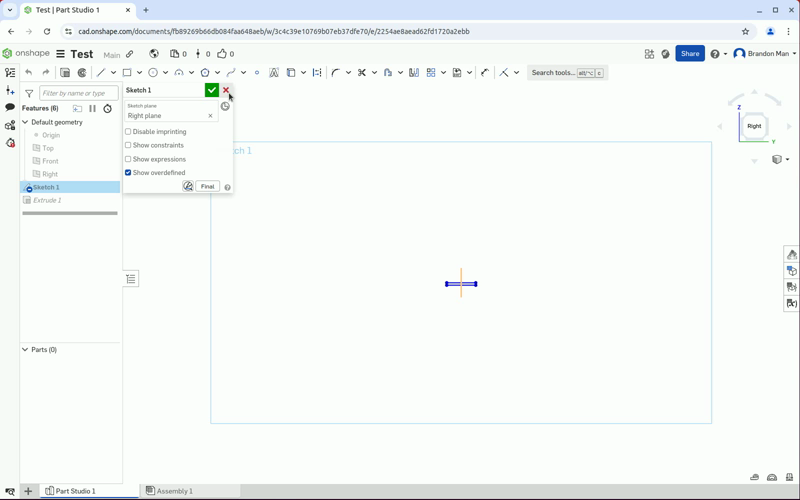
click(229, 92)
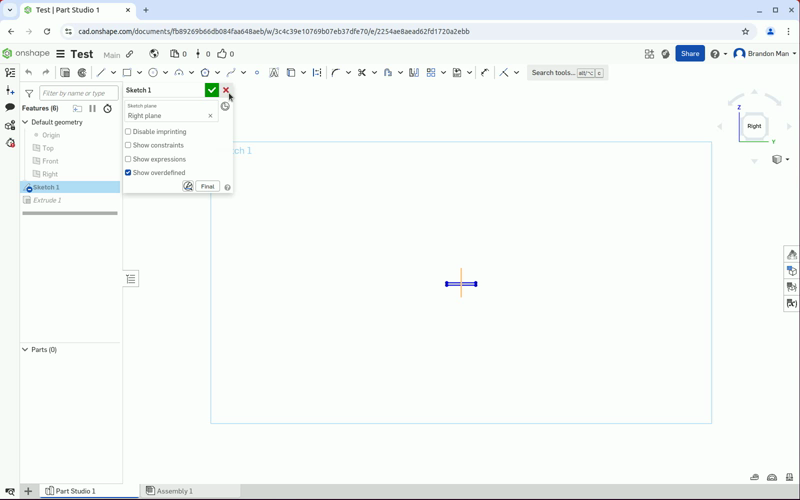
key(shift+s)
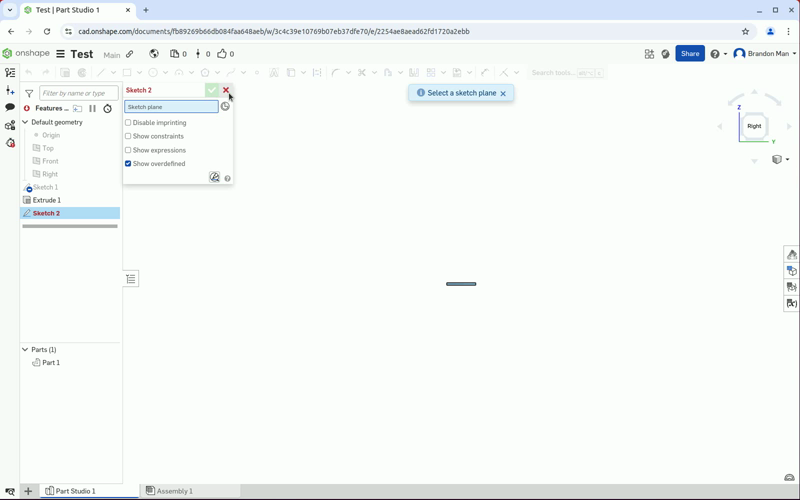
mouse_move(73, 176)
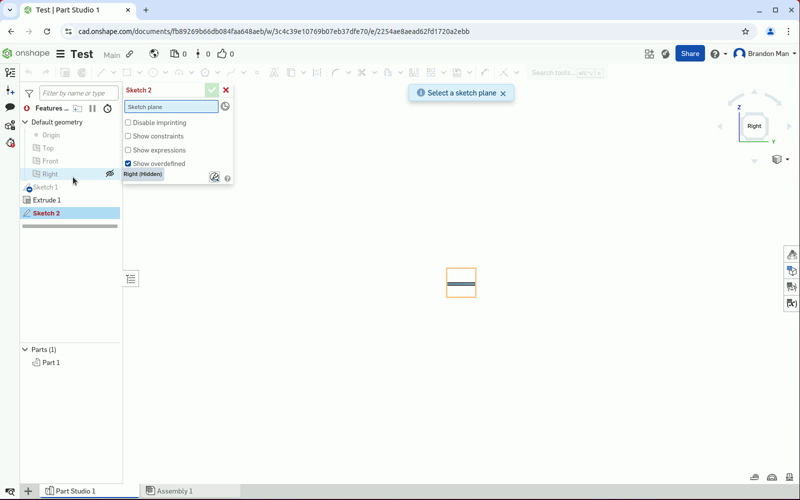
click(73, 176)
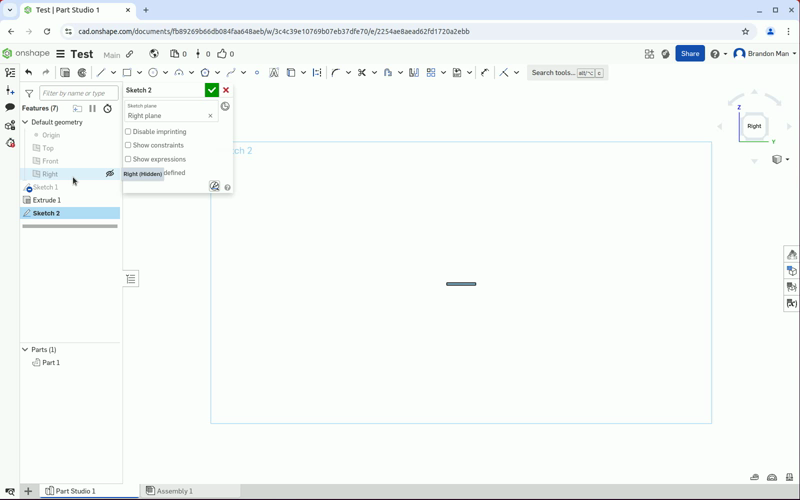
mouse_move(73, 352)
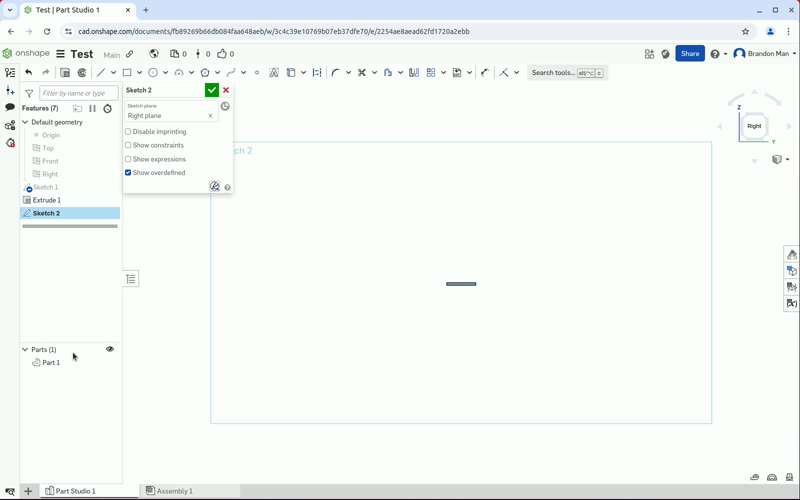
key(y)
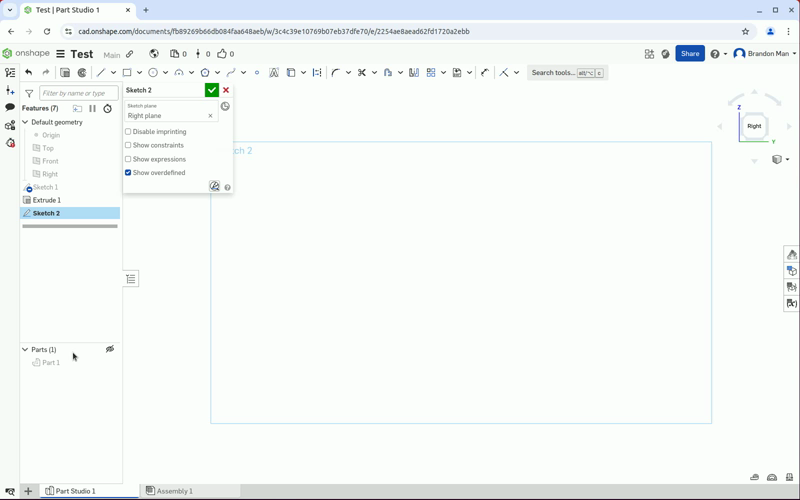
key(l)
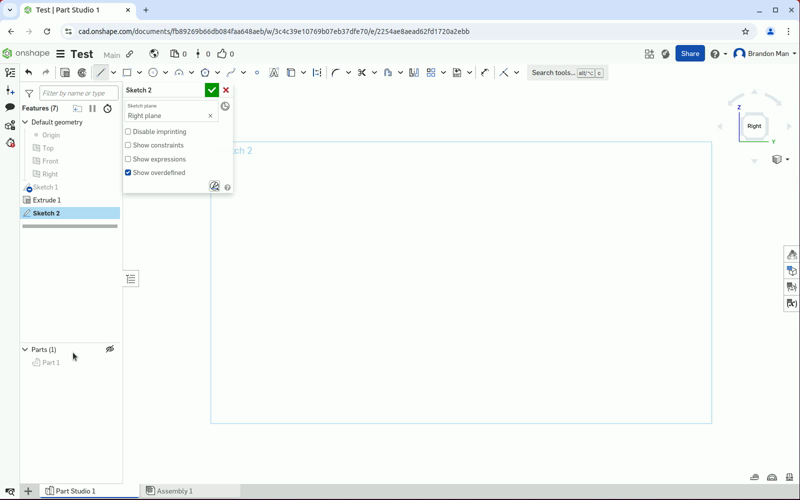
key_down(shift)
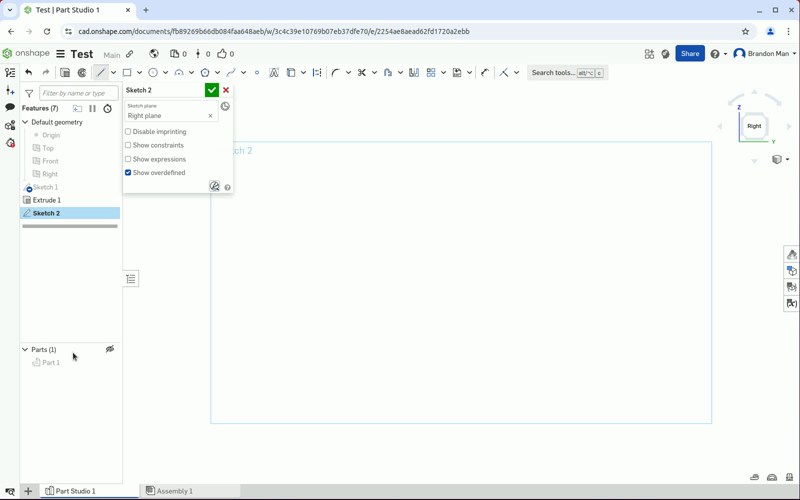
mouse_move(472, 282)
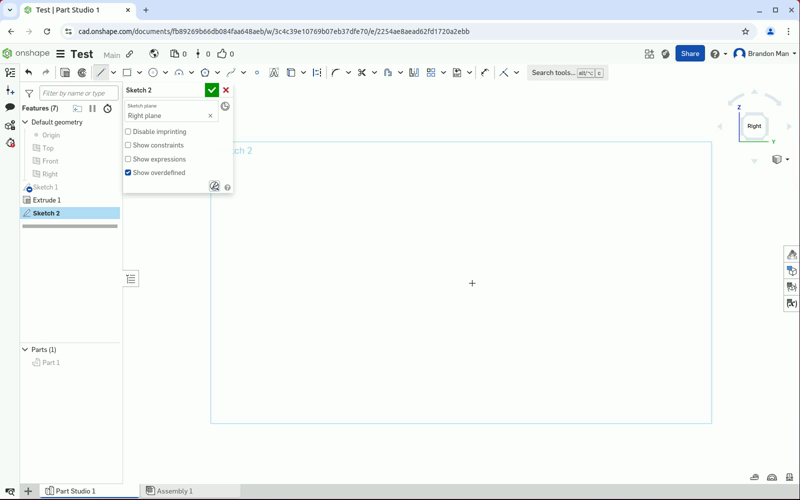
click(472, 282)
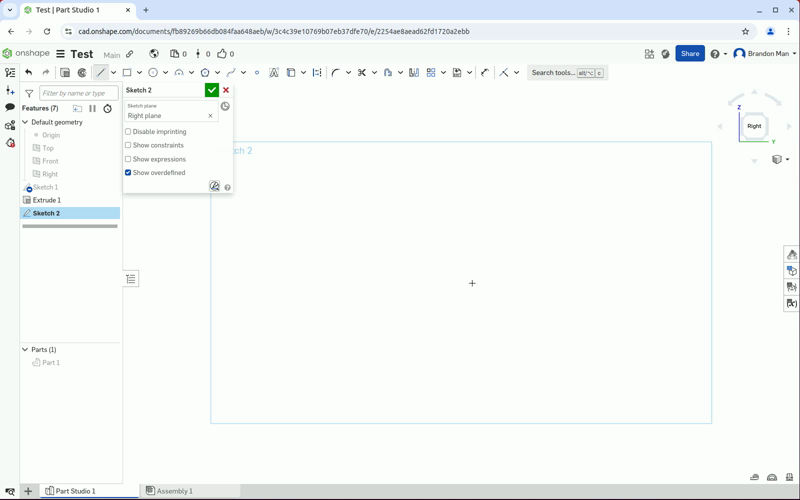
key_up(shift)
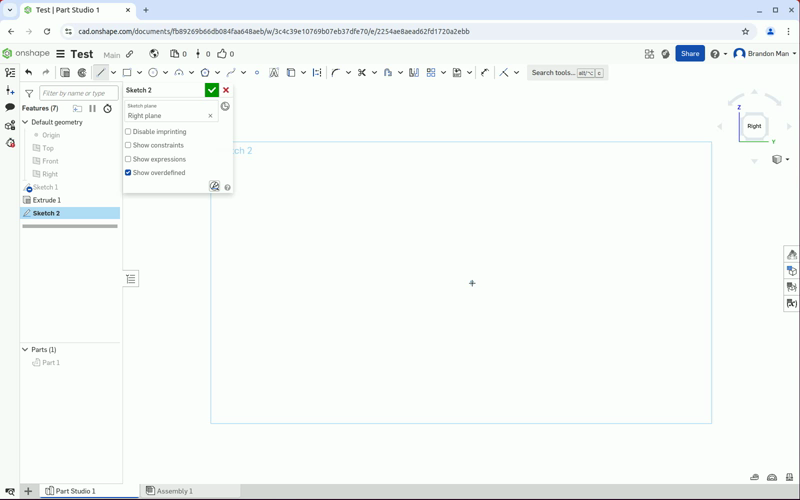
key_down(shift)
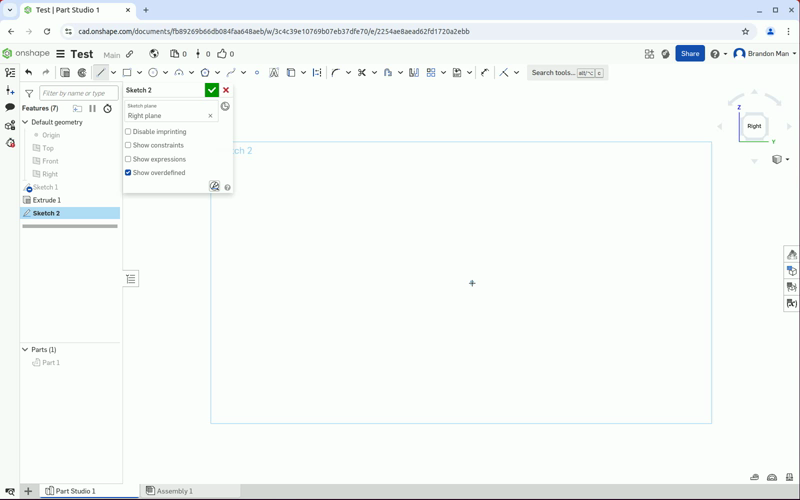
mouse_move(502, 282)
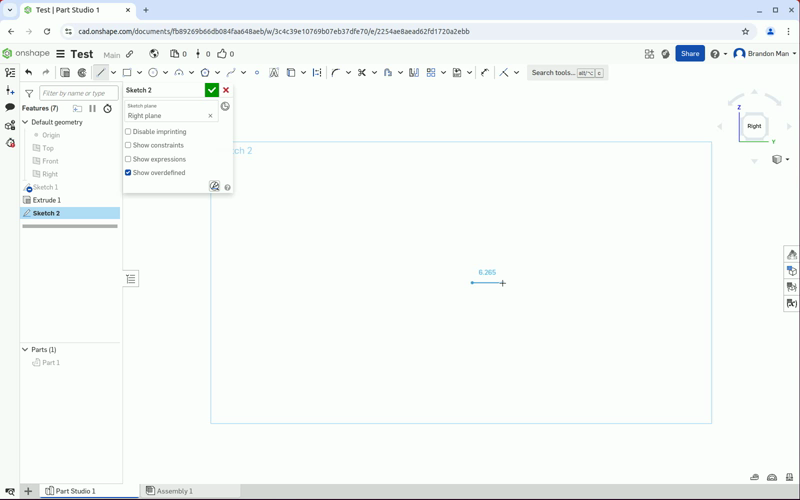
mouse_move(474, 282)
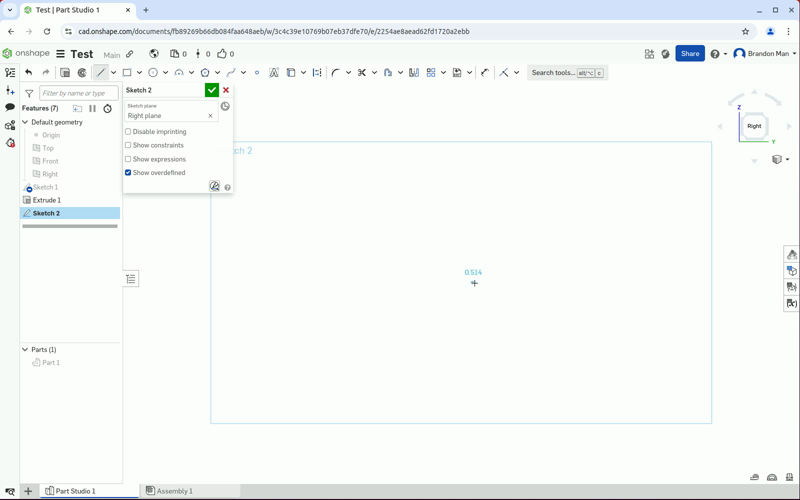
scroll(6)
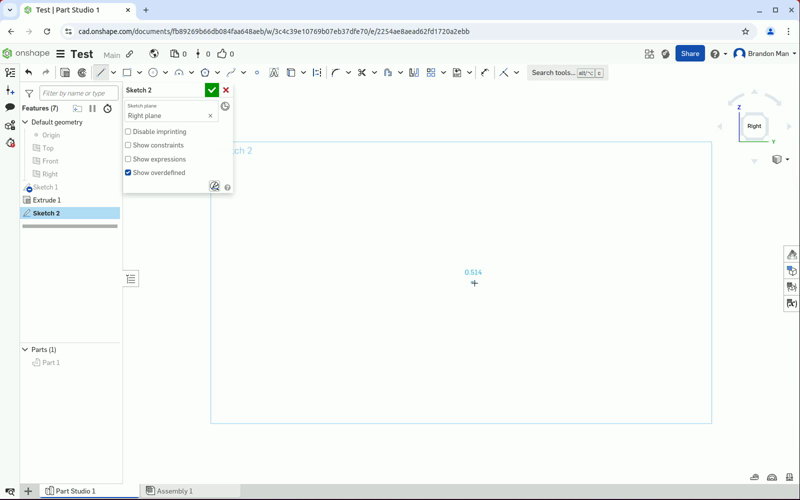
scroll(6)
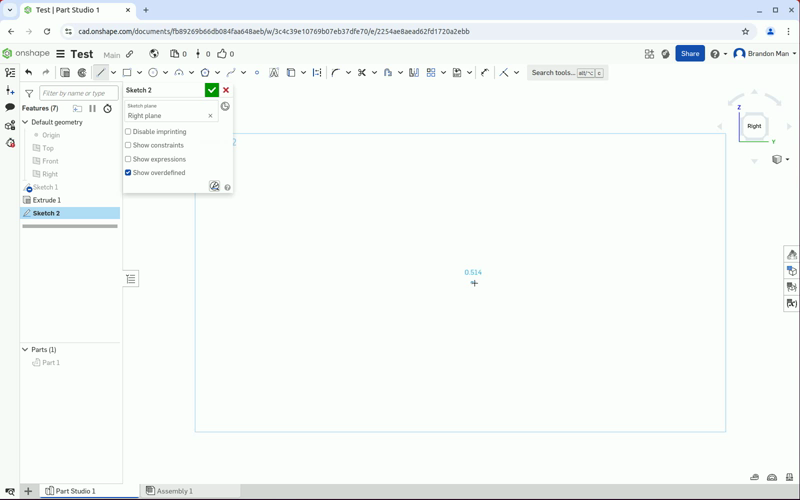
scroll(6)
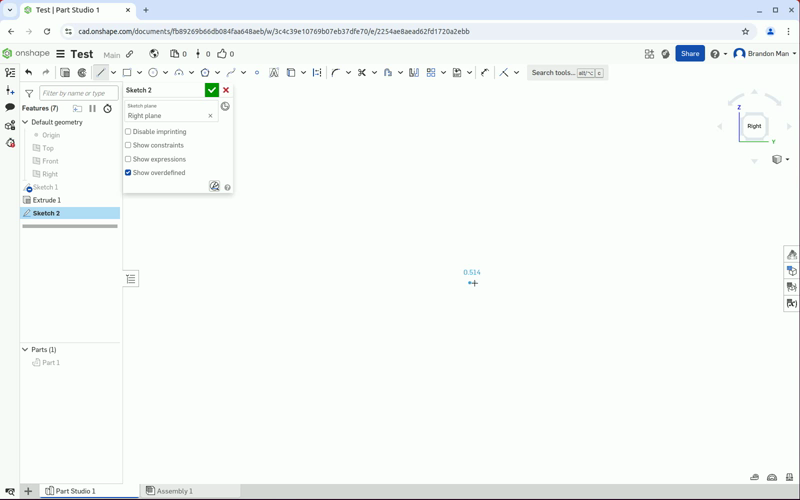
scroll(6)
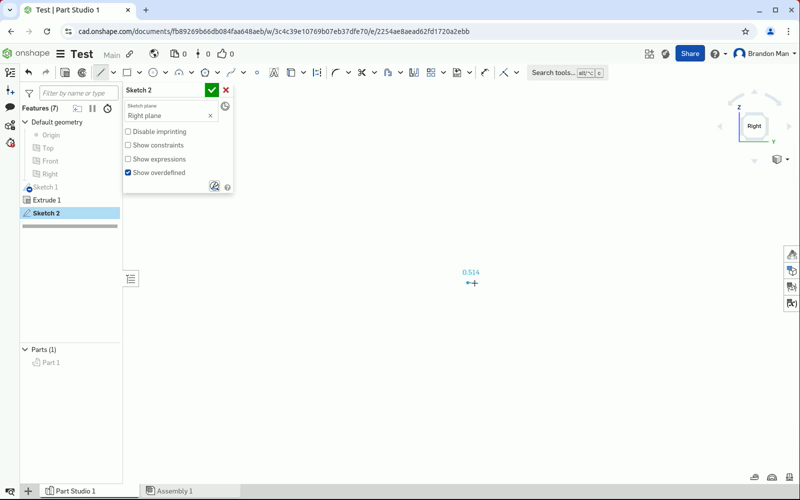
scroll(6)
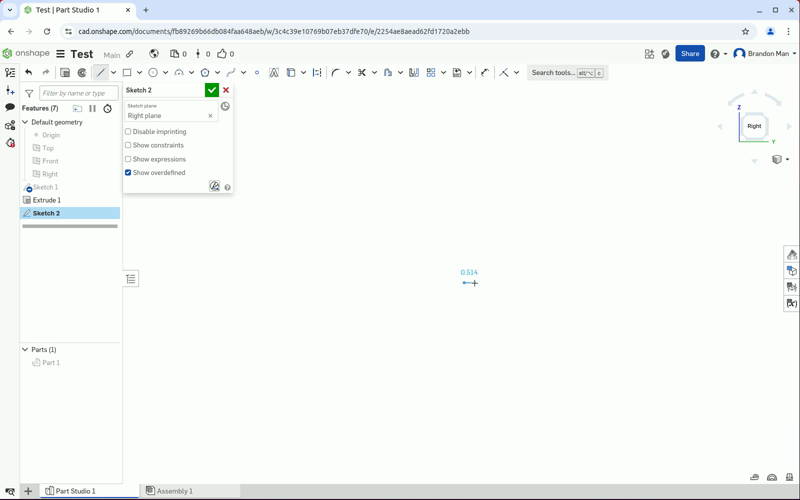
scroll(6)
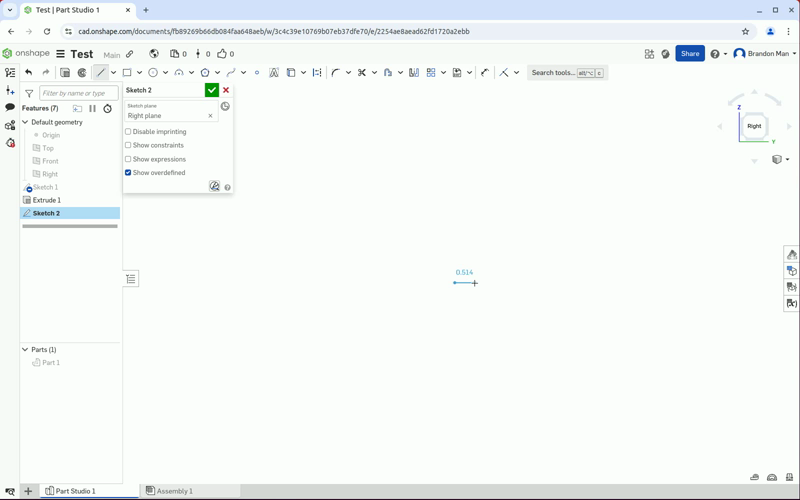
scroll(6)
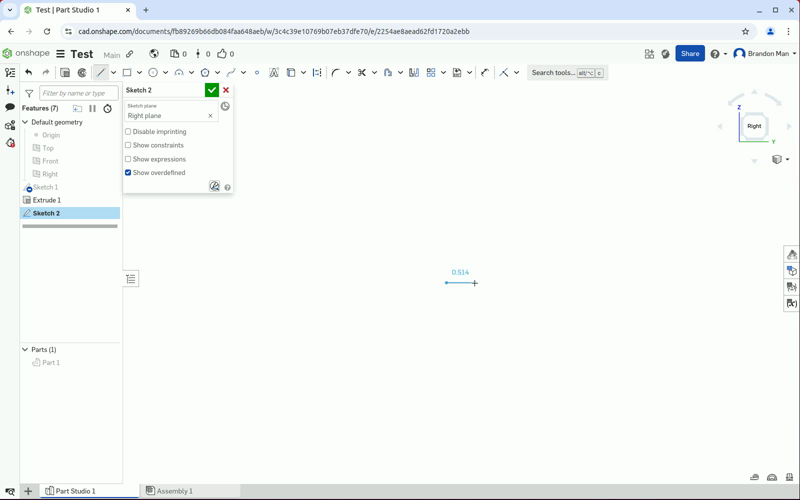
click(474, 282)
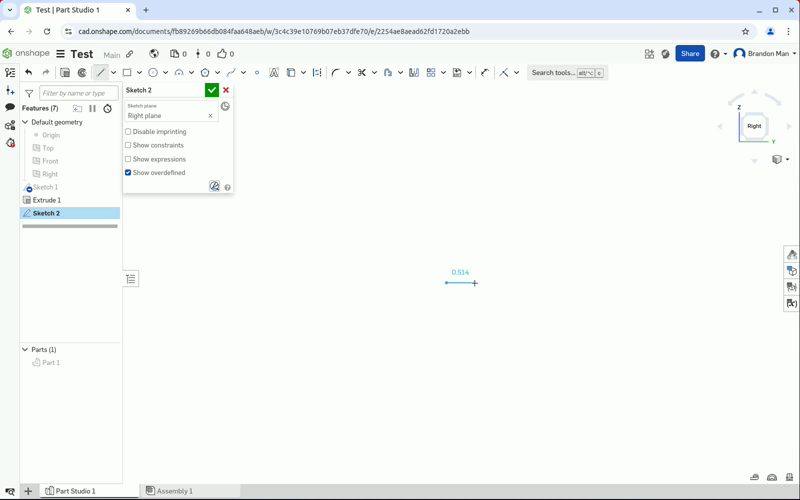
scroll(-6)
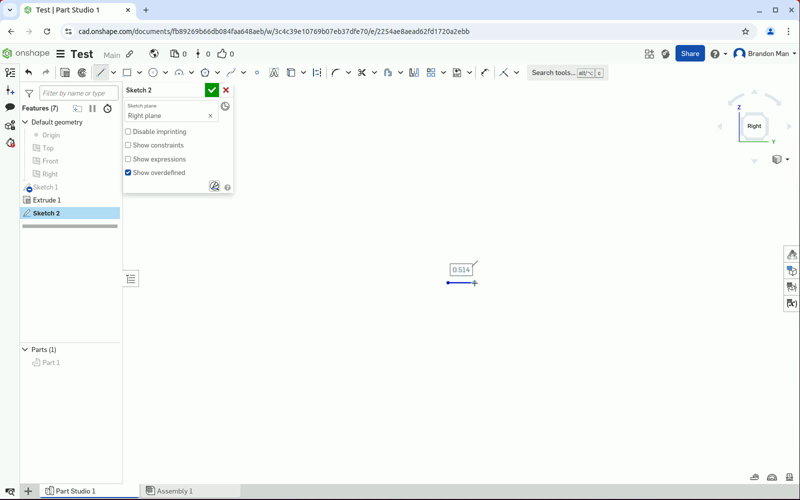
scroll(-6)
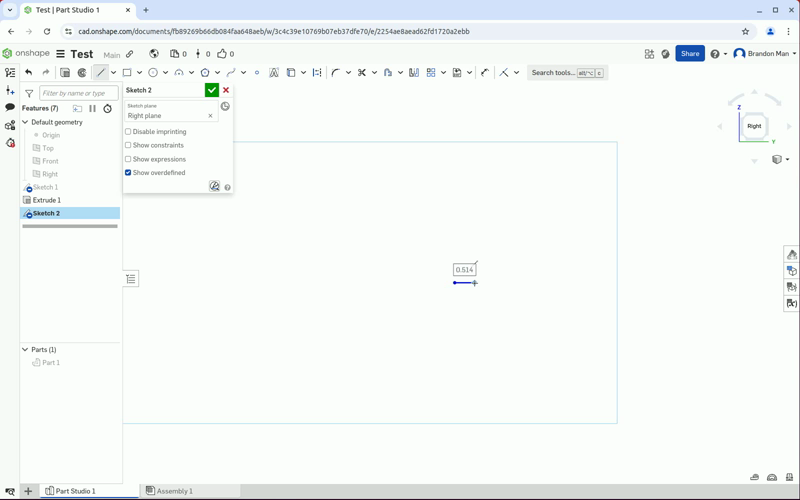
scroll(-6)
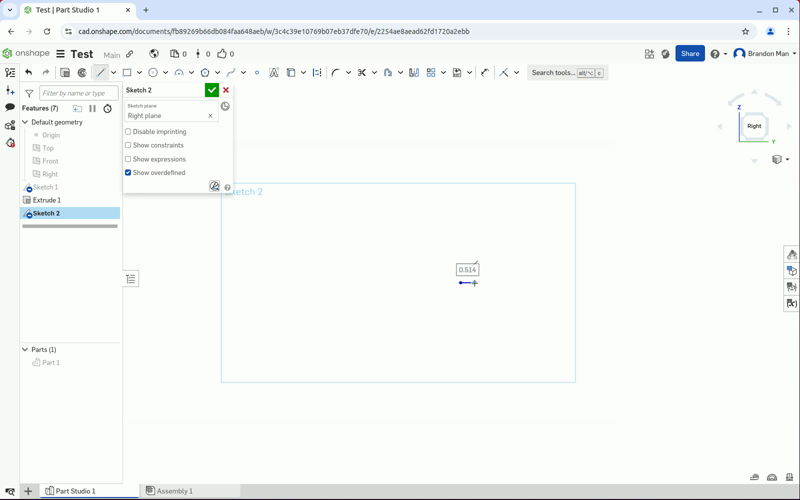
scroll(-6)
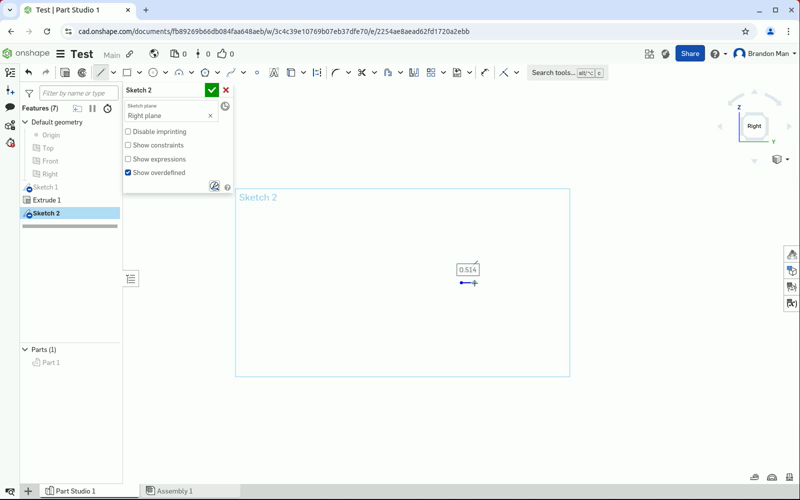
scroll(-6)
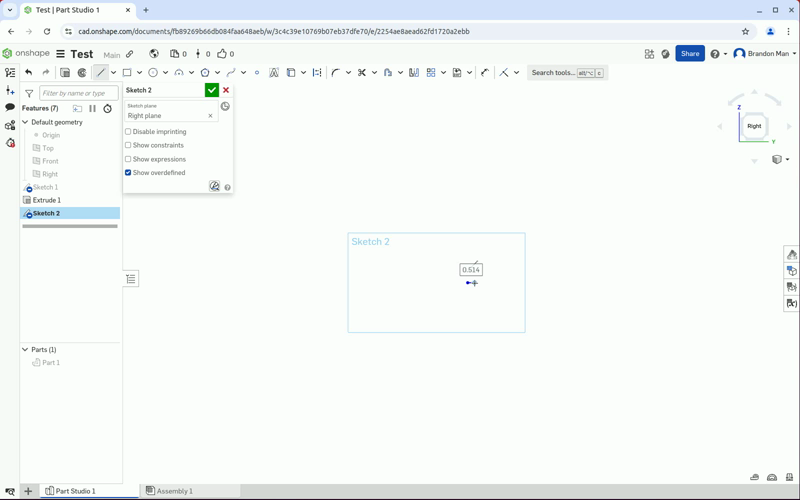
scroll(-6)
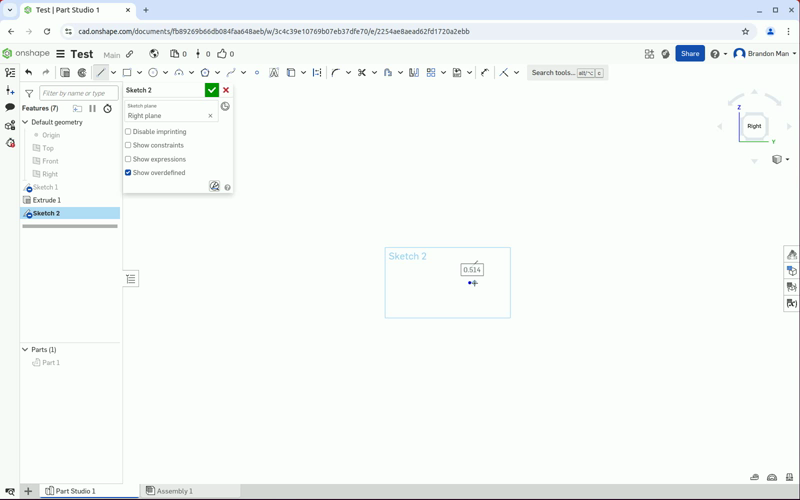
scroll(-6)
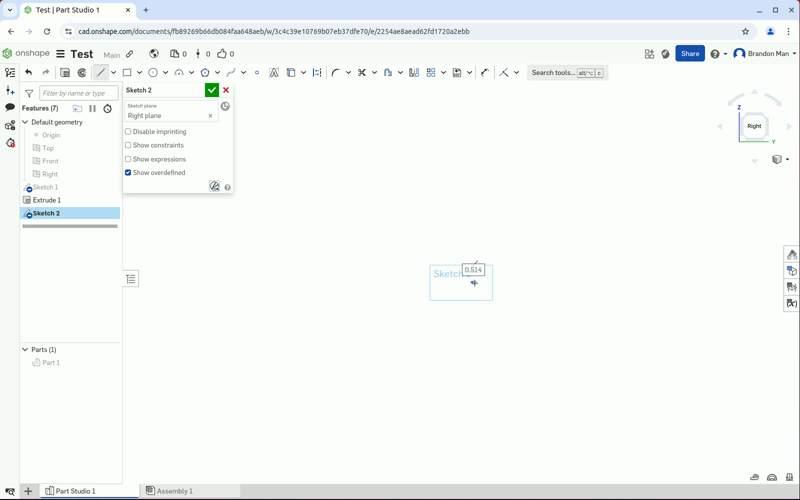
key_up(shift)
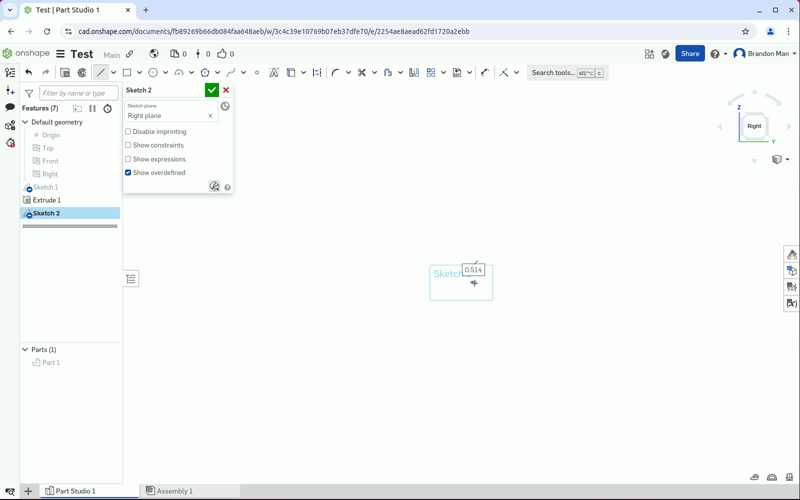
key_down(shift)
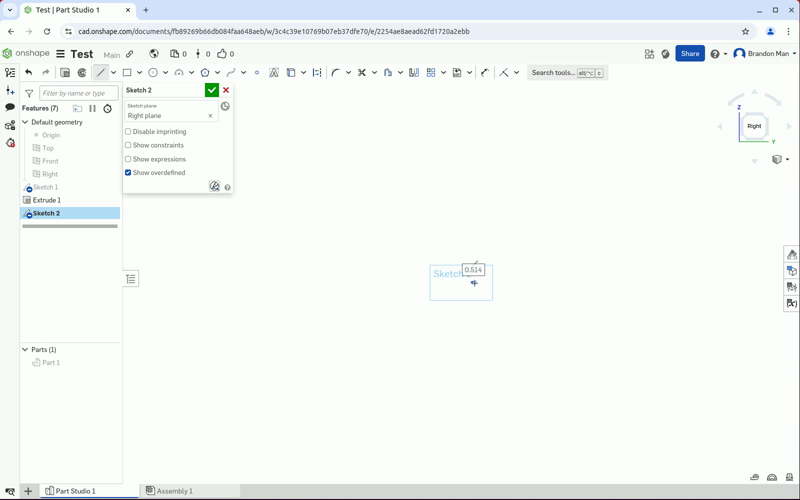
mouse_move(474, 171)
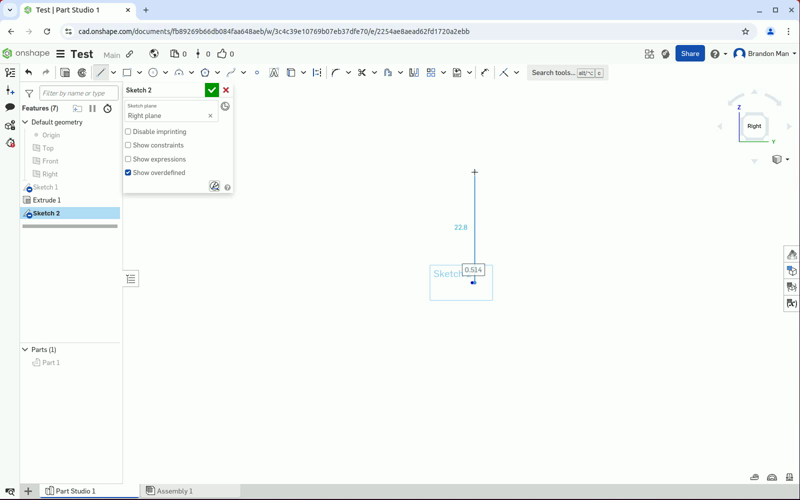
click(474, 171)
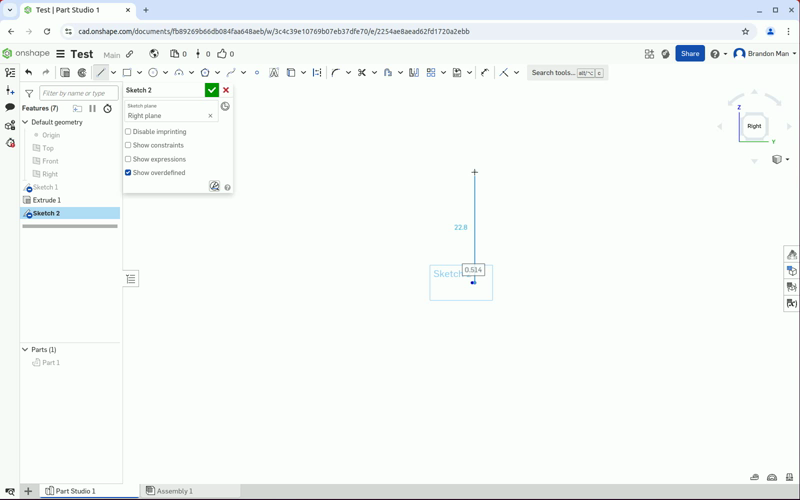
key_up(shift)
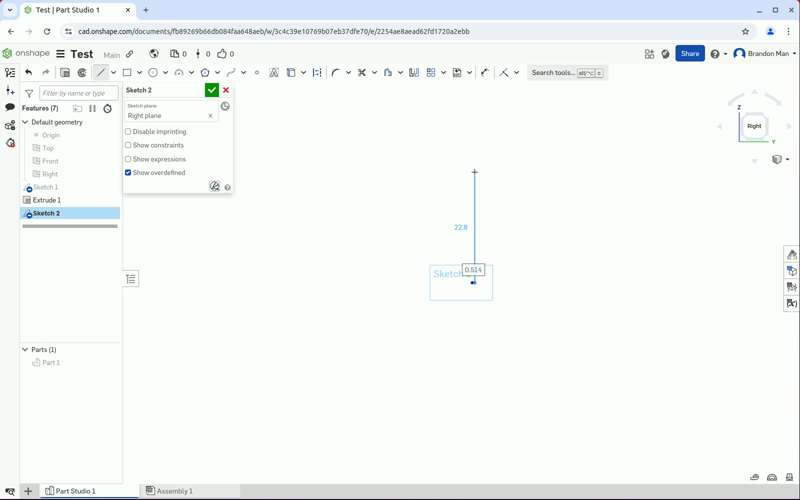
key_down(shift)
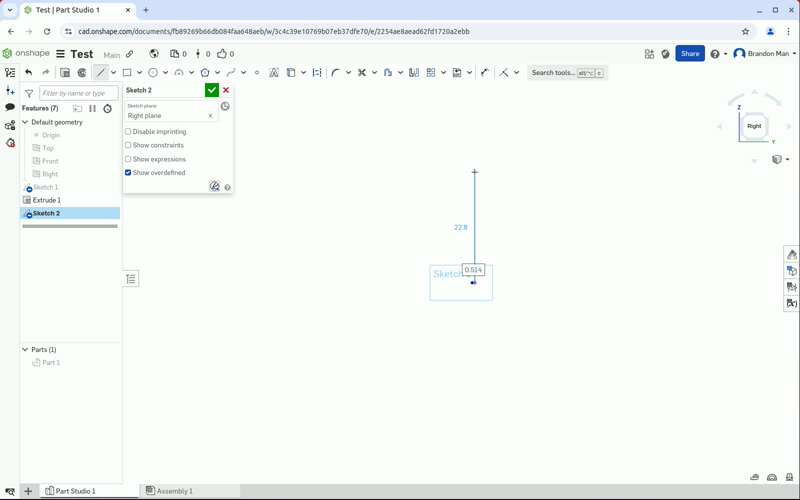
mouse_move(504, 171)
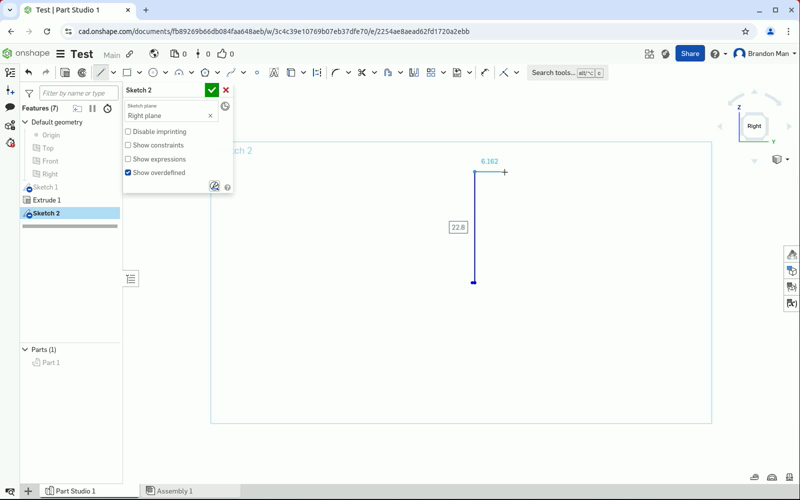
mouse_move(472, 171)
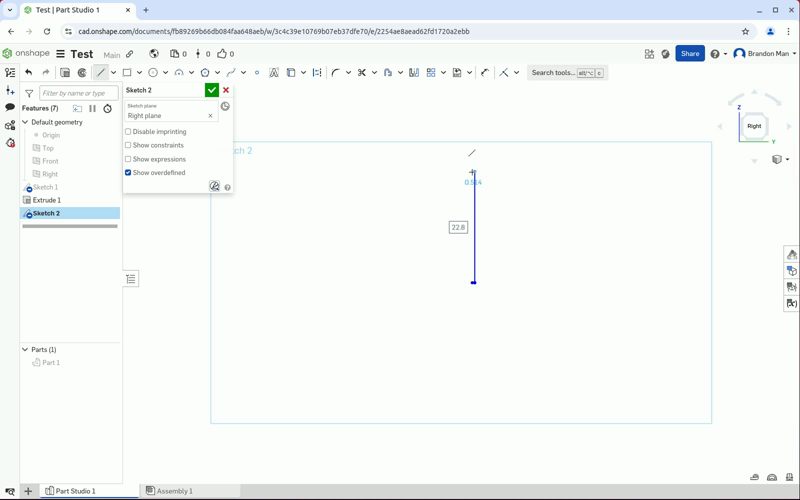
scroll(6)
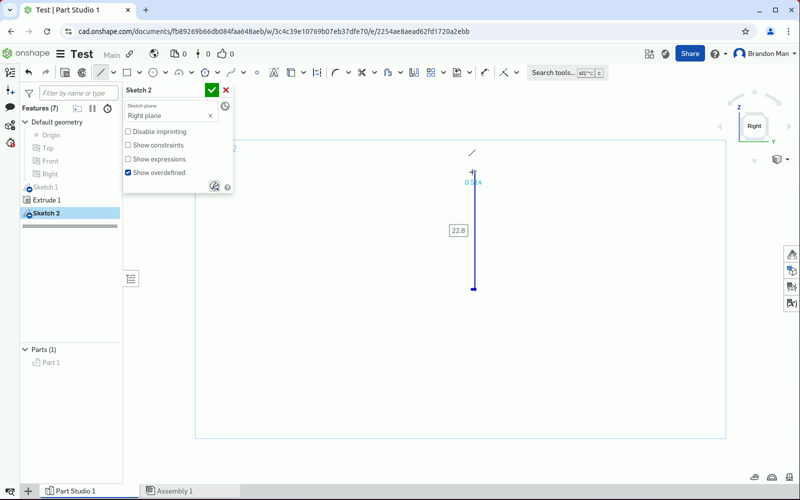
scroll(6)
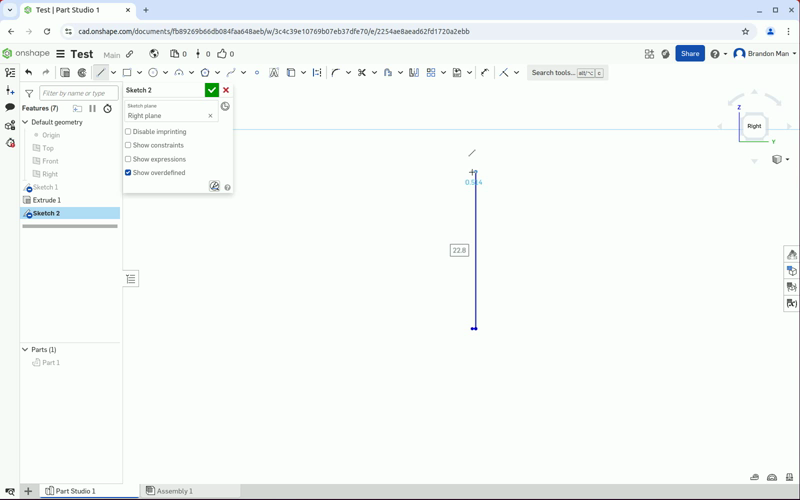
scroll(6)
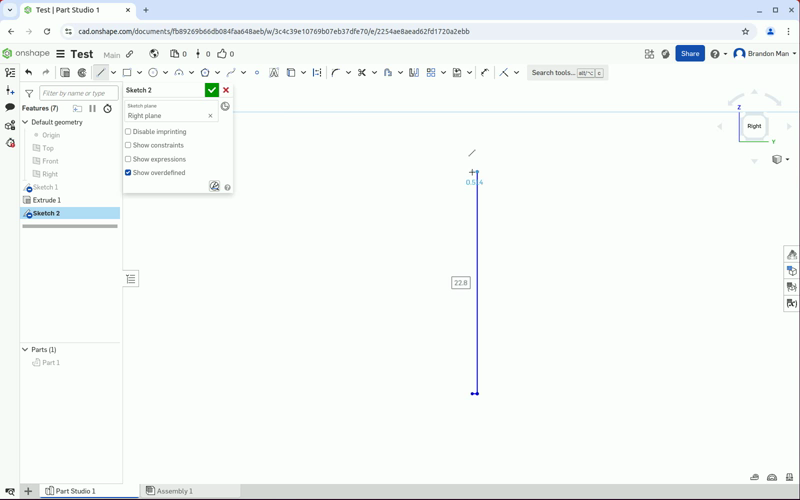
scroll(6)
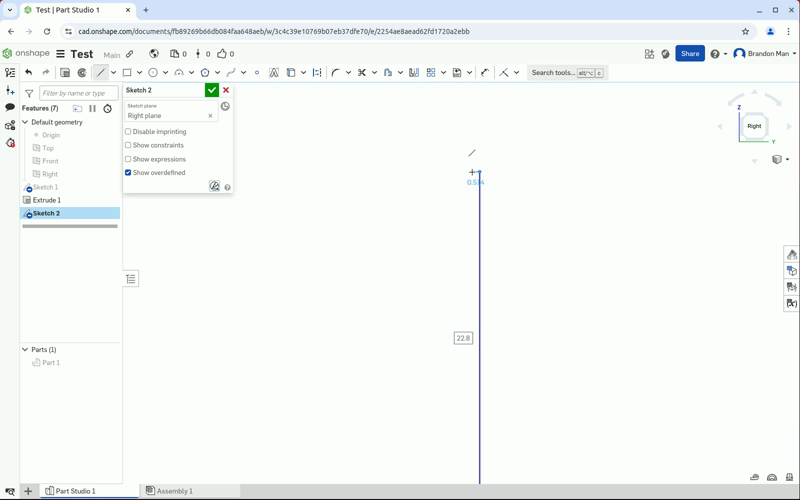
scroll(6)
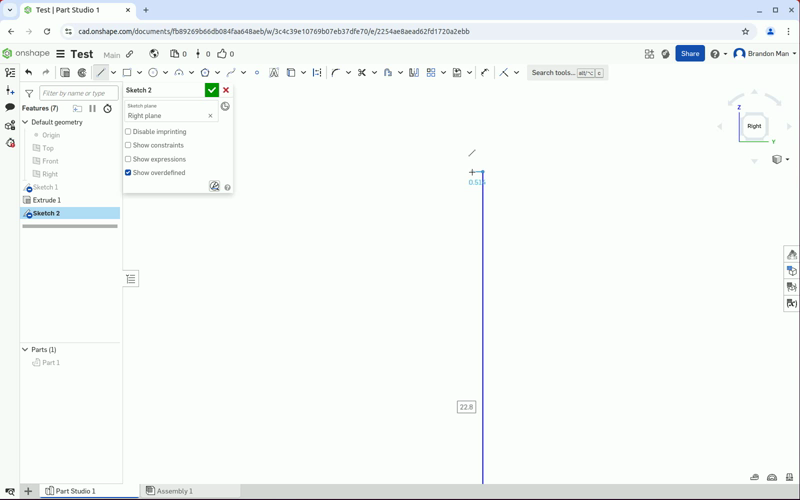
scroll(6)
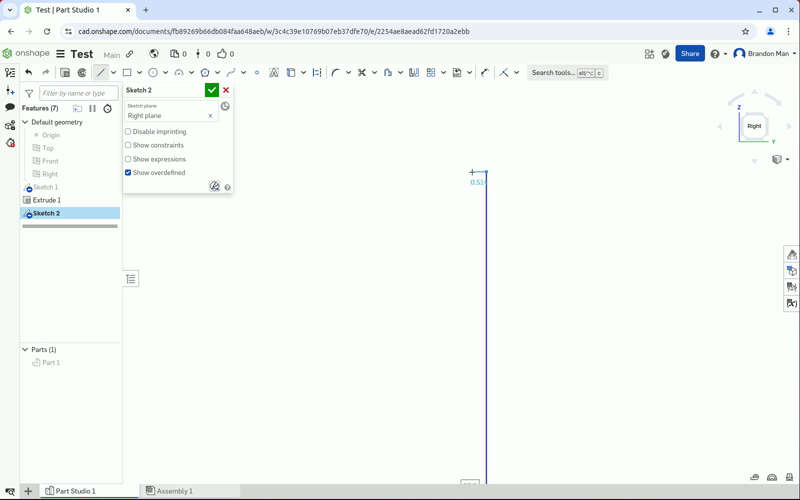
scroll(6)
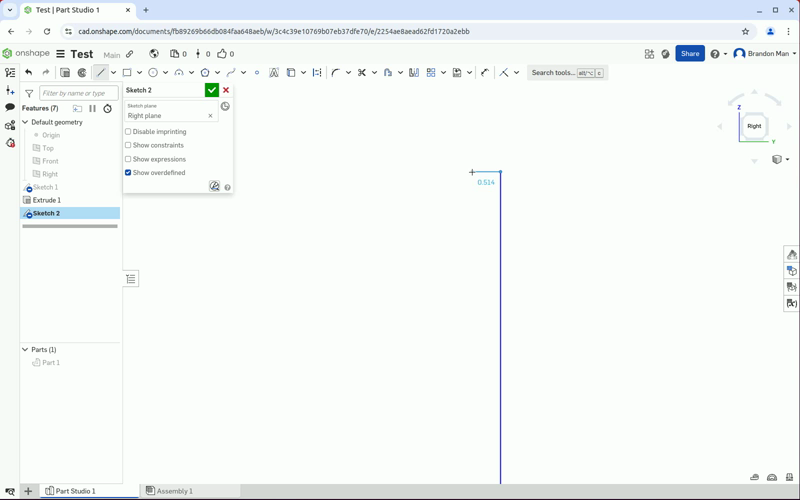
click(472, 171)
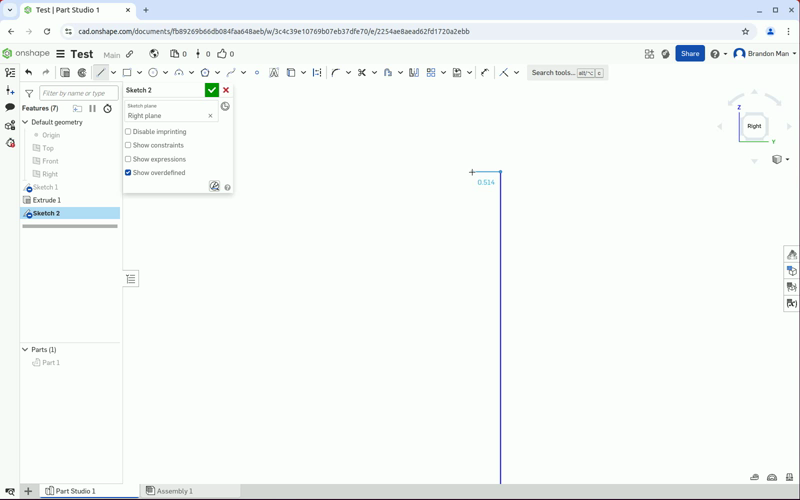
scroll(-6)
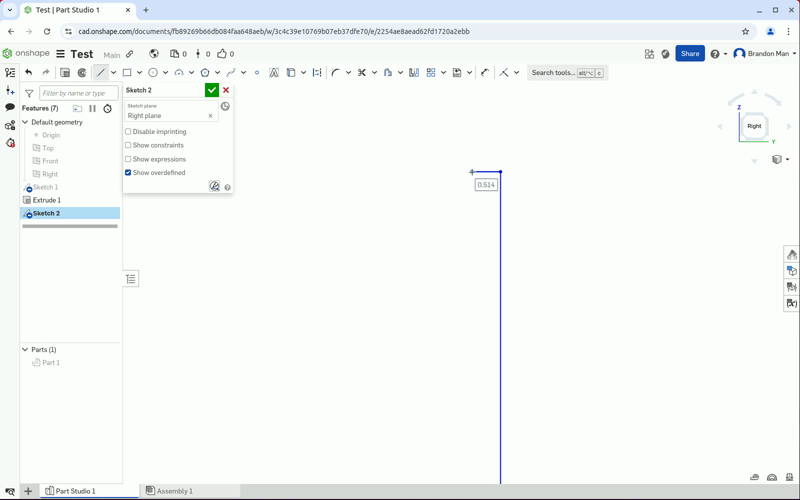
scroll(-6)
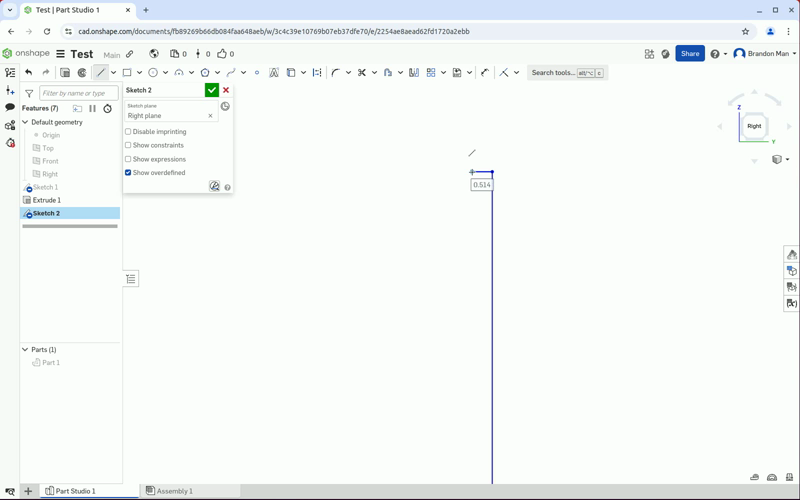
scroll(-6)
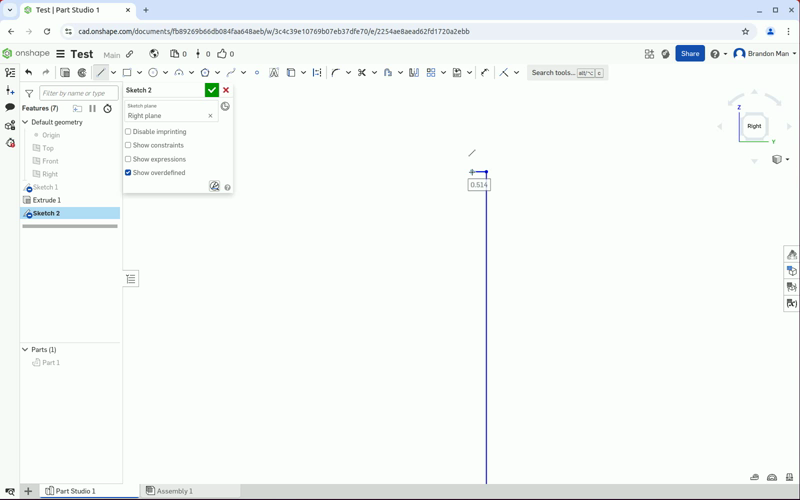
scroll(-6)
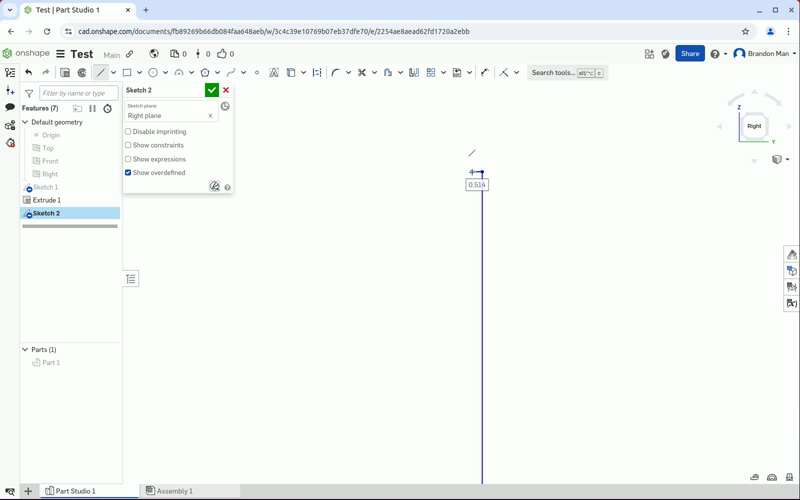
scroll(-6)
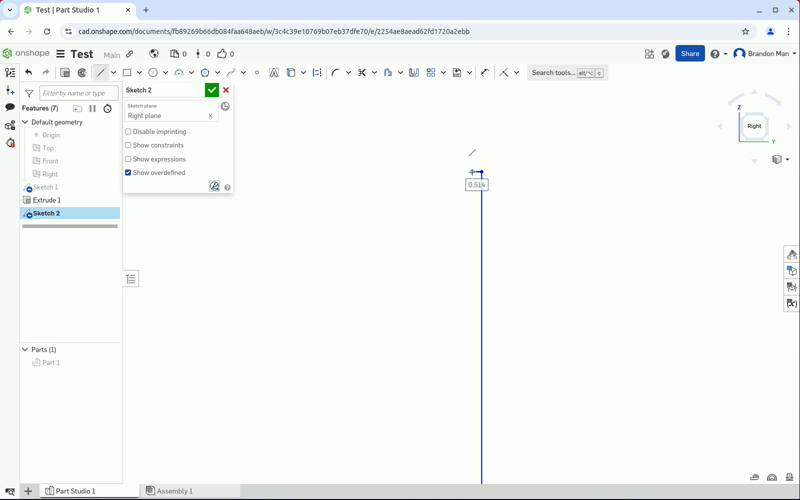
scroll(-6)
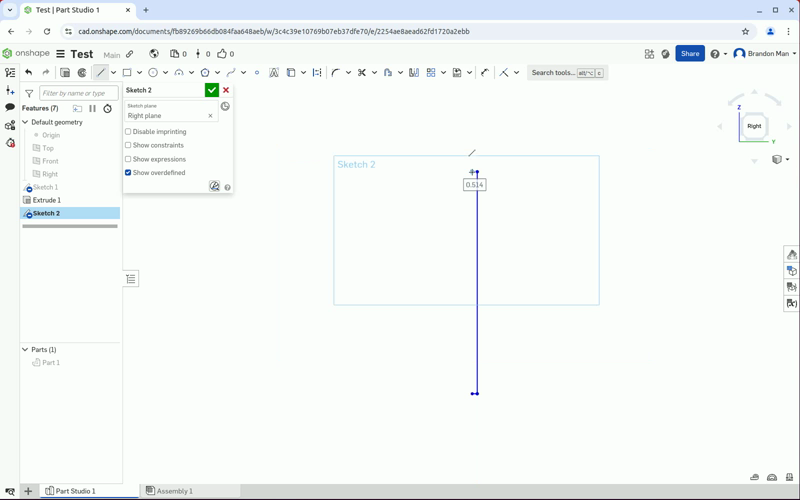
scroll(-6)
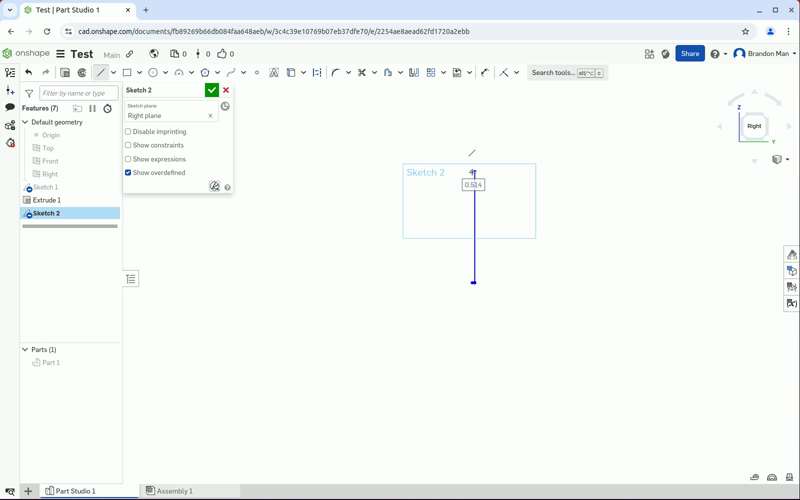
key_up(shift)
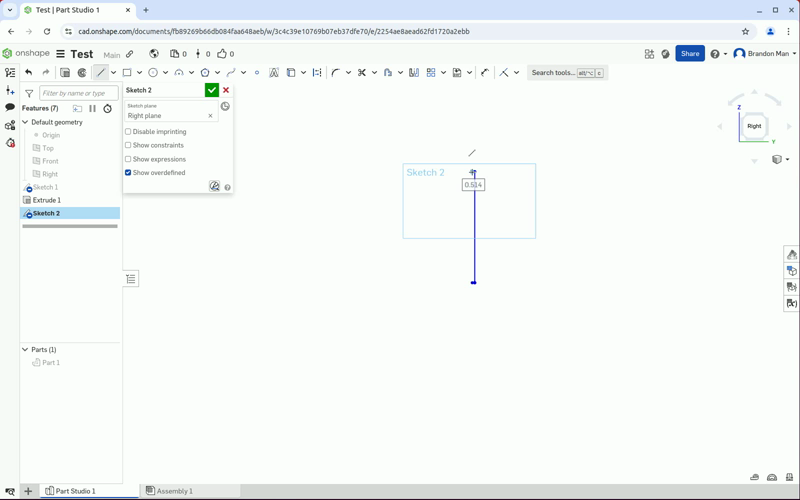
key_down(shift)
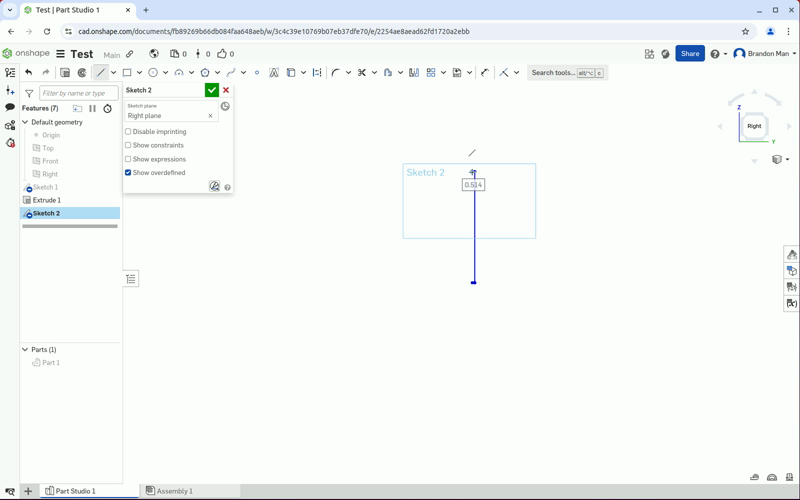
mouse_move(472, 282)
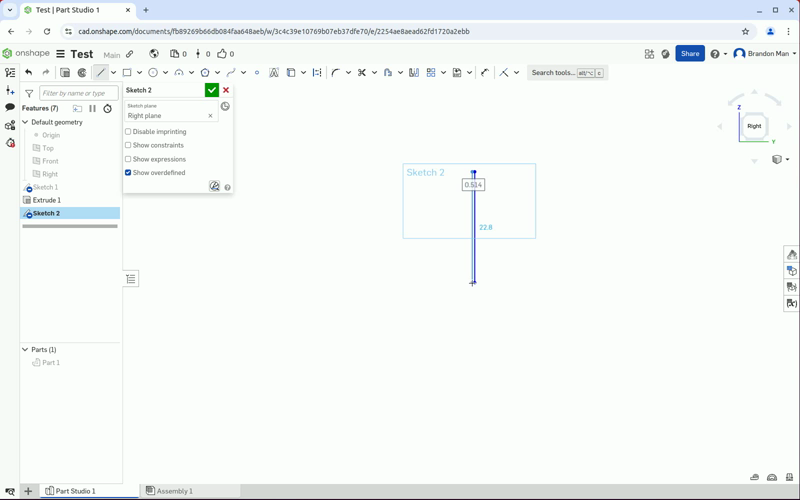
scroll(6)
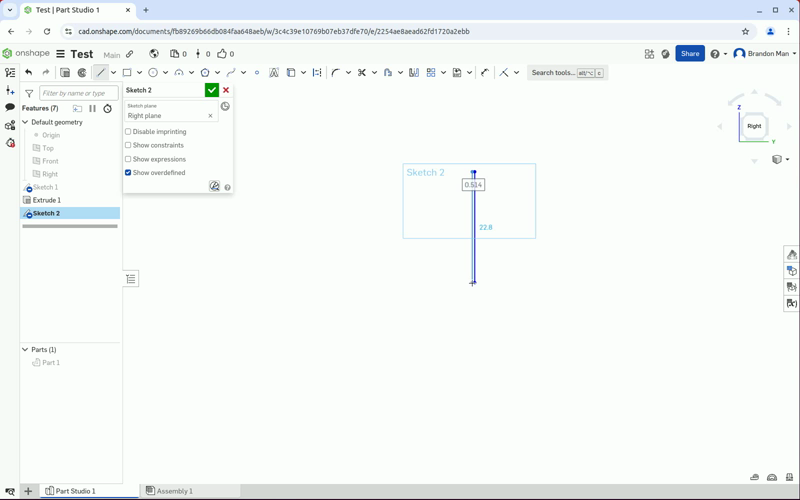
scroll(6)
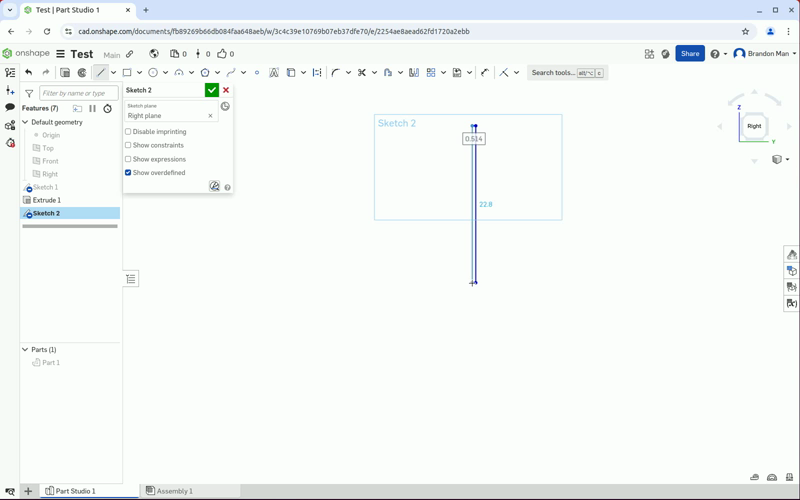
scroll(6)
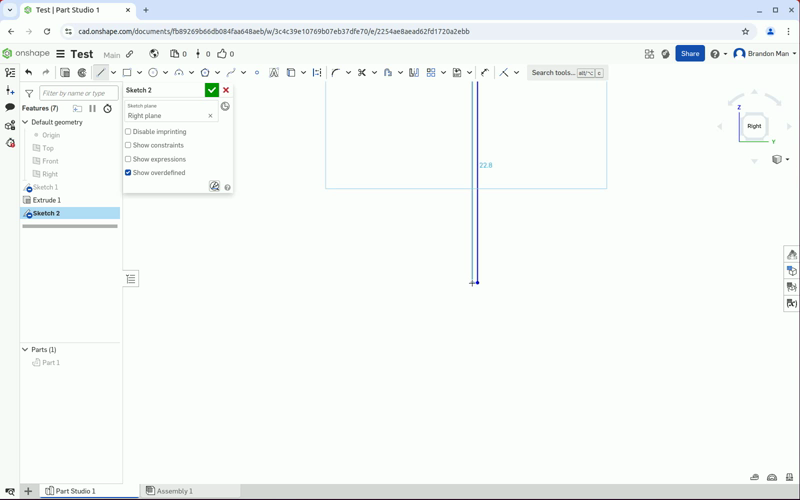
scroll(6)
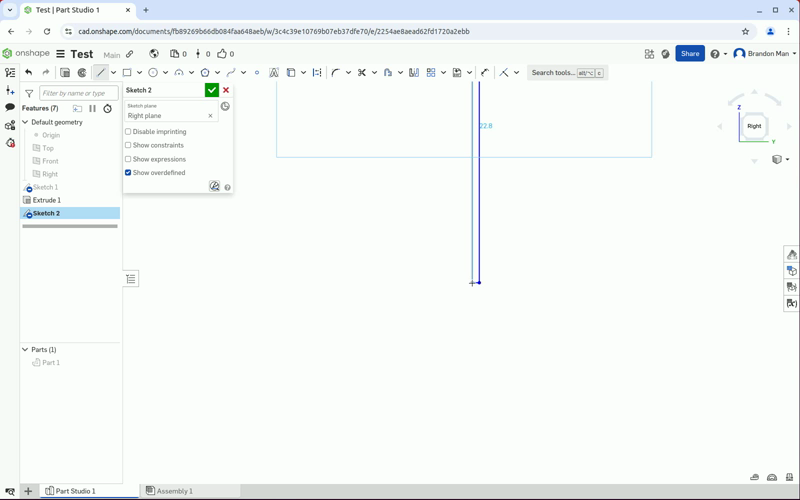
scroll(6)
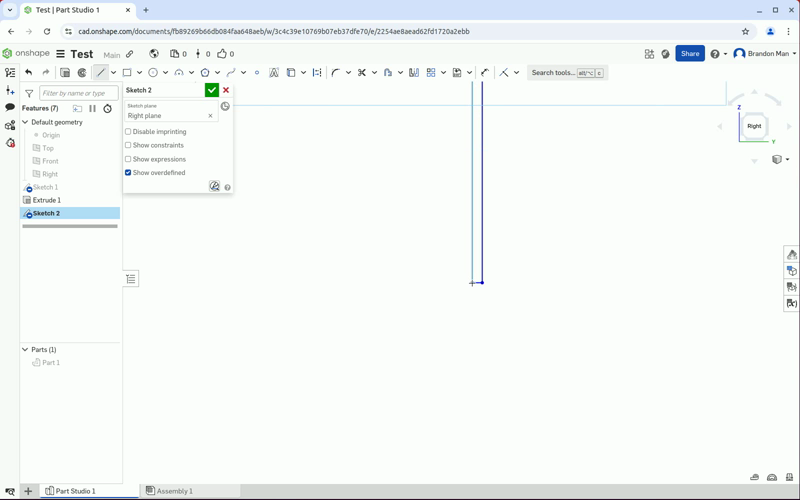
scroll(6)
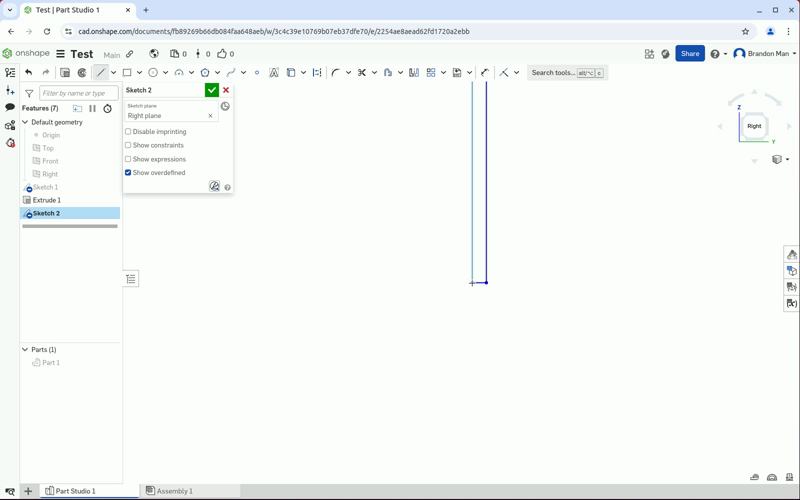
scroll(6)
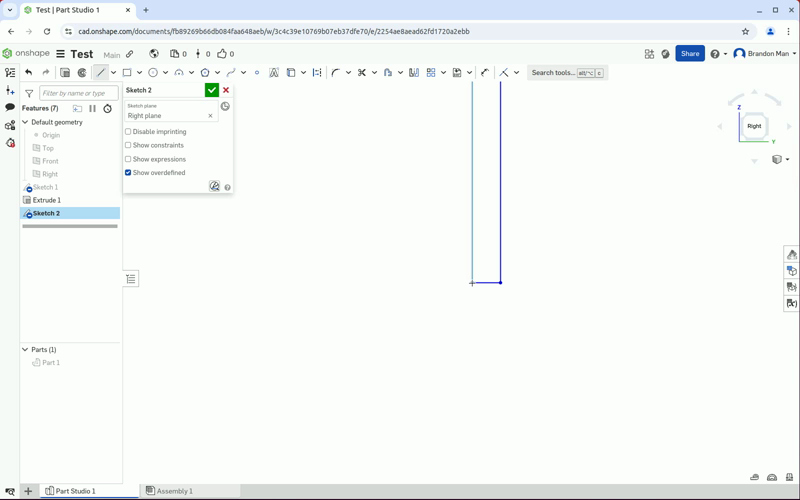
key_up(shift)
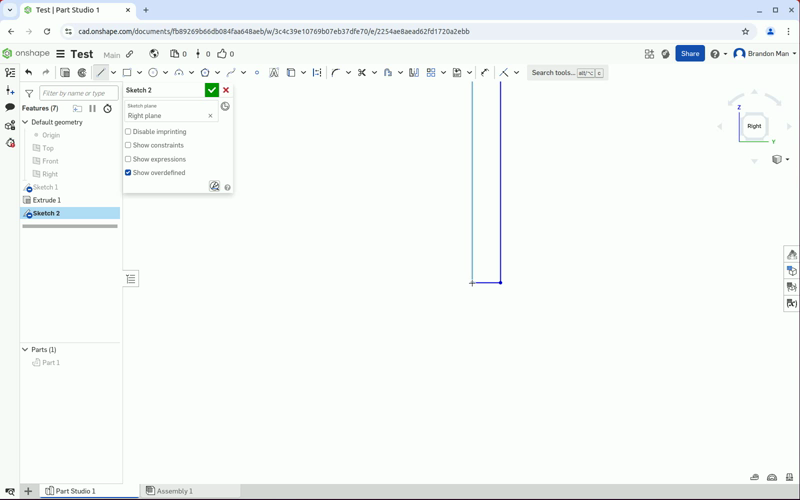
click(472, 282)
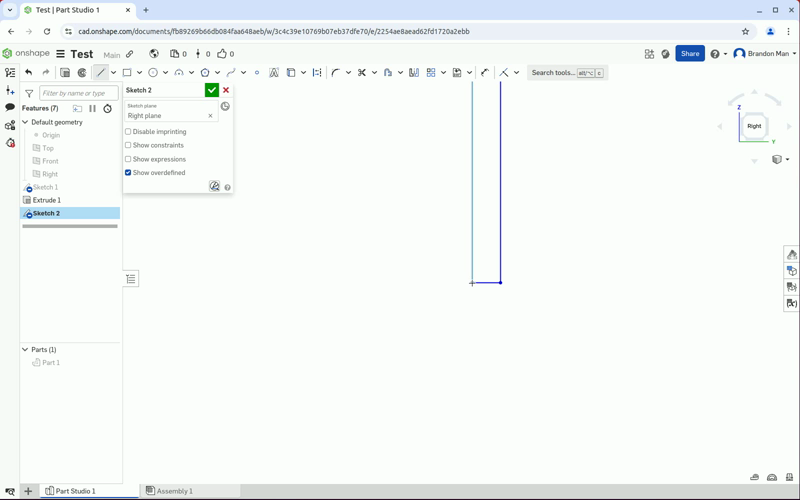
scroll(-6)
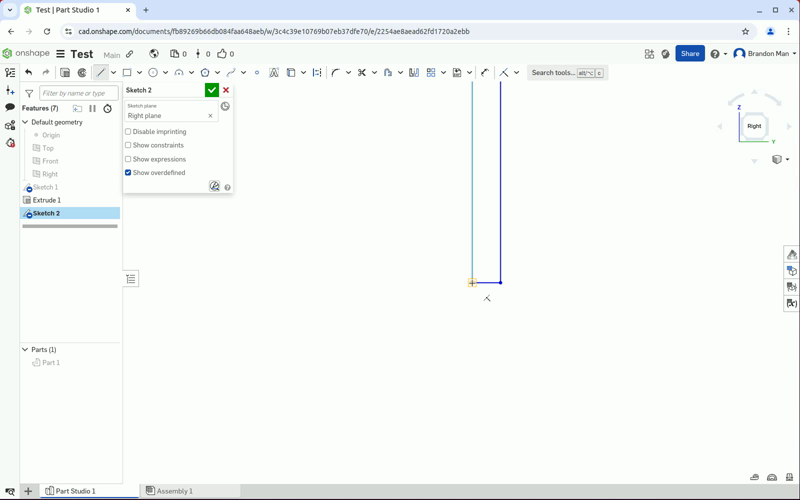
scroll(-6)
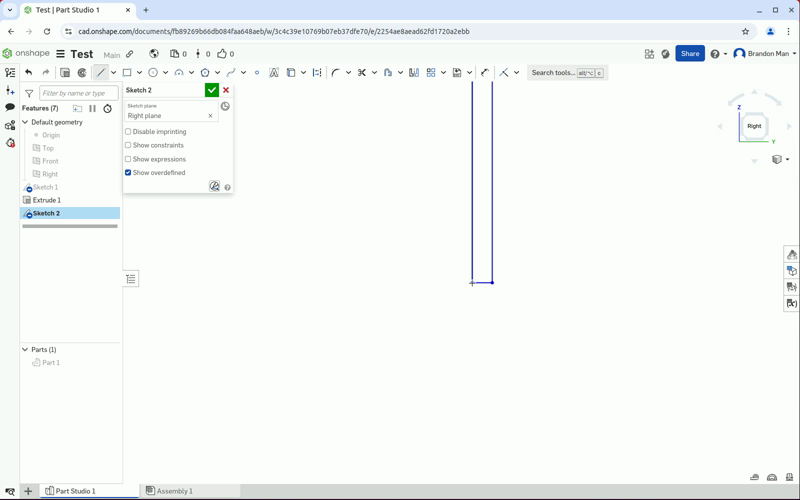
scroll(-6)
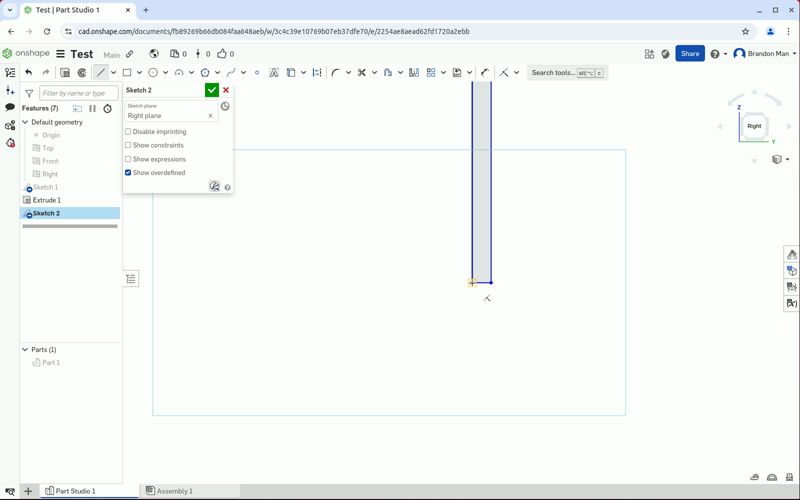
scroll(-6)
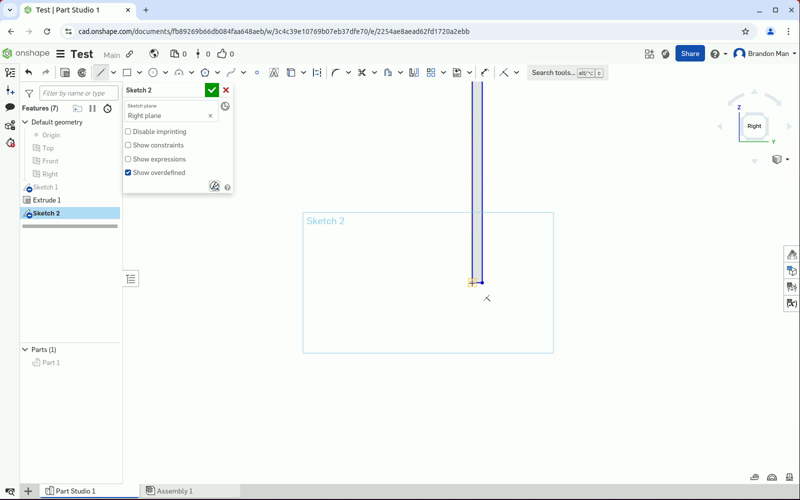
scroll(-6)
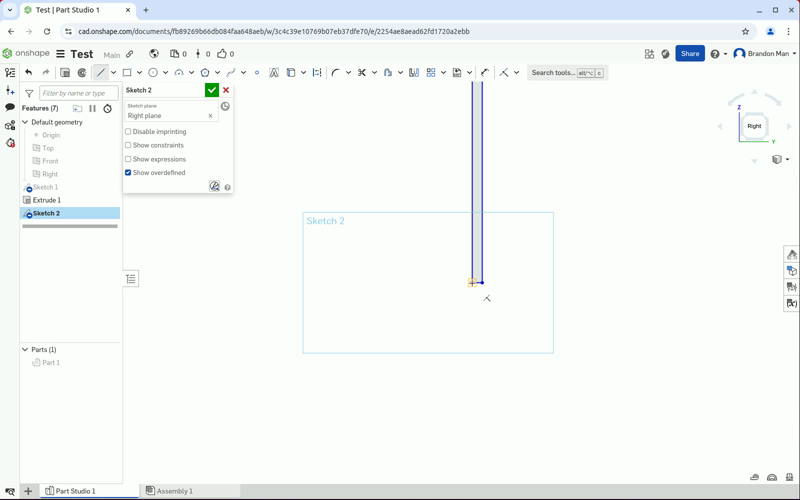
scroll(-6)
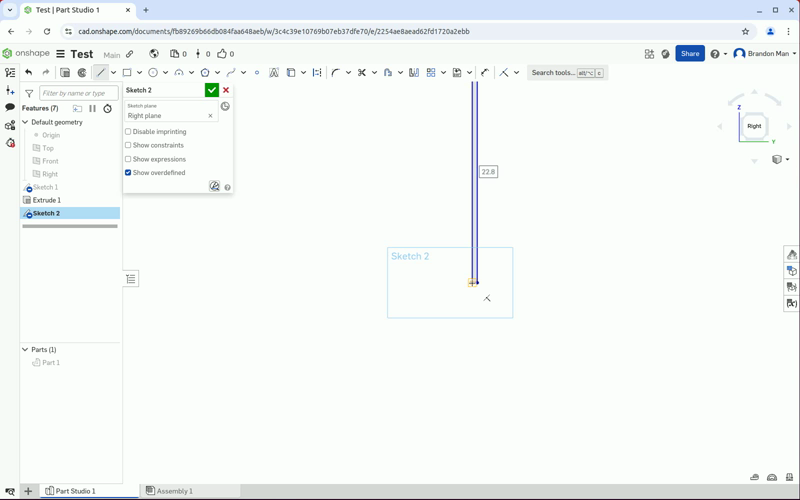
scroll(-6)
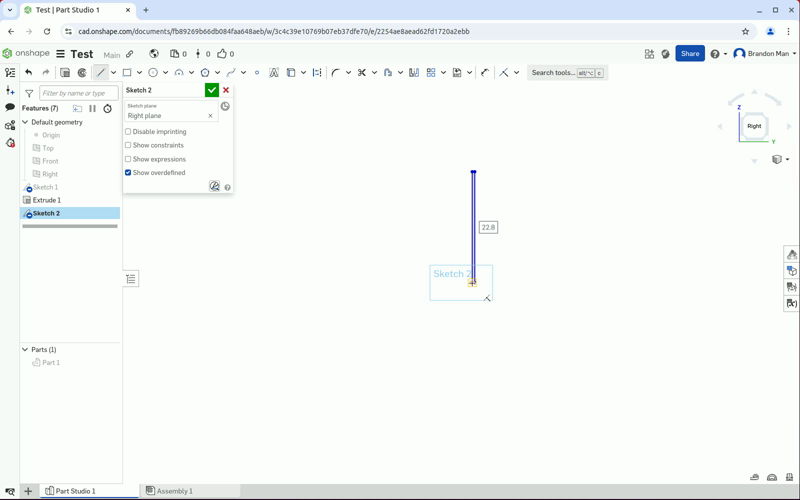
key(esc)
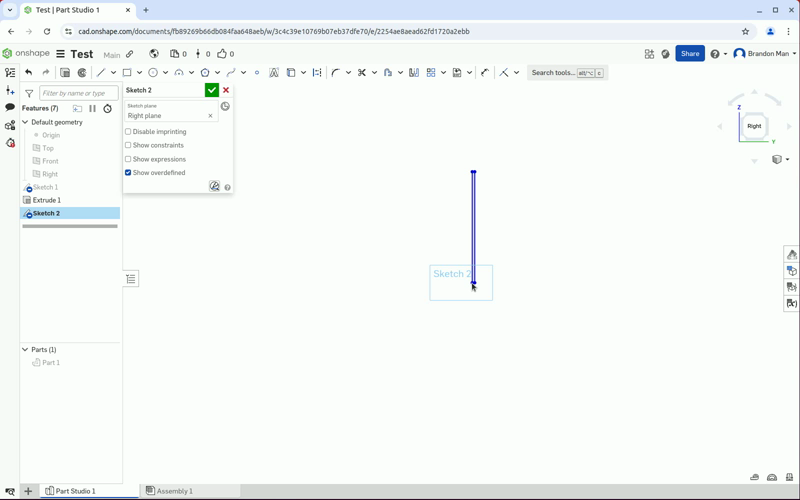
mouse_move(474, 194)
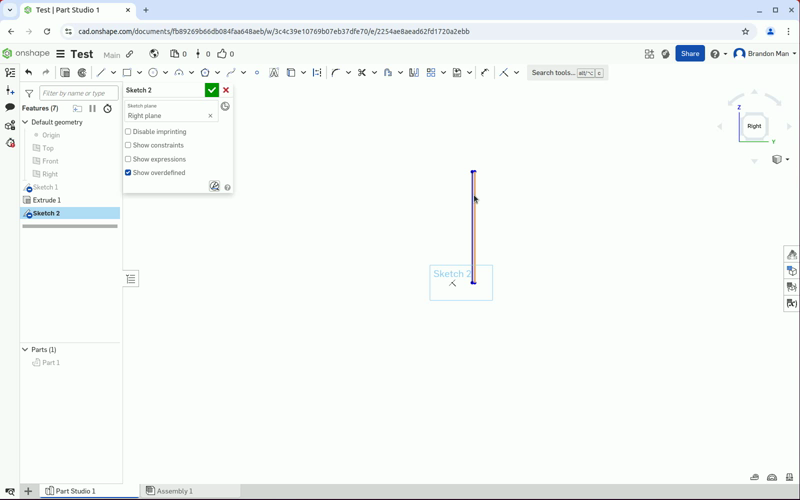
scroll(6)
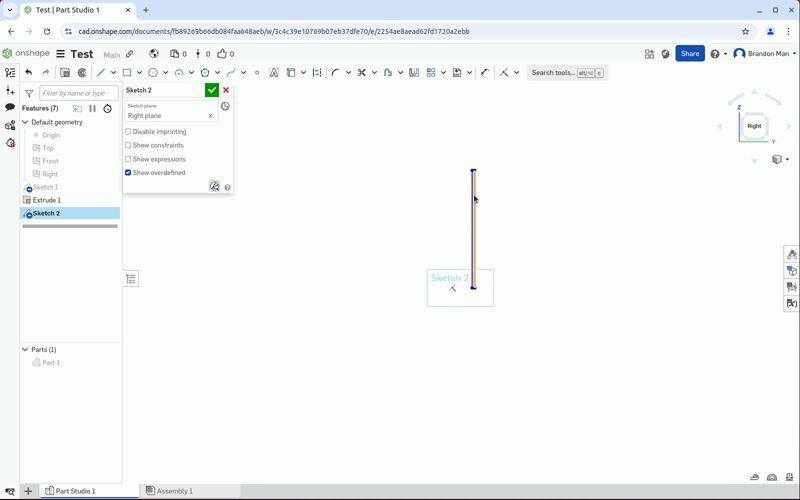
scroll(6)
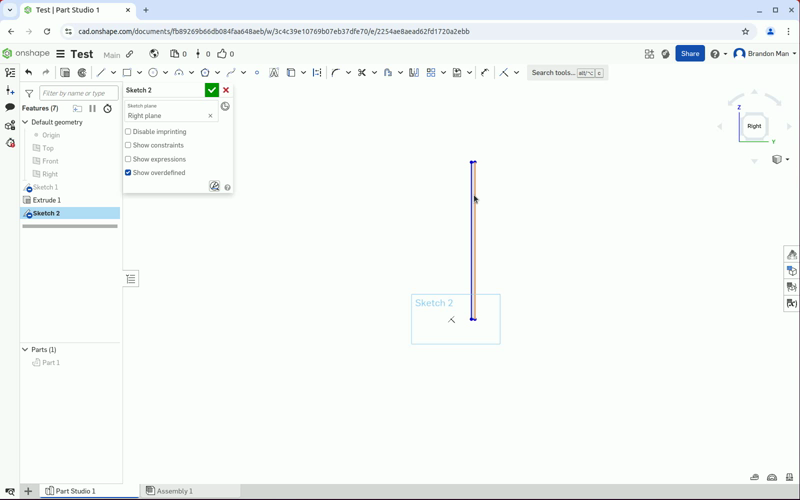
scroll(6)
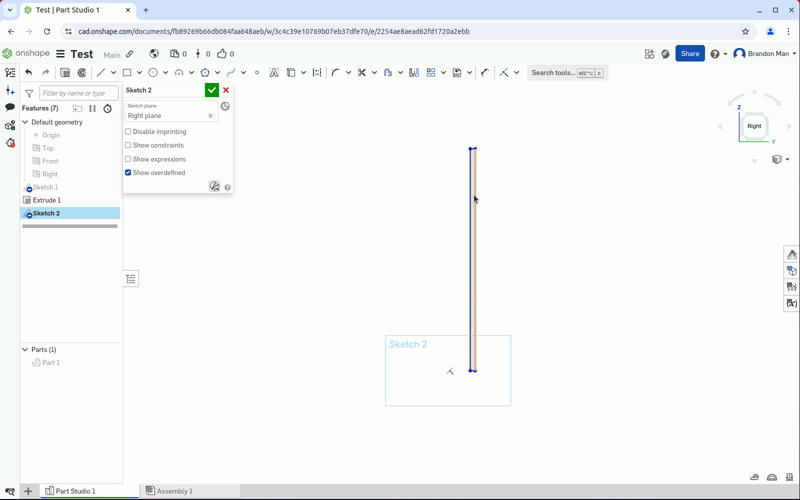
scroll(6)
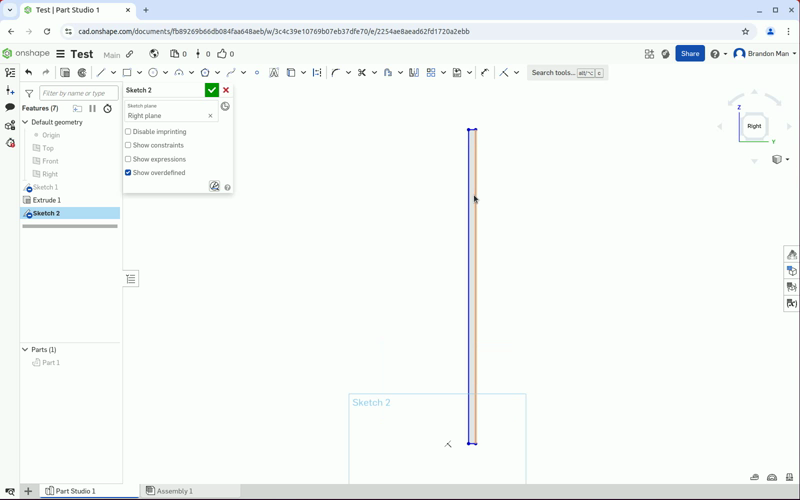
scroll(6)
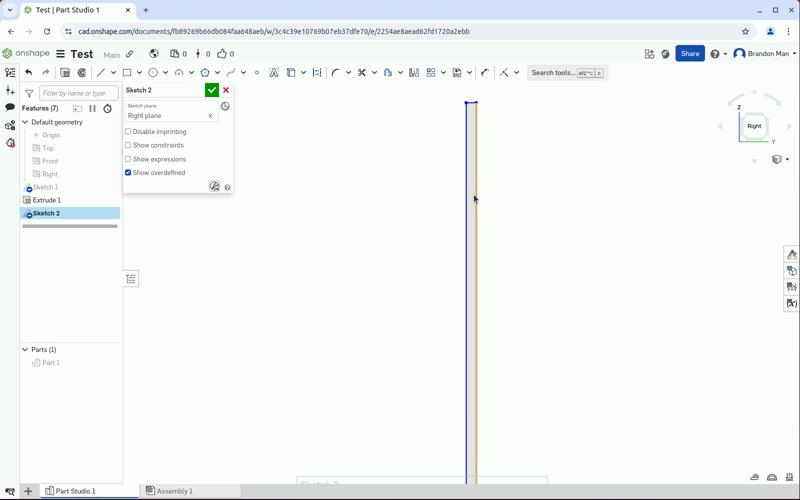
scroll(6)
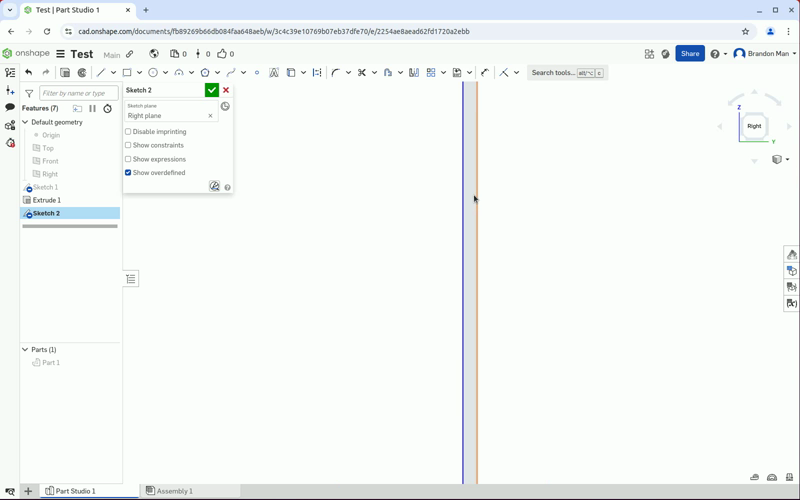
scroll(6)
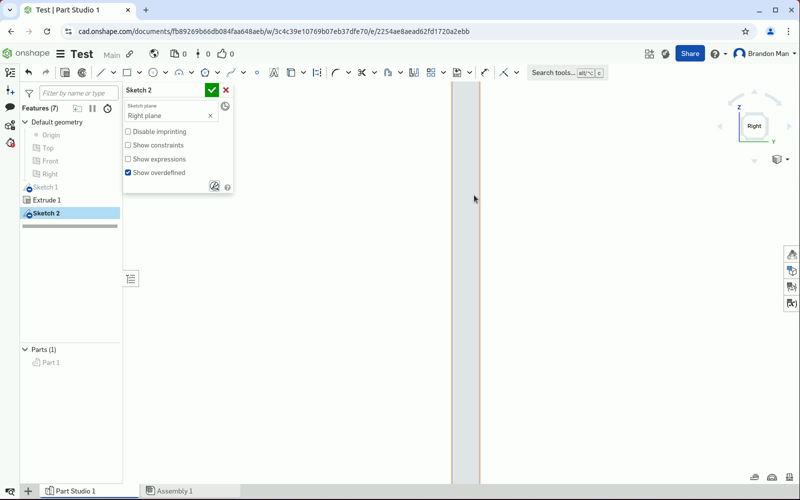
click(474, 194)
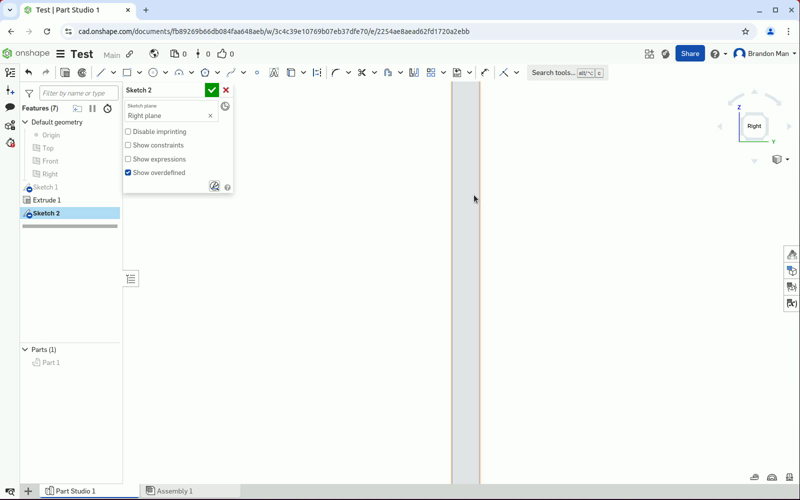
scroll(-6)
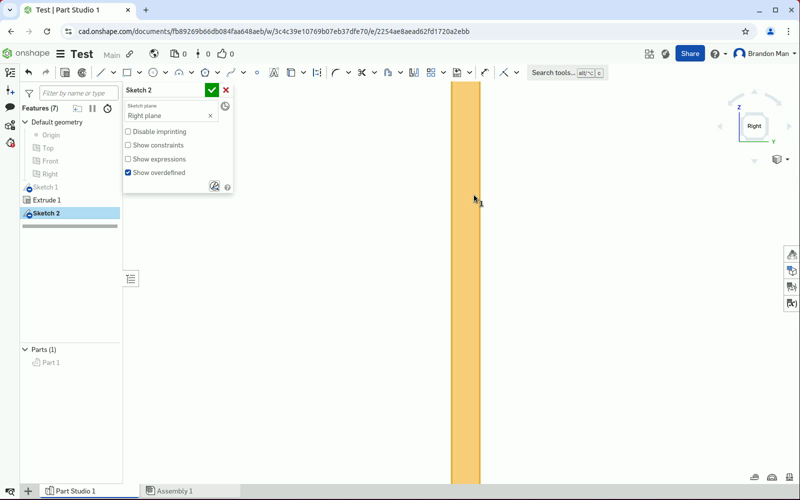
scroll(-6)
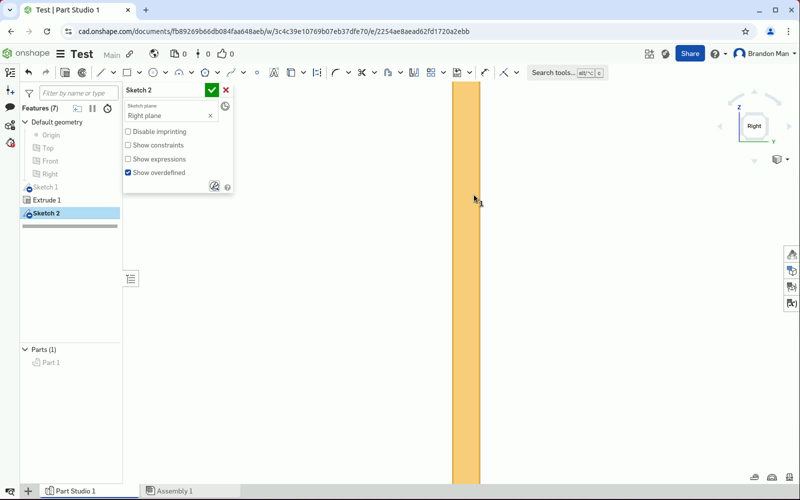
scroll(-6)
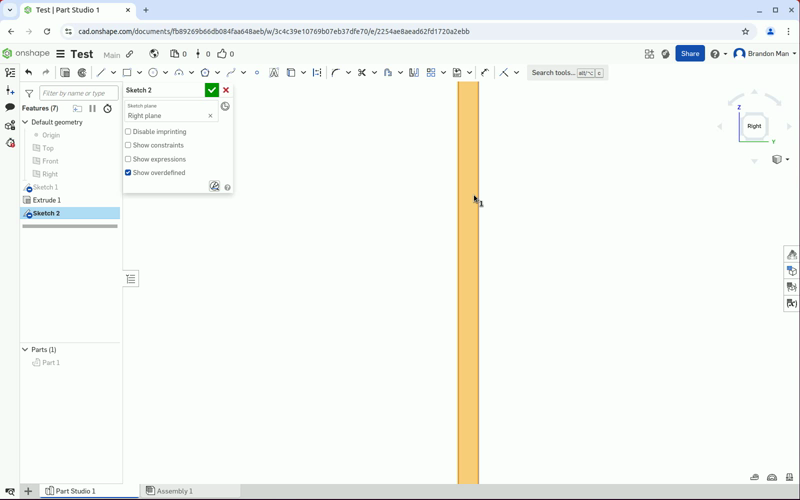
scroll(-6)
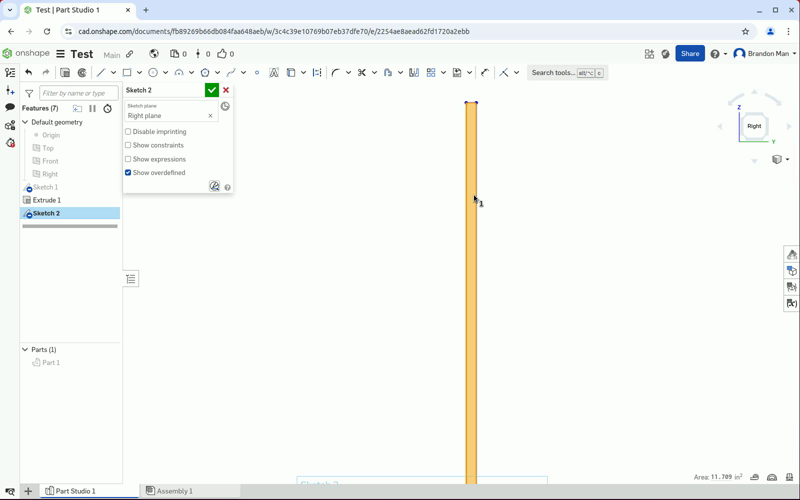
scroll(-6)
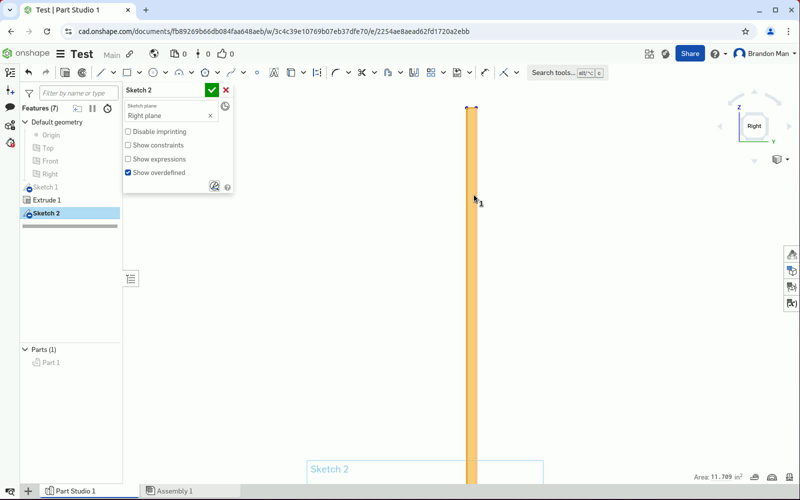
scroll(-6)
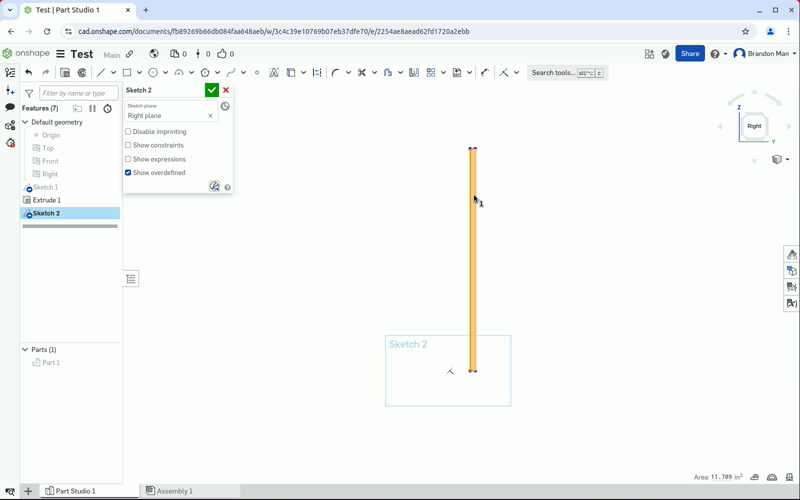
scroll(-6)
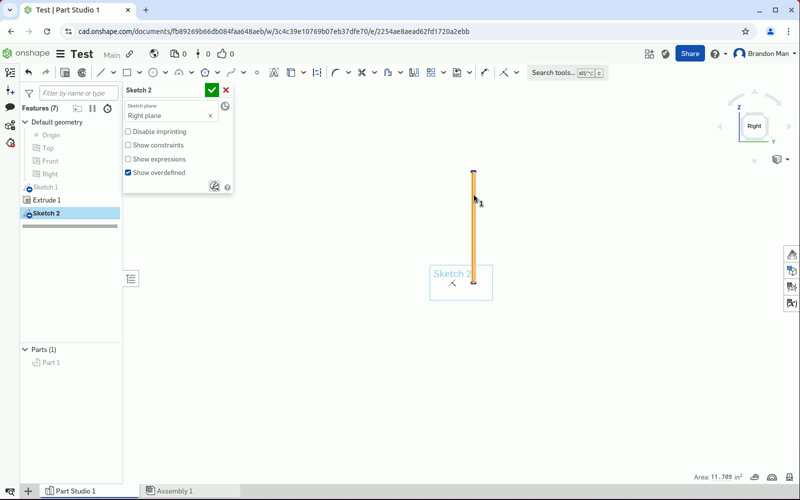
mouse_move(73, 352)
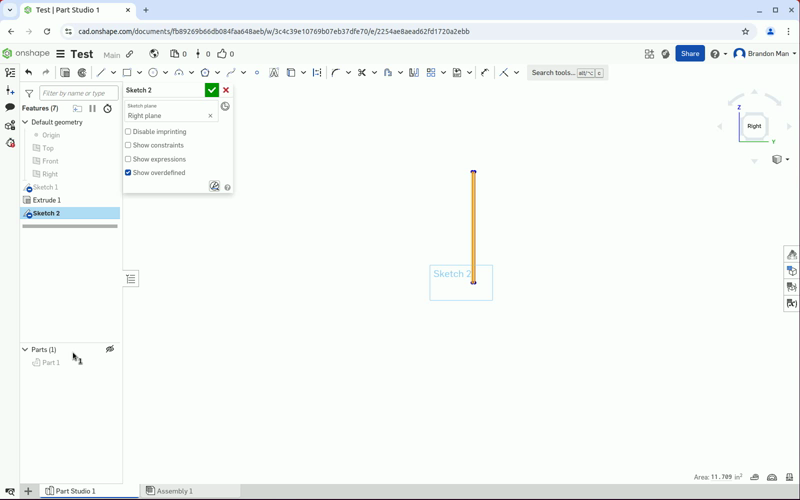
key(shift+y)
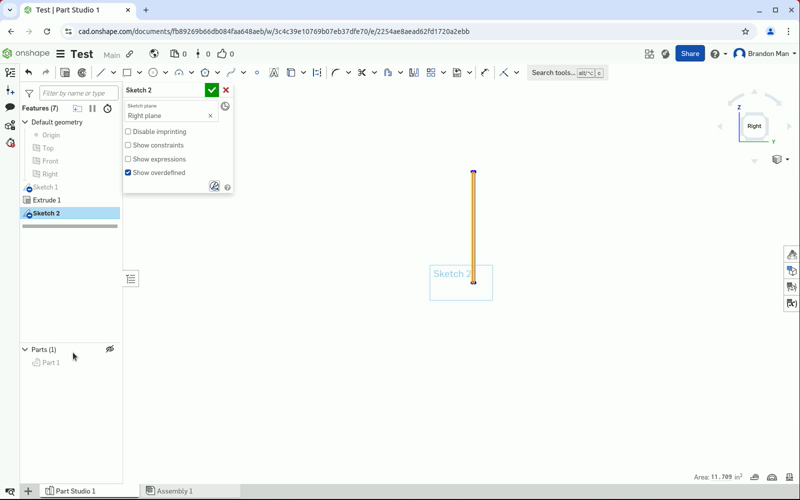
key(shift+e)
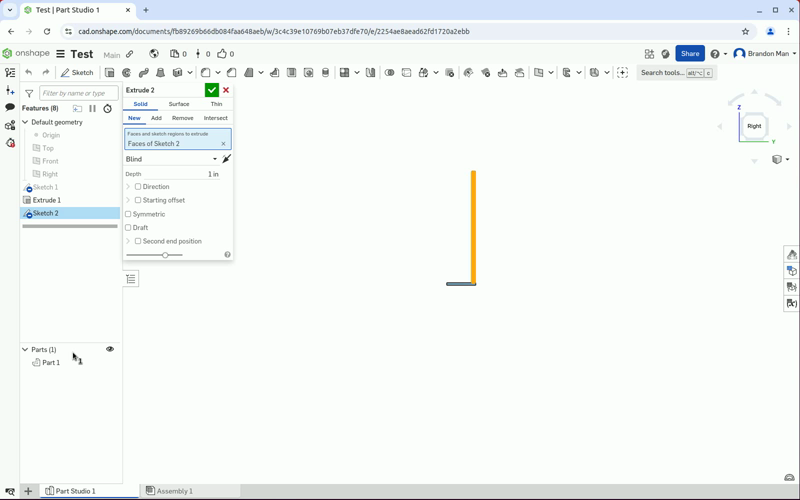
mouse_move(143, 106)
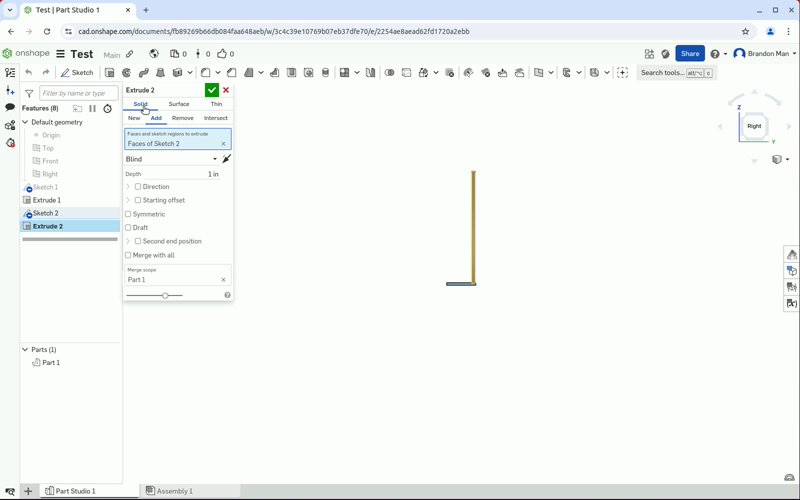
click(143, 106)
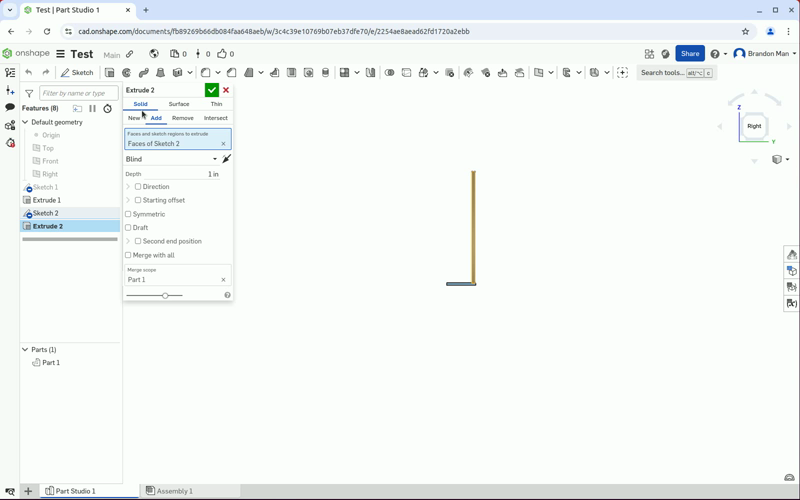
mouse_move(137, 120)
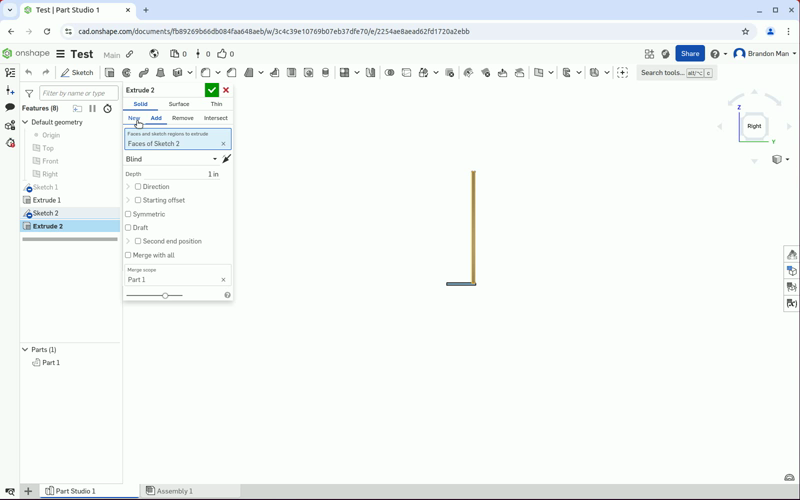
click(137, 120)
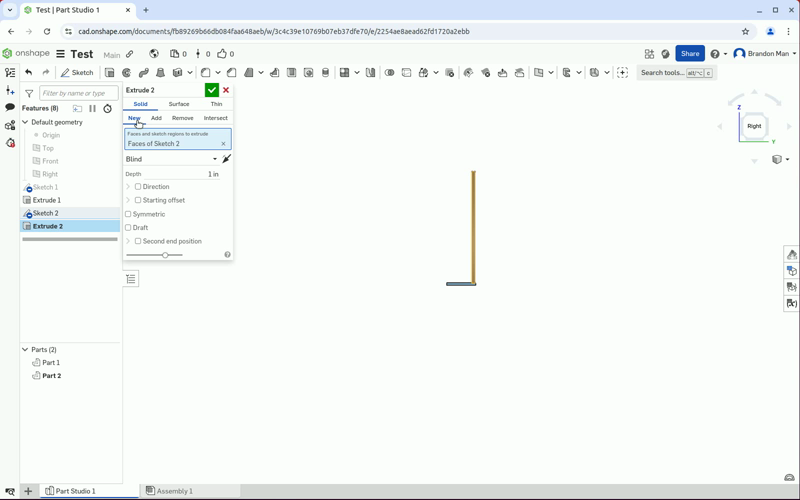
key(tab, 4)
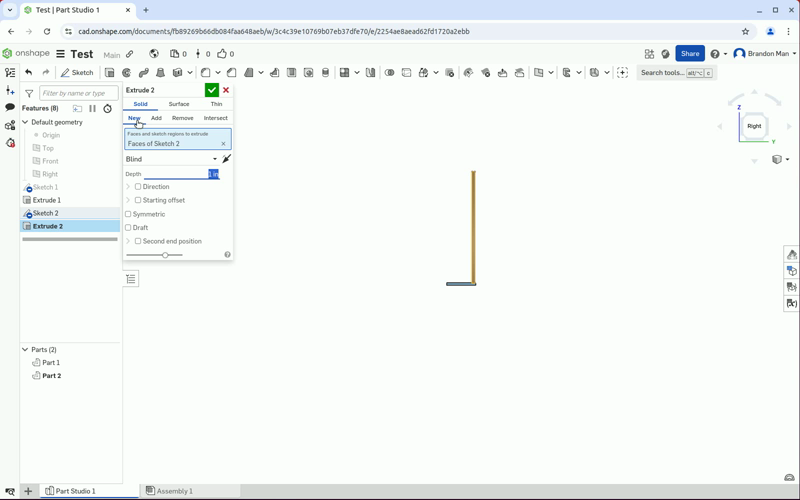
text(1.204)
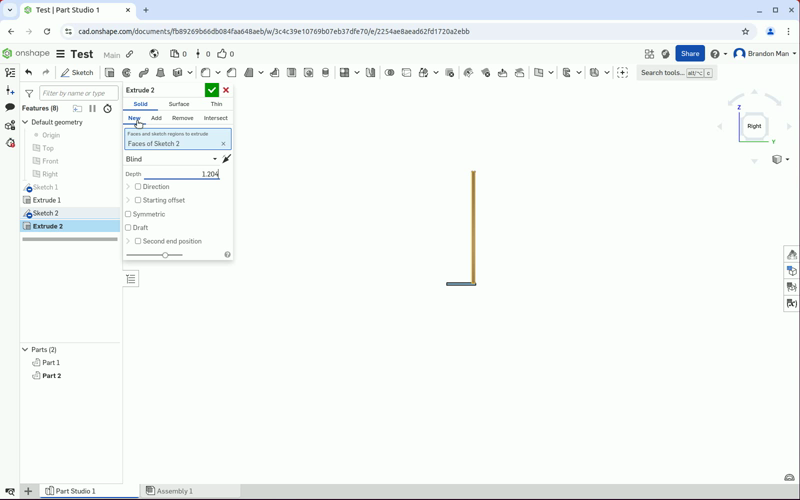
key(enter)
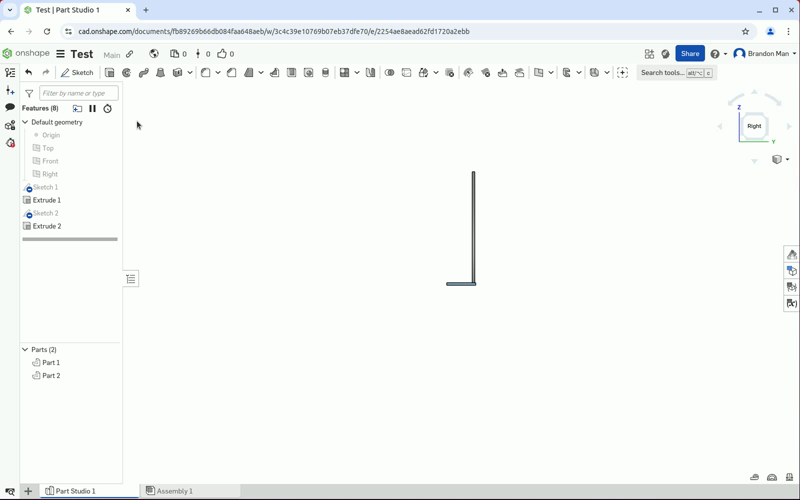
key(shift+h)
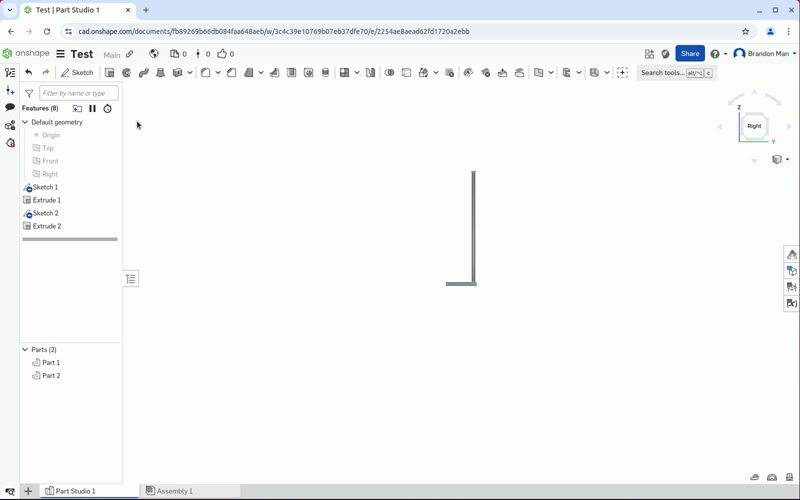
key(shift+h)
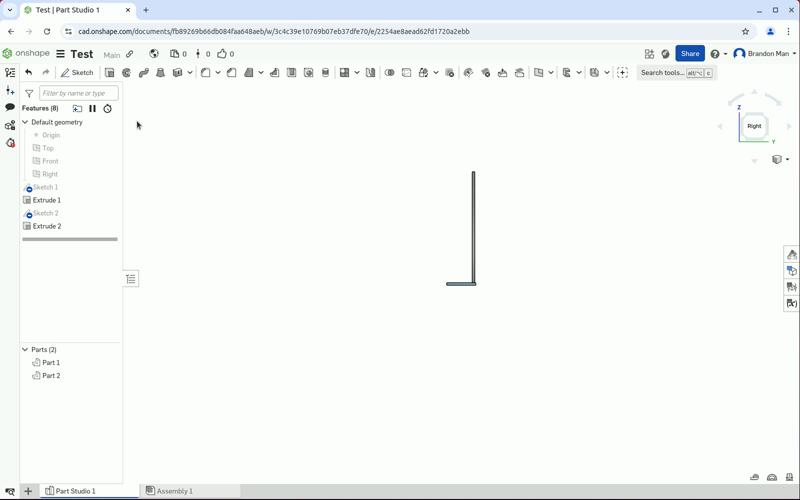
mouse_move(73, 189)
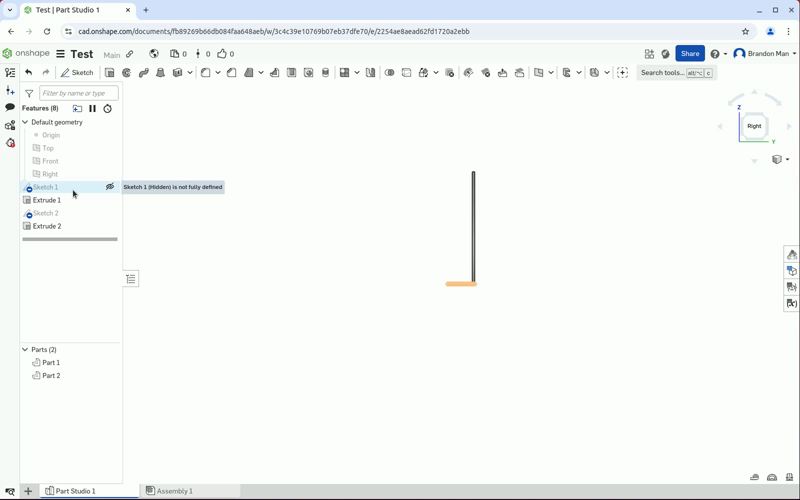
click(73, 189)
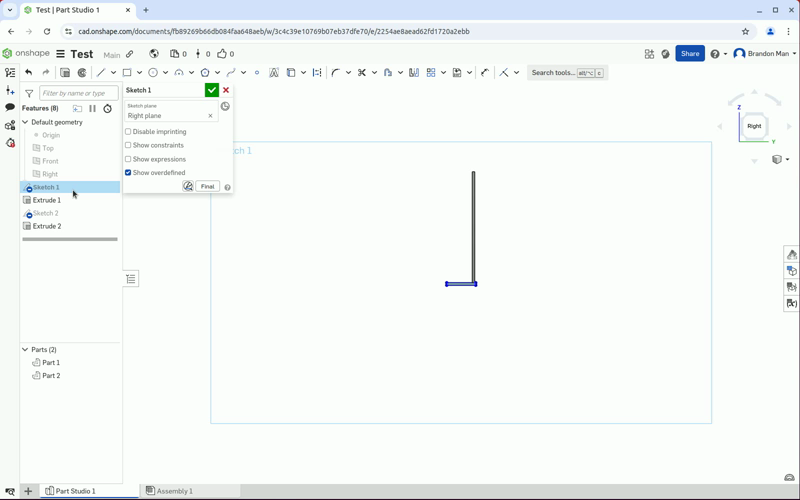
mouse_move(229, 92)
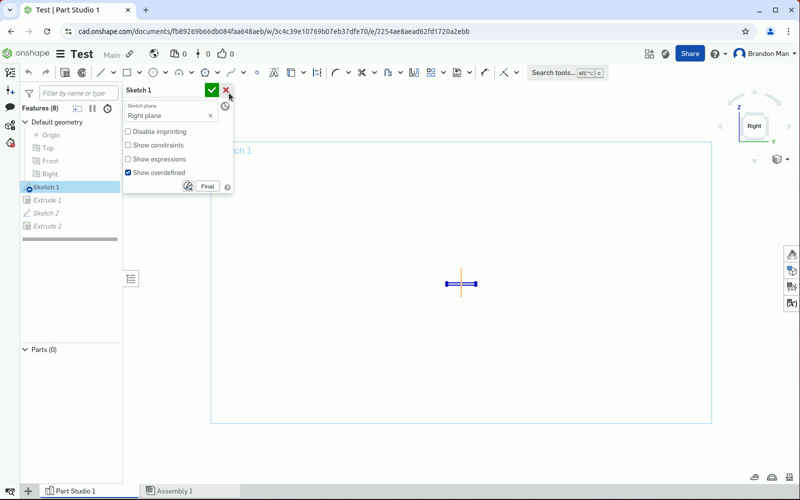
click(229, 92)
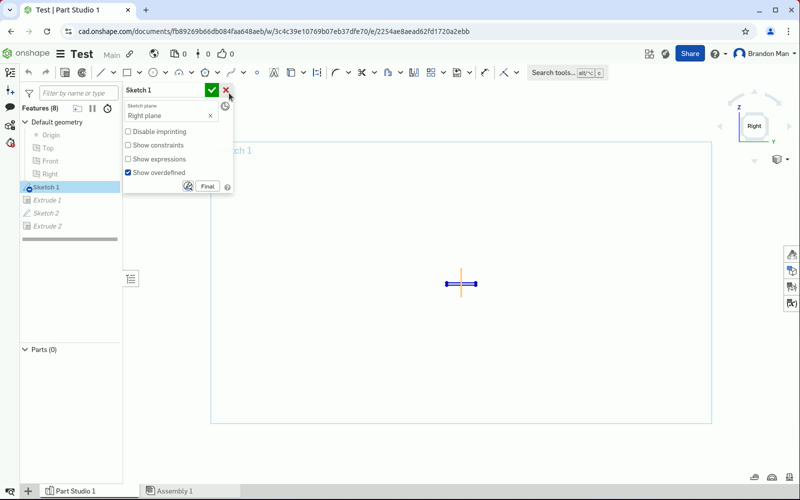
key(shift+s)
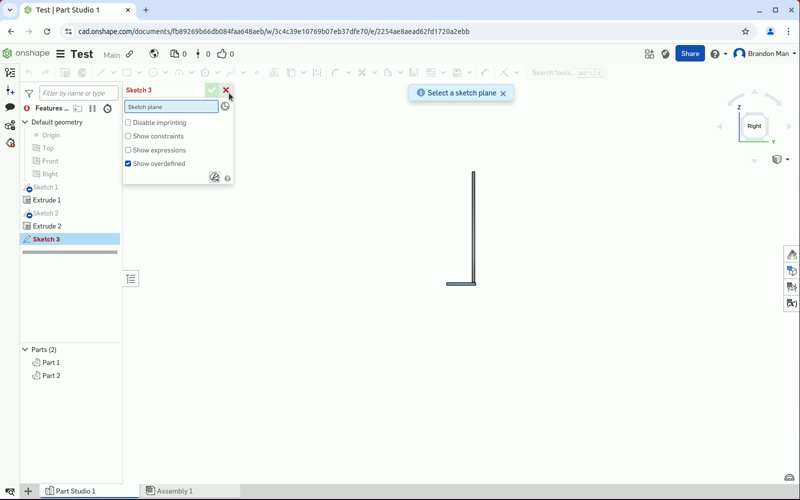
mouse_move(73, 176)
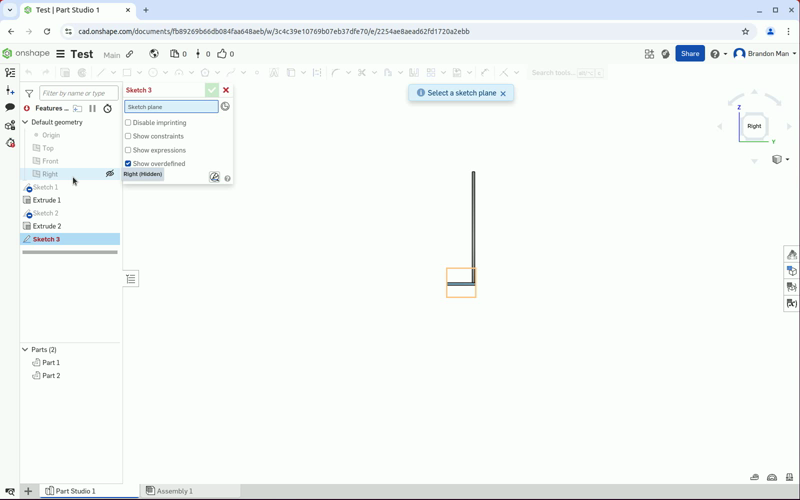
click(73, 176)
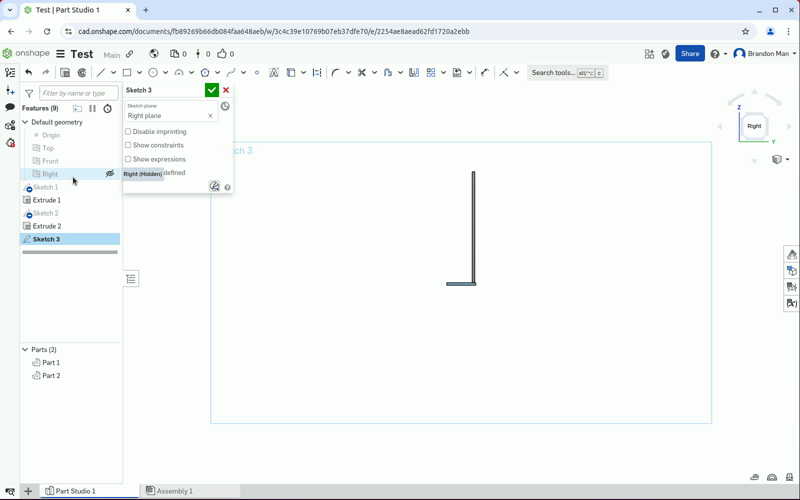
mouse_move(73, 352)
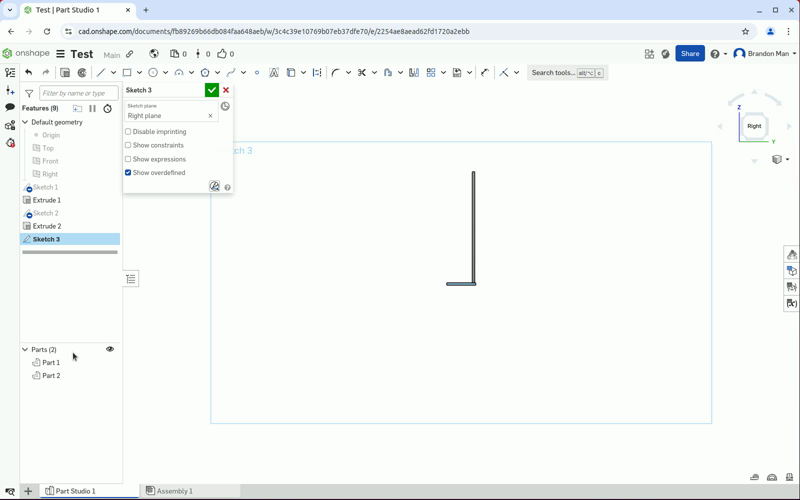
key(y)
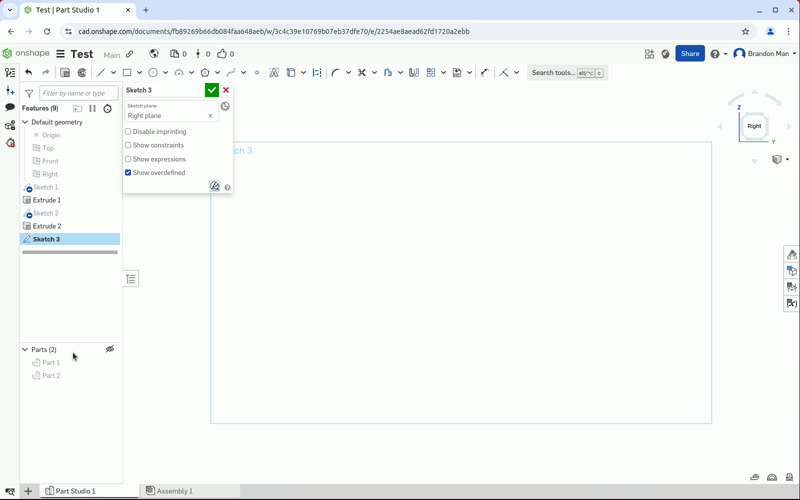
key(l)
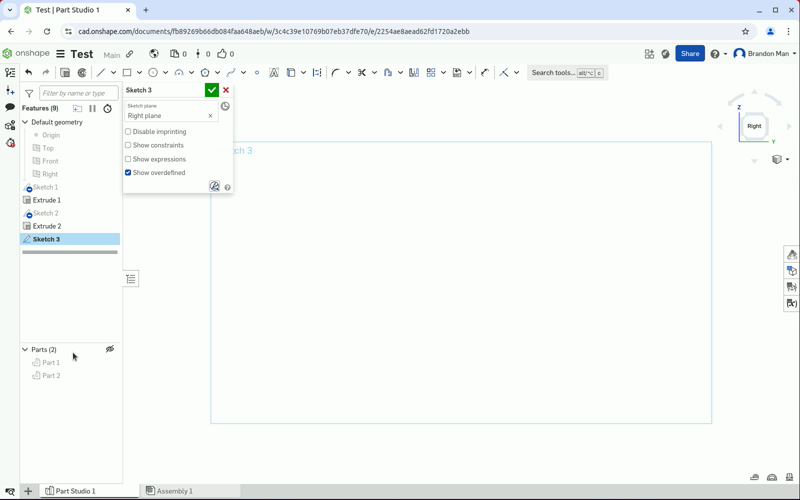
key_down(shift)
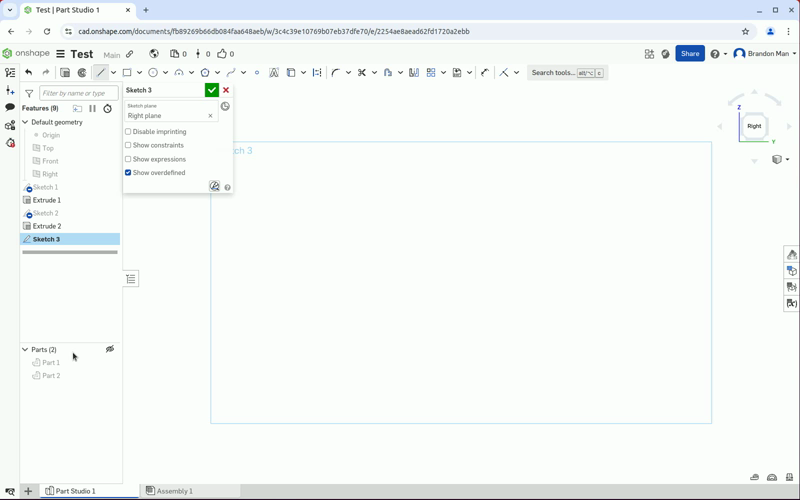
mouse_move(446, 282)
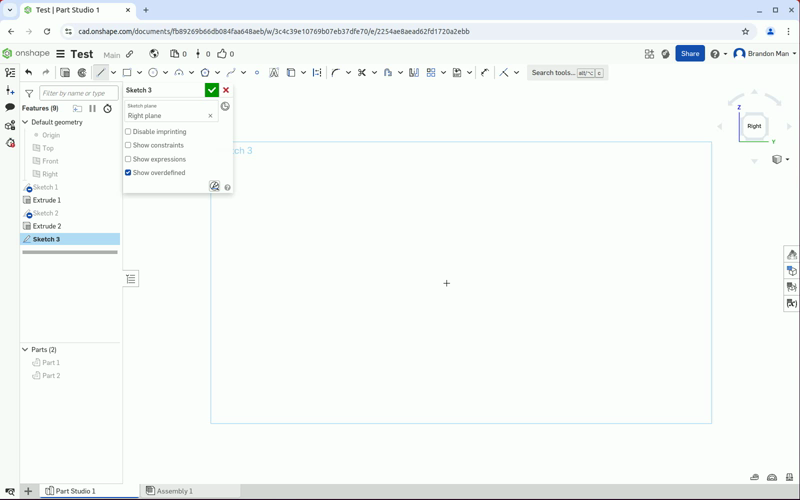
click(446, 282)
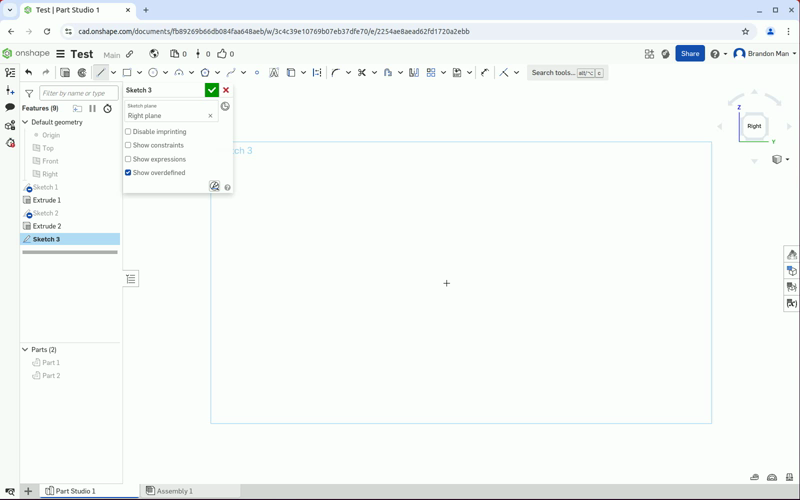
key_up(shift)
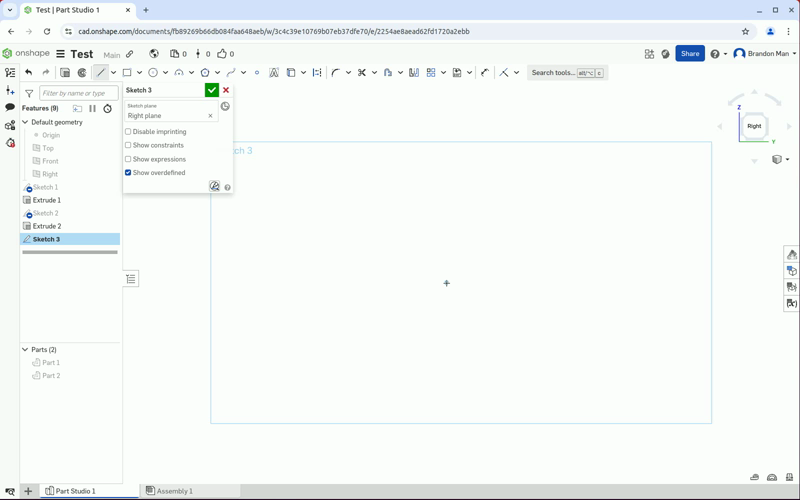
key_down(shift)
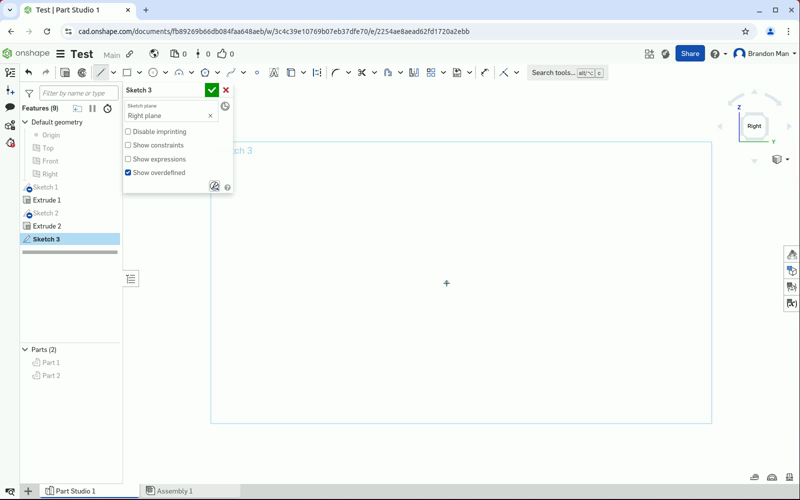
mouse_move(476, 282)
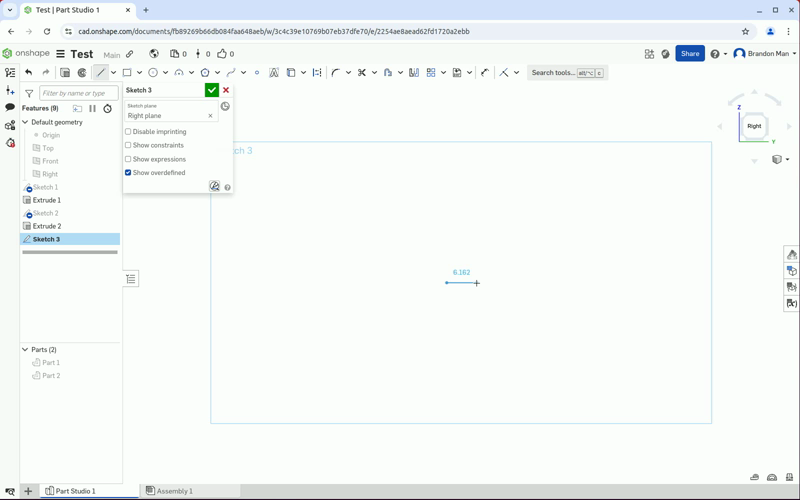
mouse_move(449, 282)
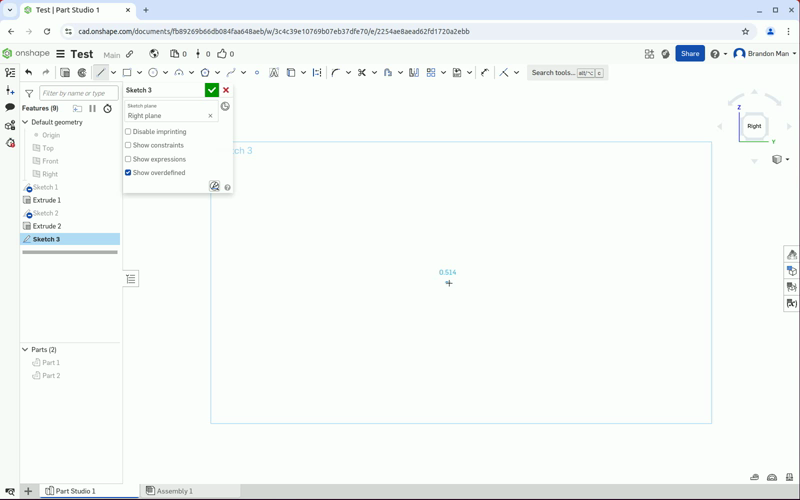
scroll(6)
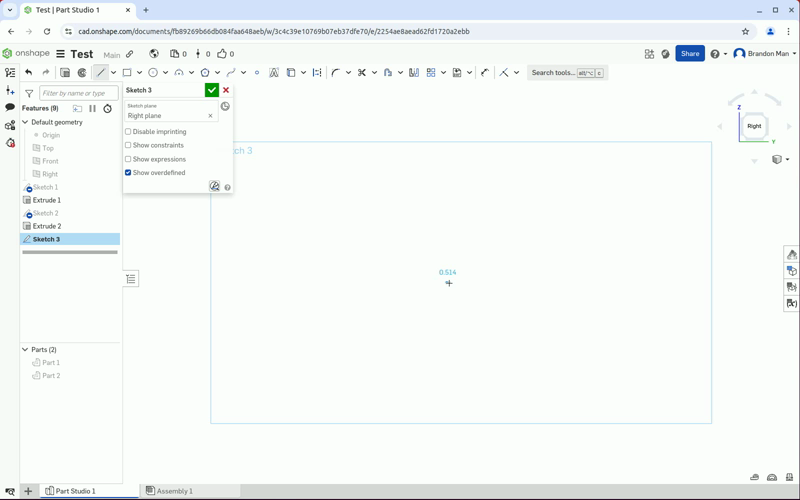
scroll(6)
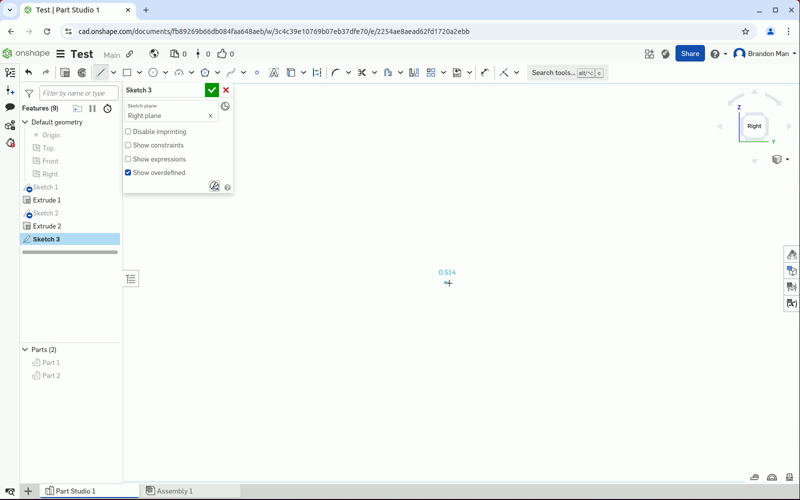
scroll(6)
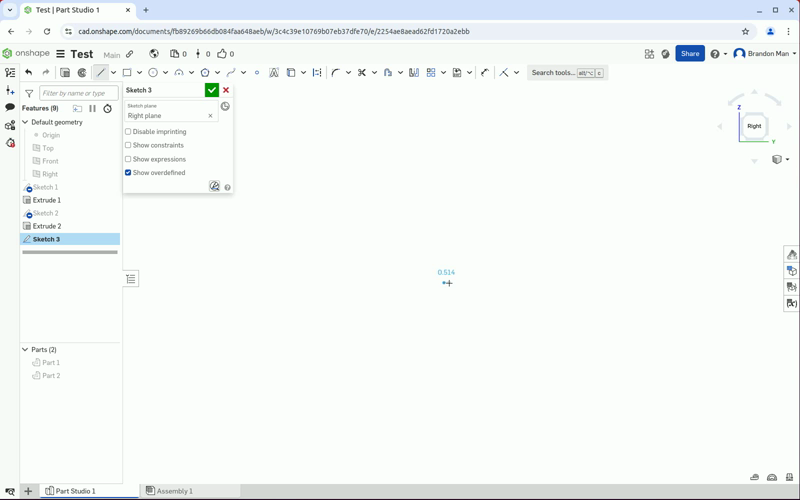
scroll(6)
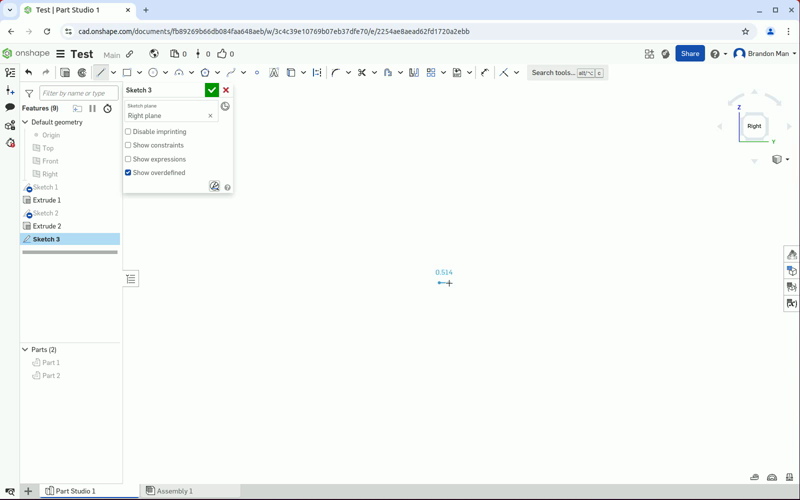
scroll(6)
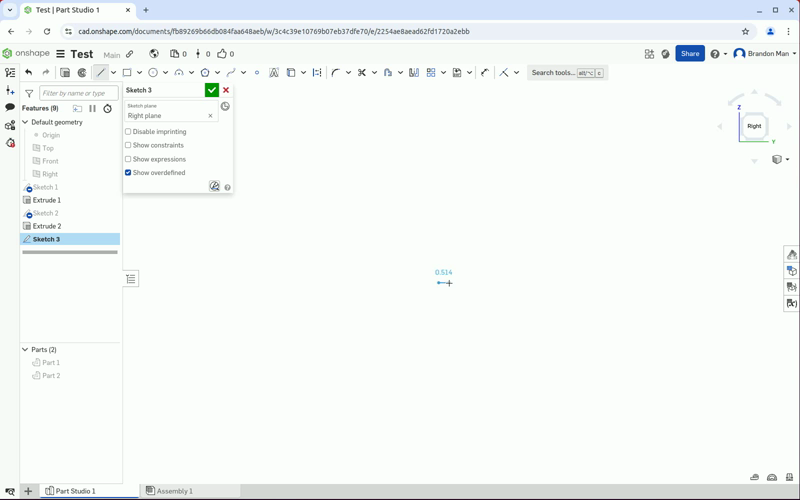
scroll(6)
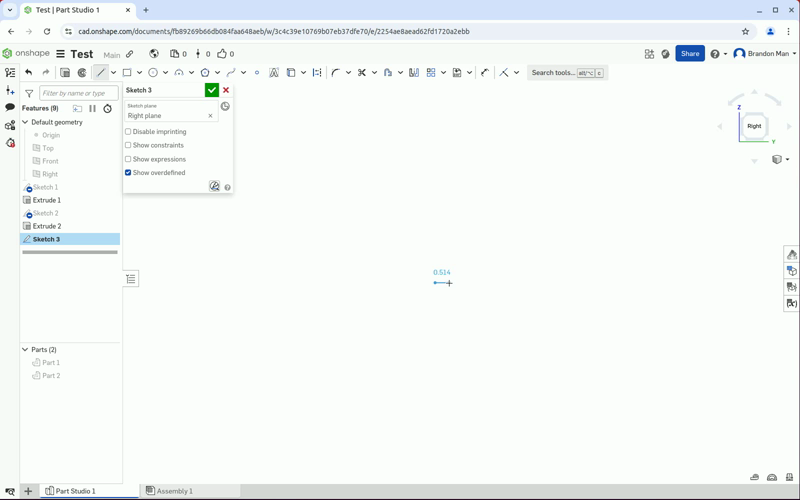
scroll(6)
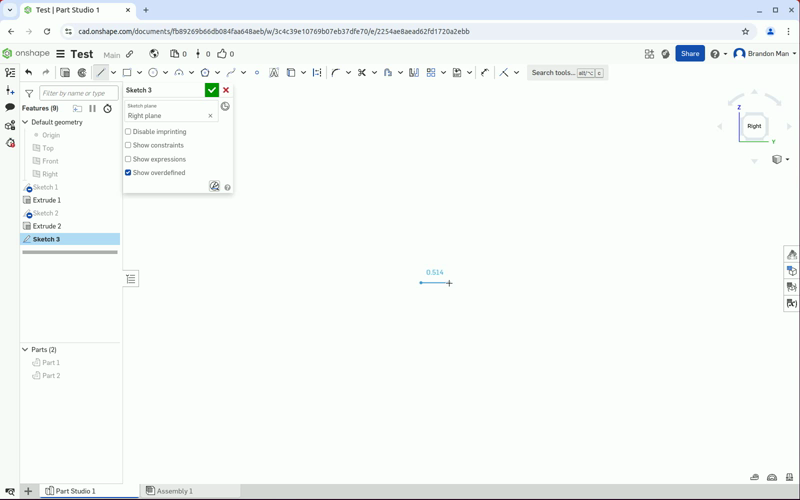
click(449, 282)
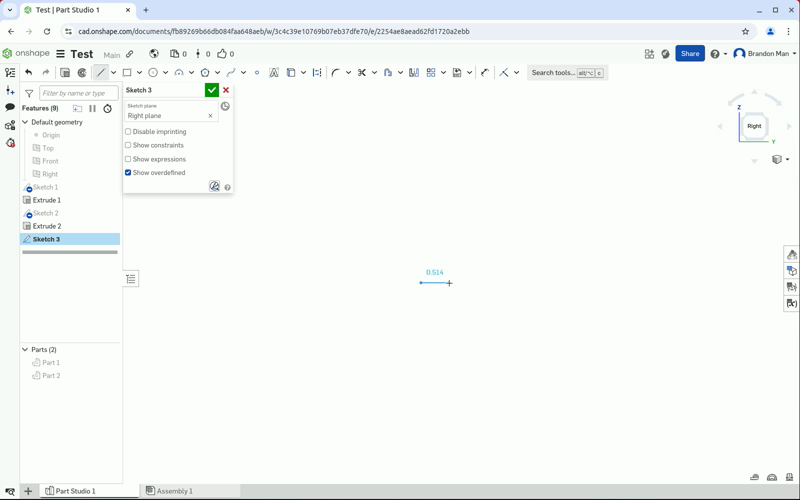
scroll(-6)
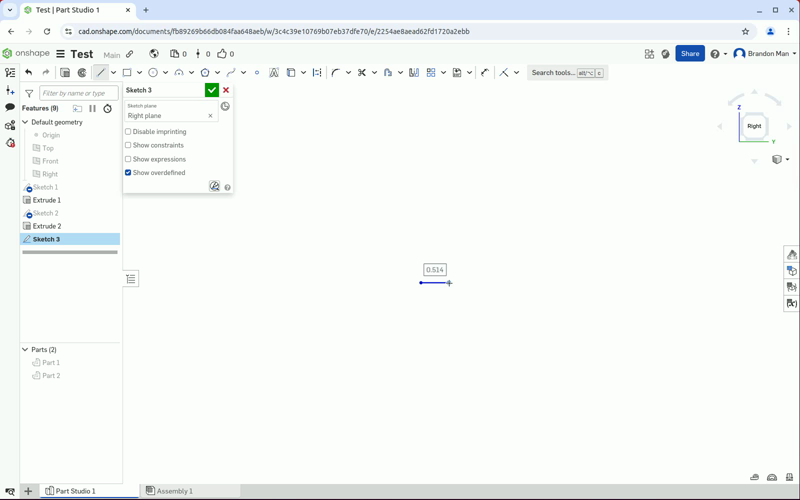
scroll(-6)
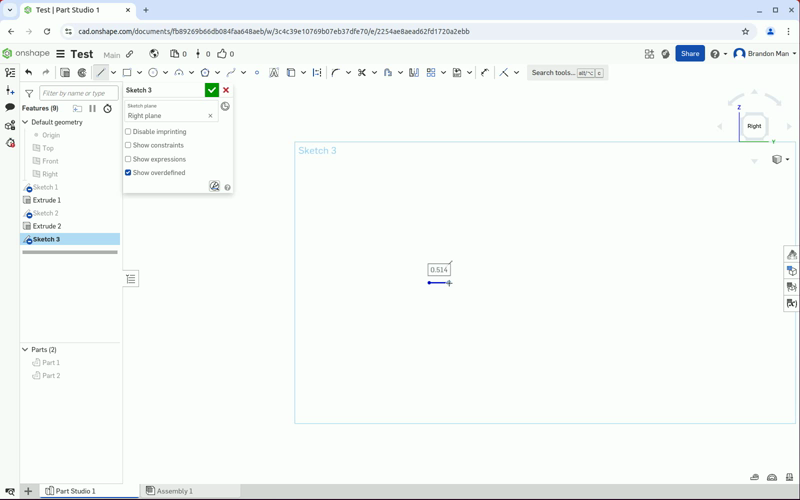
scroll(-6)
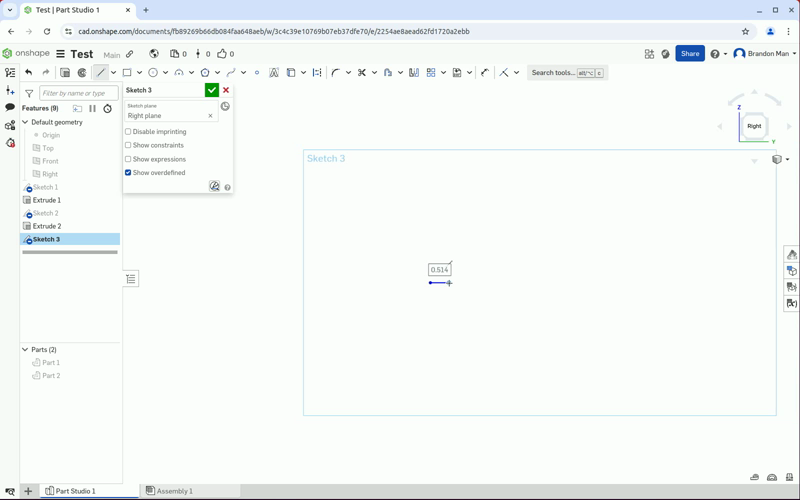
scroll(-6)
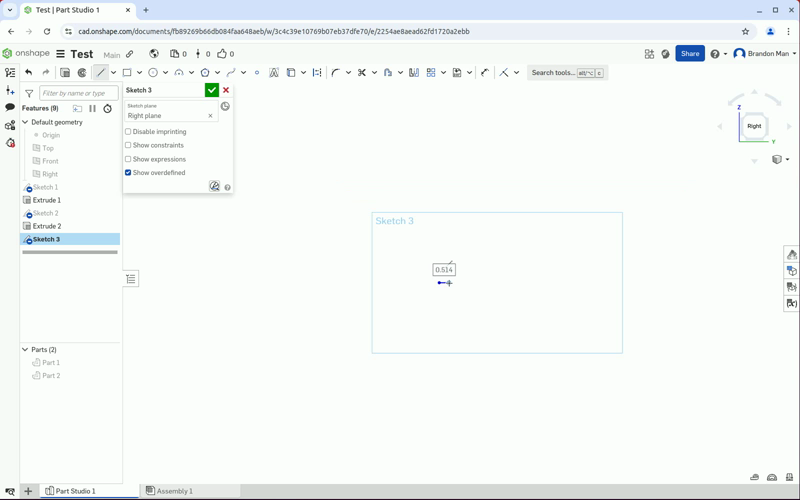
scroll(-6)
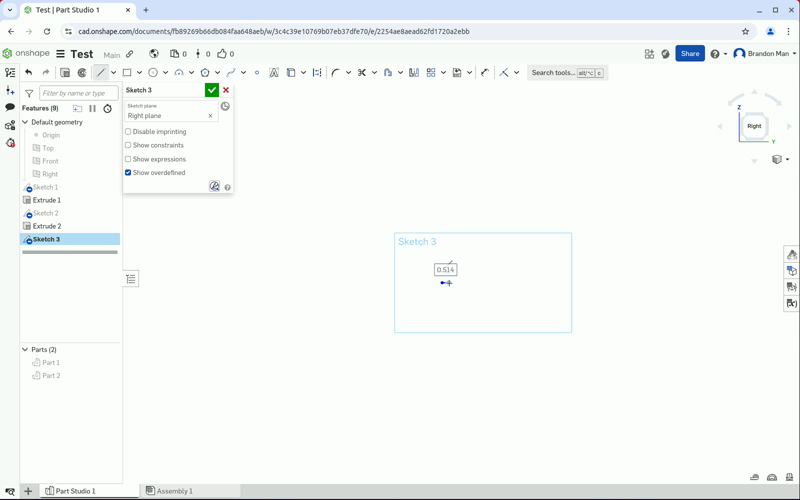
scroll(-6)
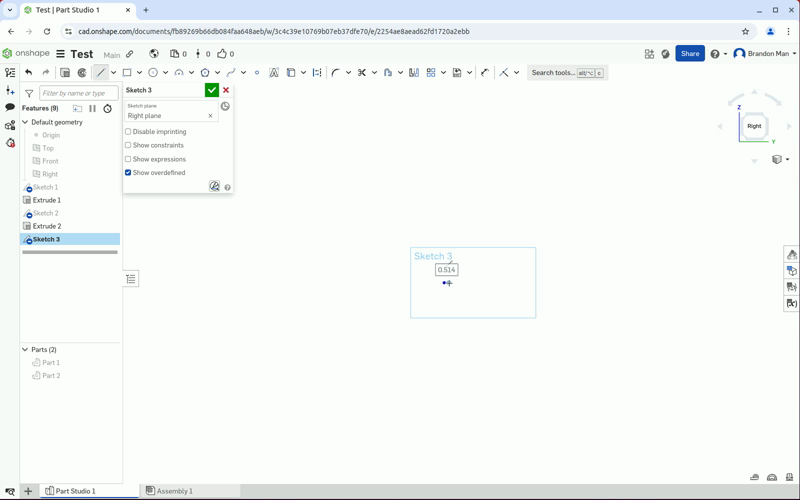
scroll(-6)
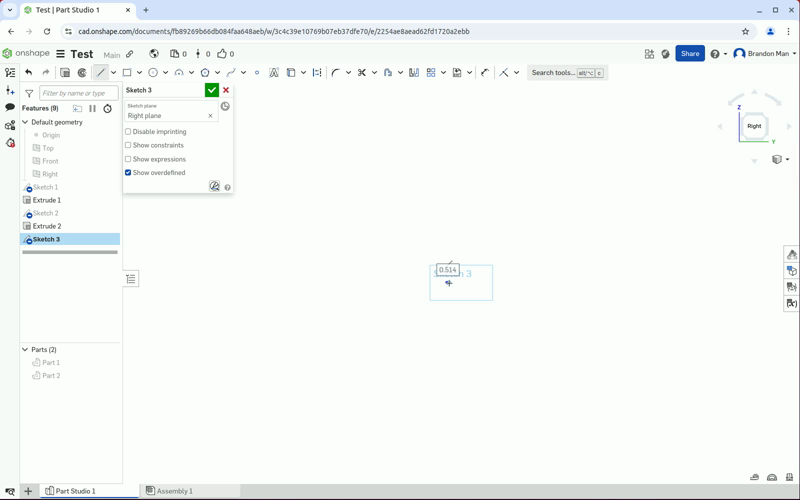
key_up(shift)
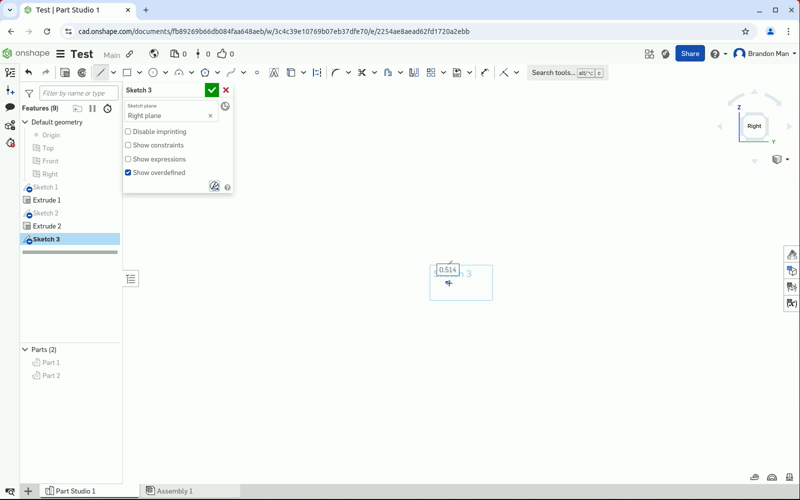
key_down(shift)
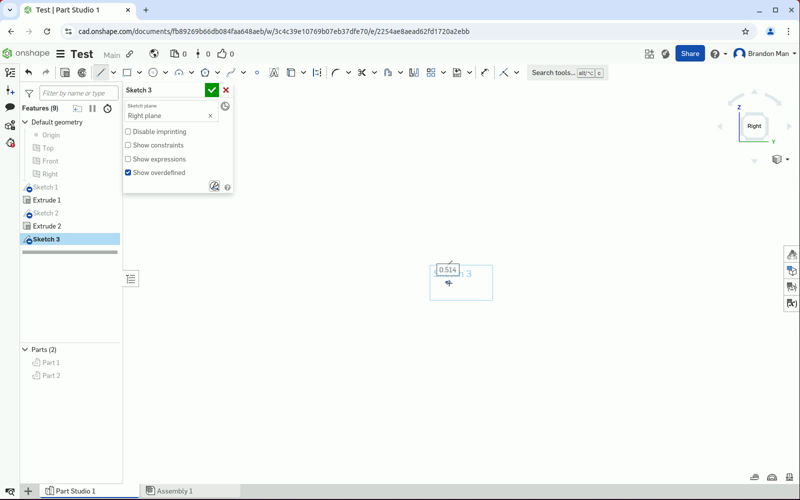
mouse_move(472, 170)
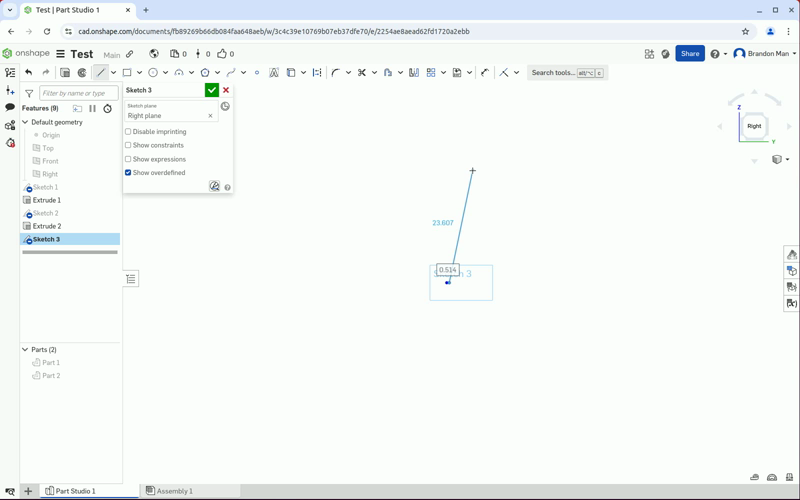
click(472, 170)
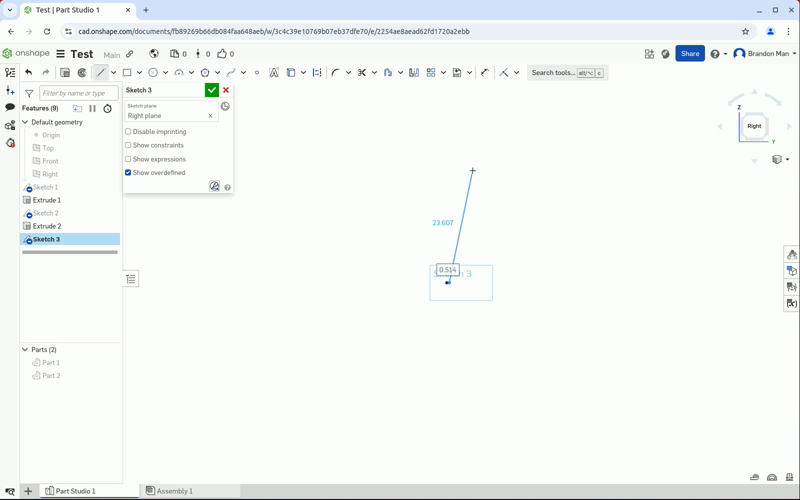
key_up(shift)
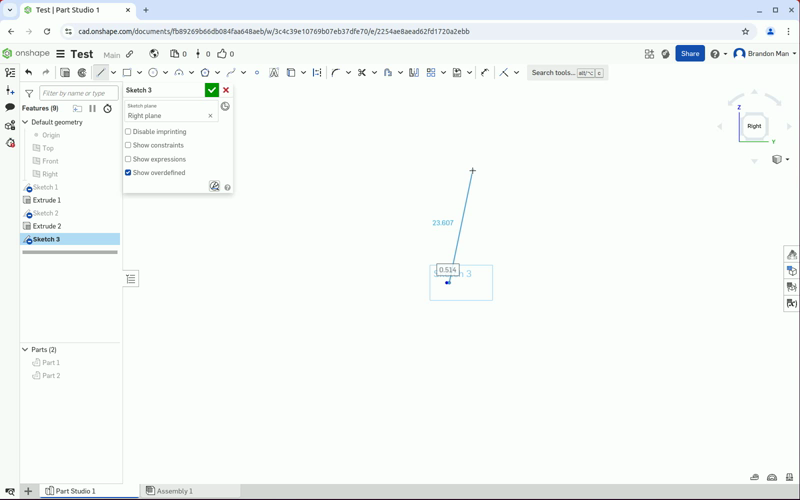
key_down(shift)
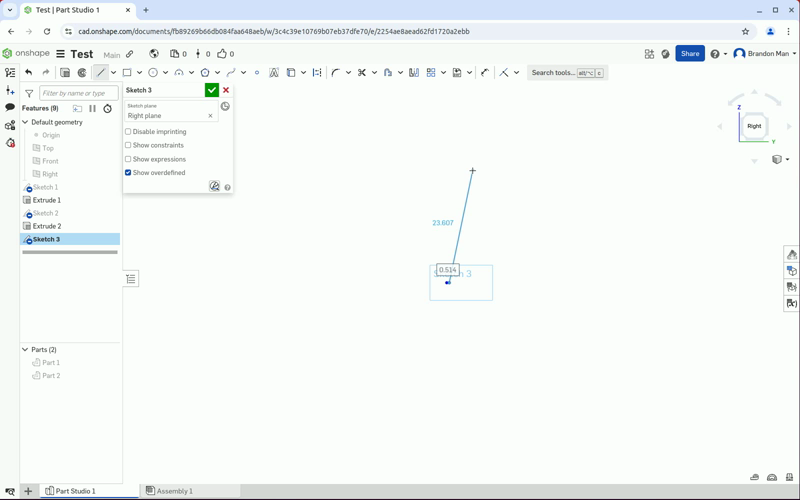
mouse_move(502, 170)
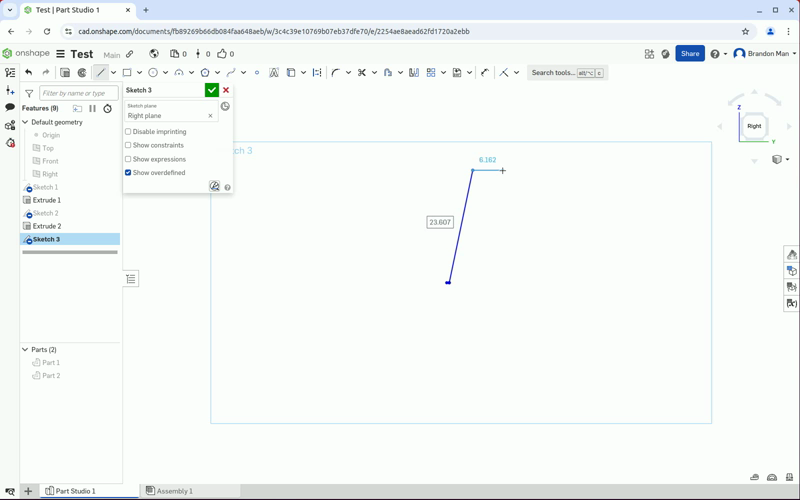
mouse_move(470, 170)
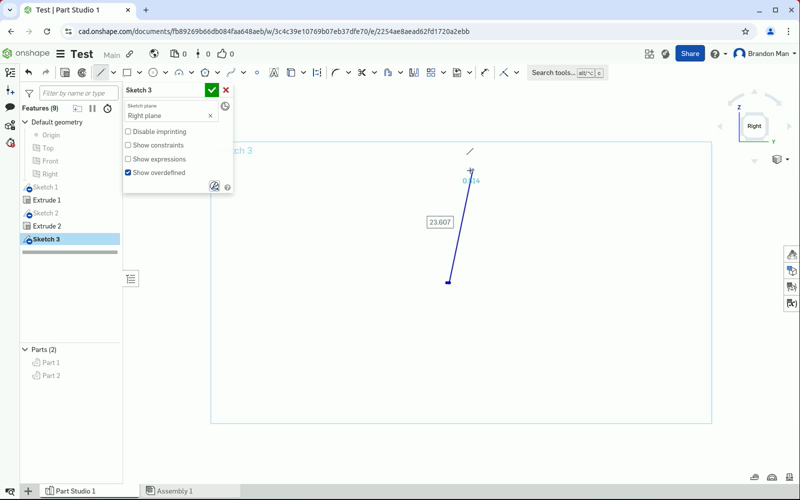
scroll(6)
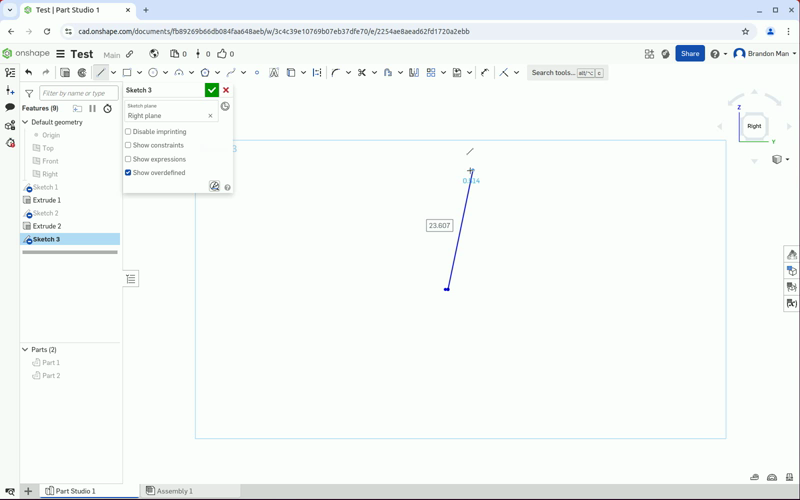
scroll(6)
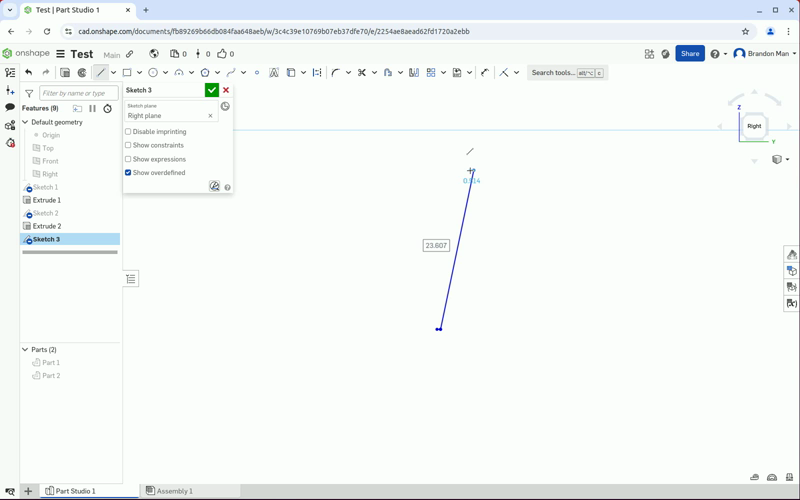
scroll(6)
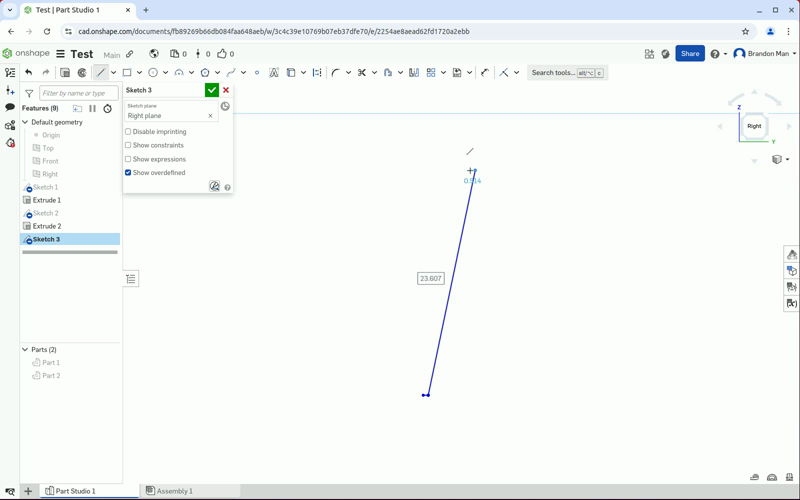
scroll(6)
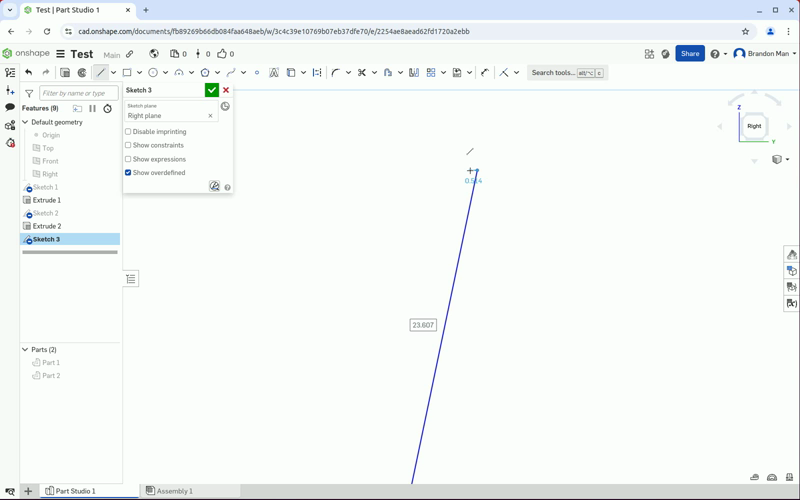
scroll(6)
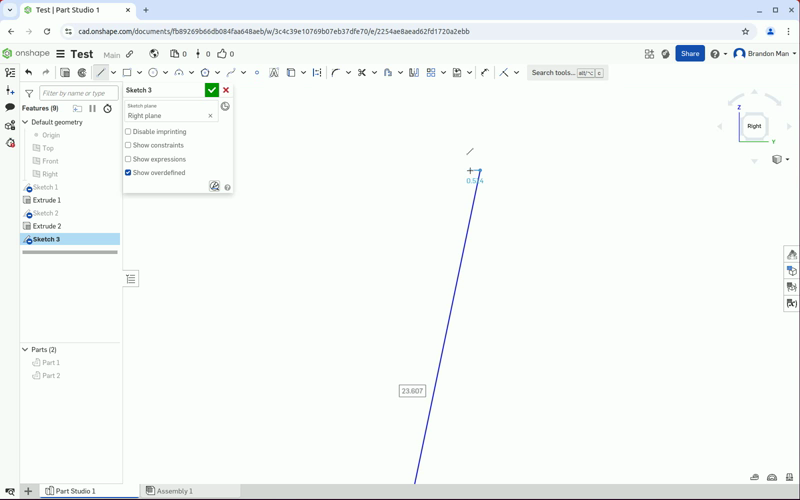
scroll(6)
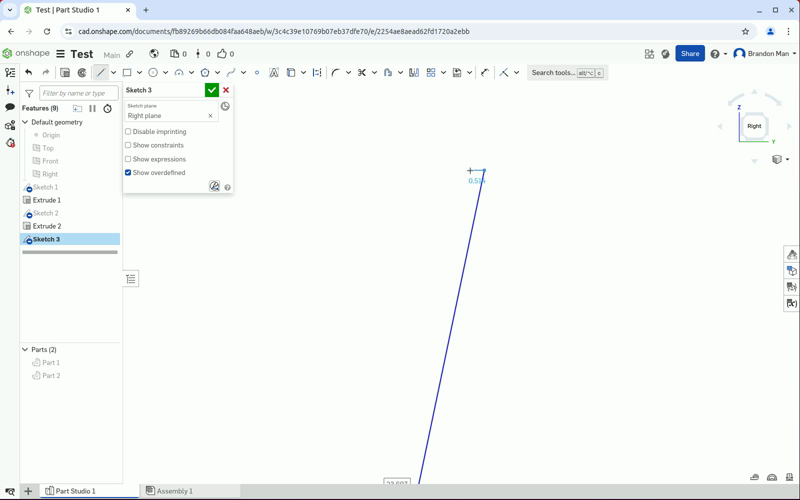
scroll(6)
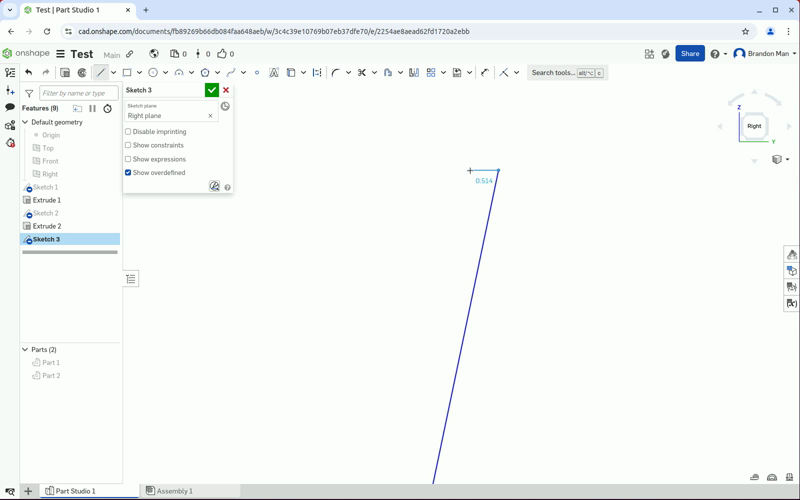
click(470, 170)
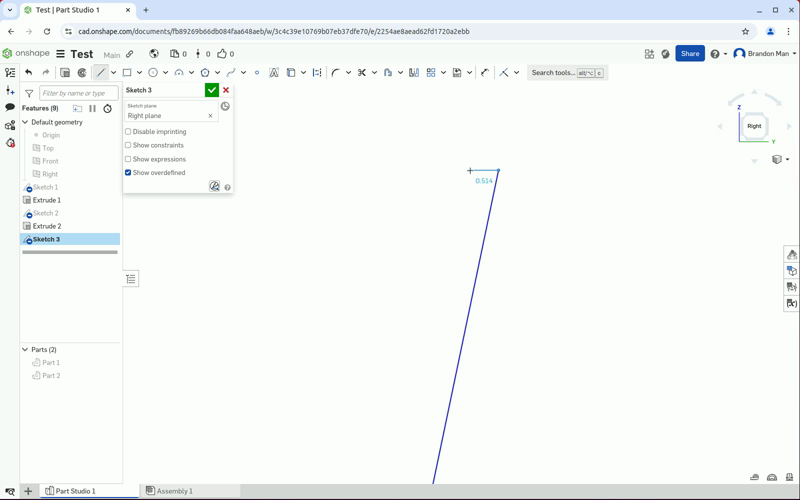
scroll(-6)
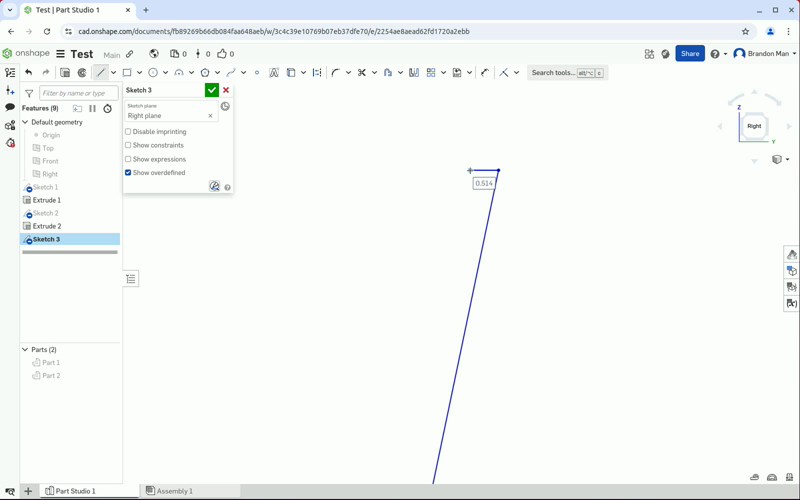
scroll(-6)
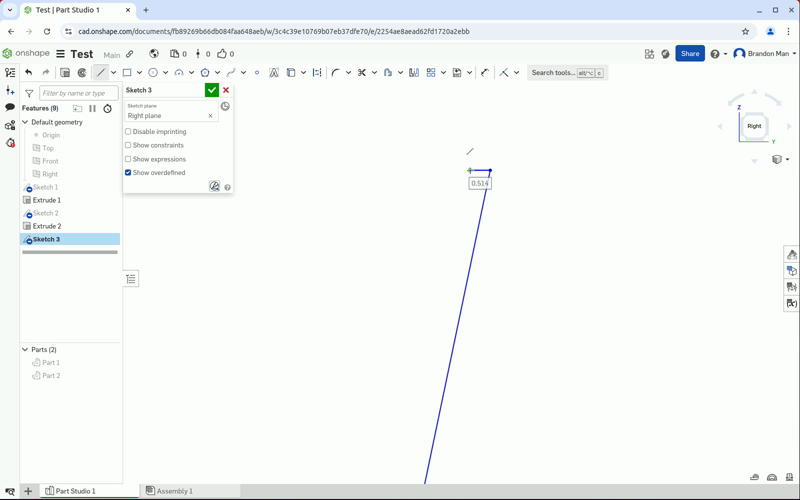
scroll(-6)
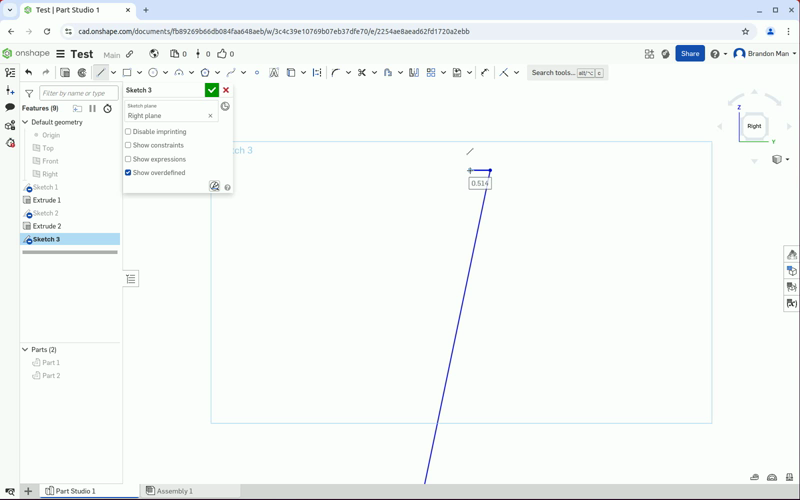
scroll(-6)
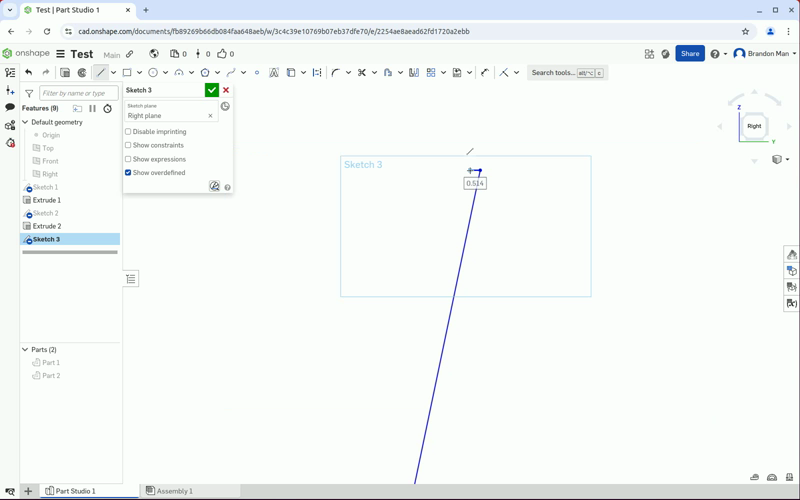
scroll(-6)
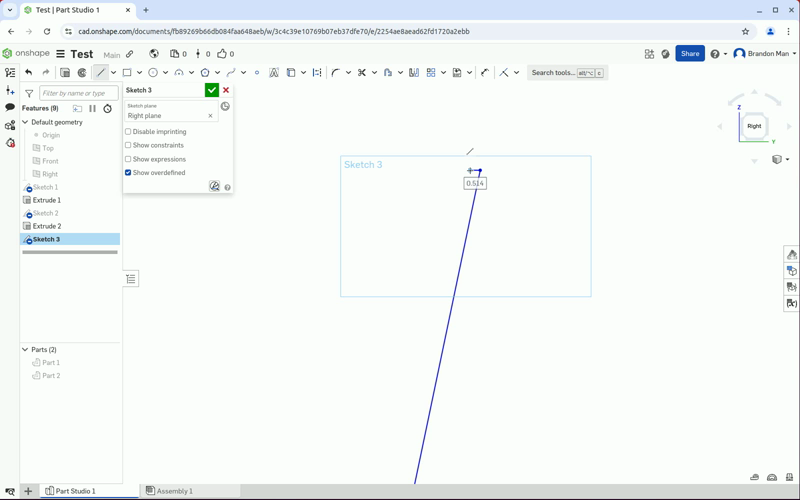
scroll(-6)
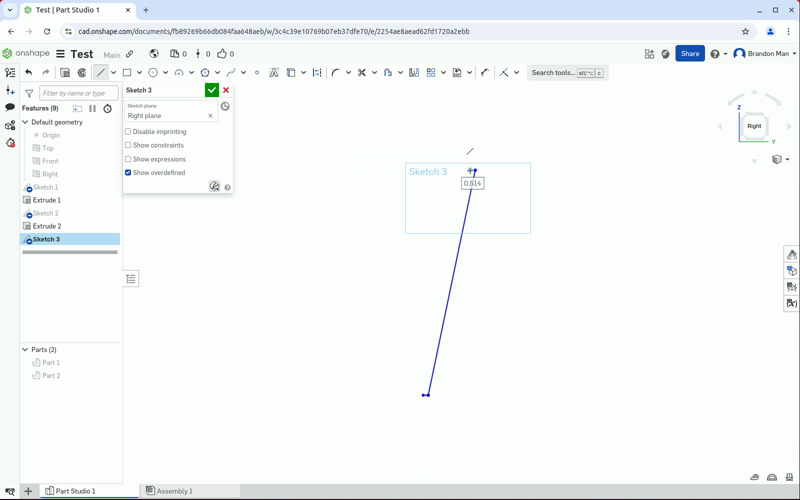
scroll(-6)
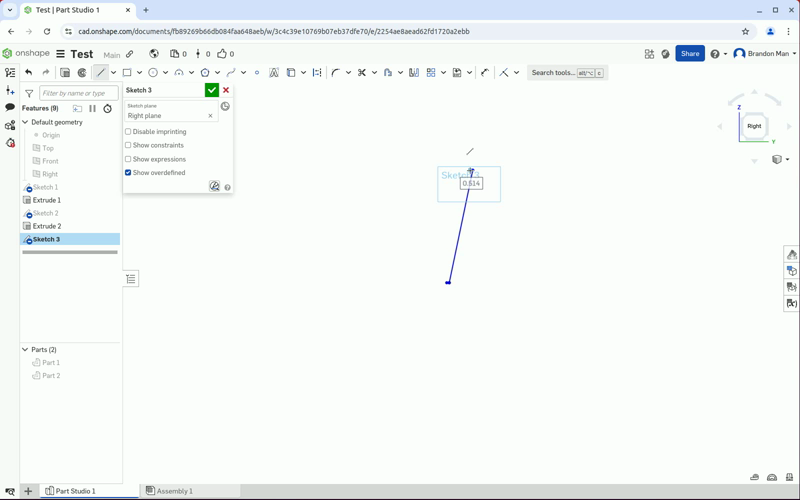
key_up(shift)
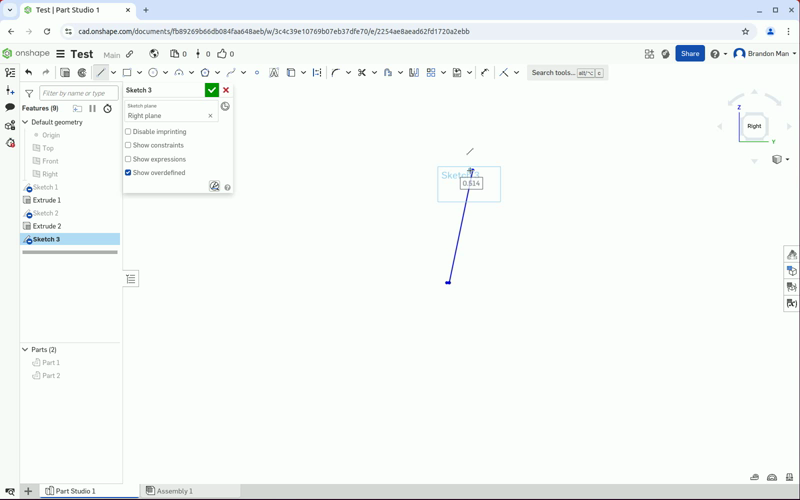
key_down(shift)
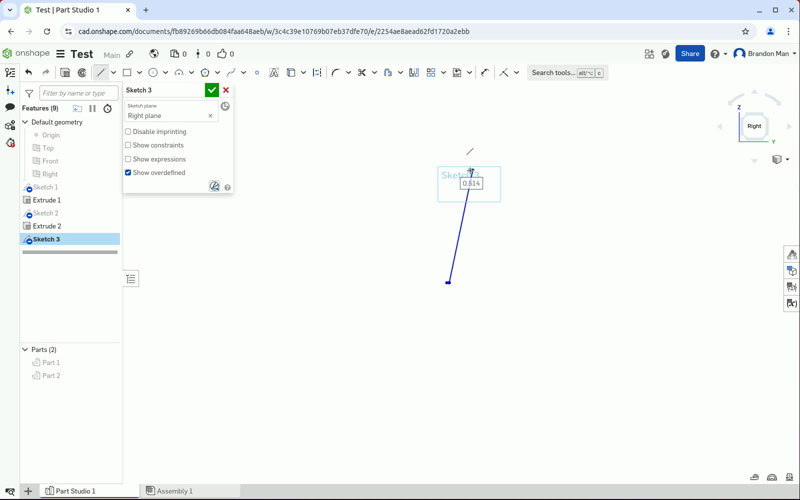
mouse_move(446, 282)
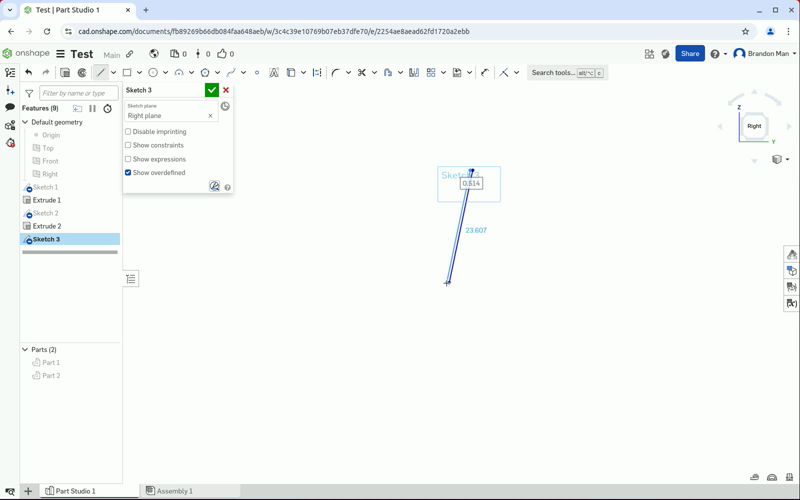
scroll(6)
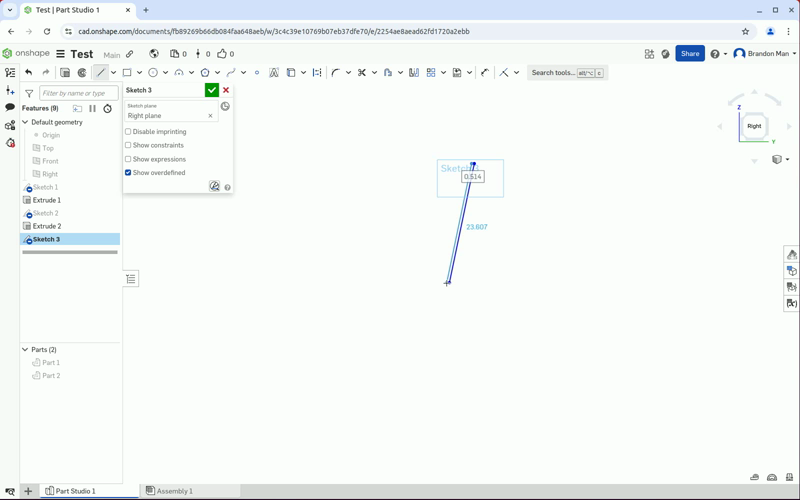
scroll(6)
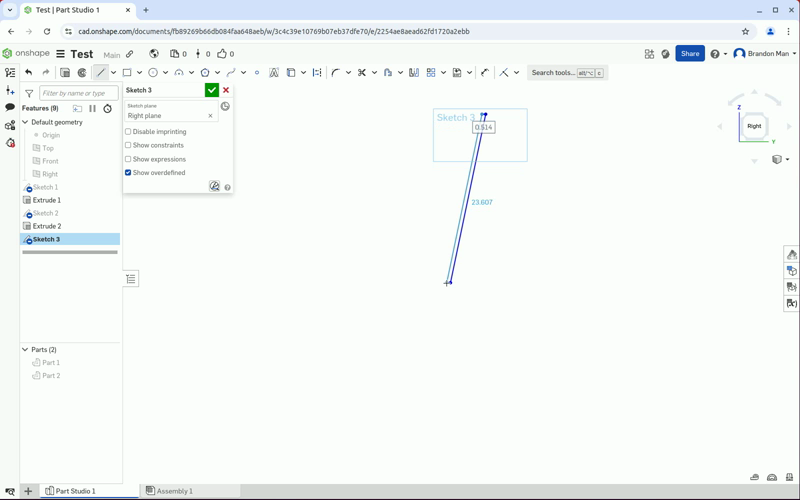
scroll(6)
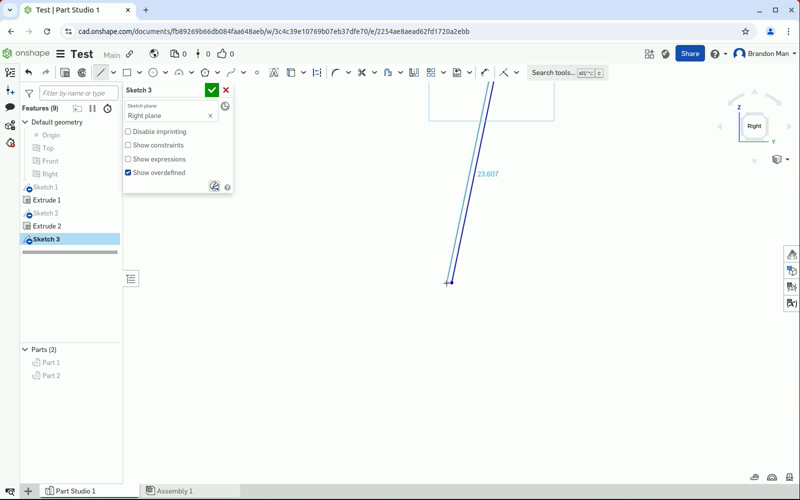
scroll(6)
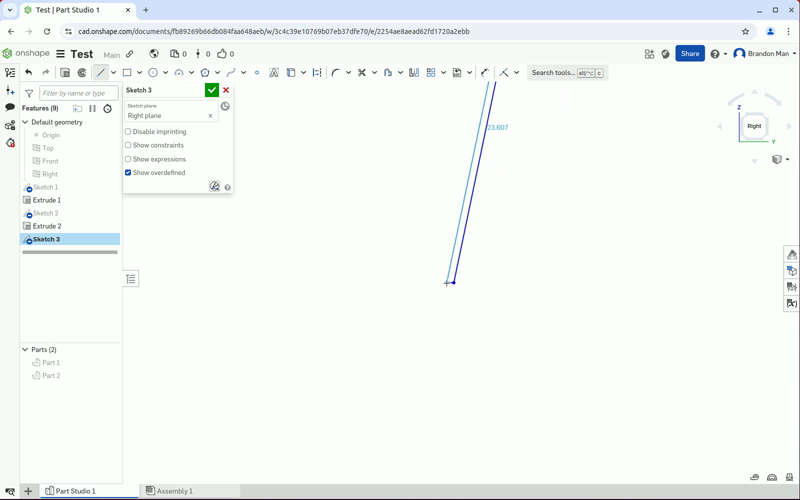
scroll(6)
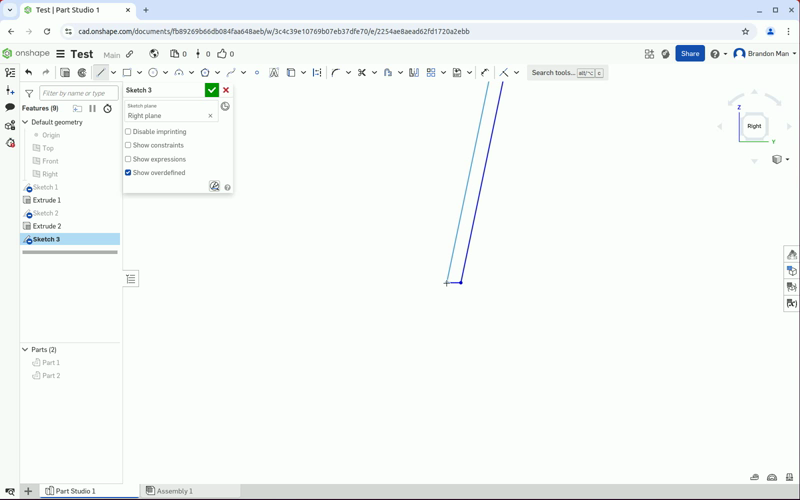
scroll(6)
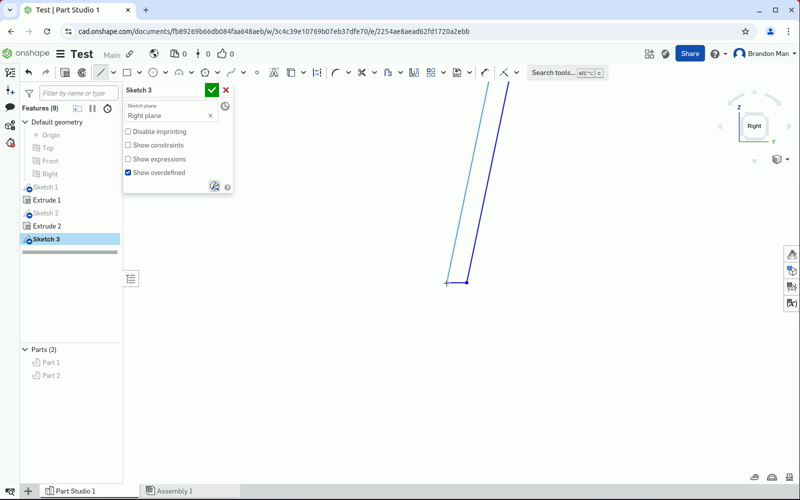
scroll(6)
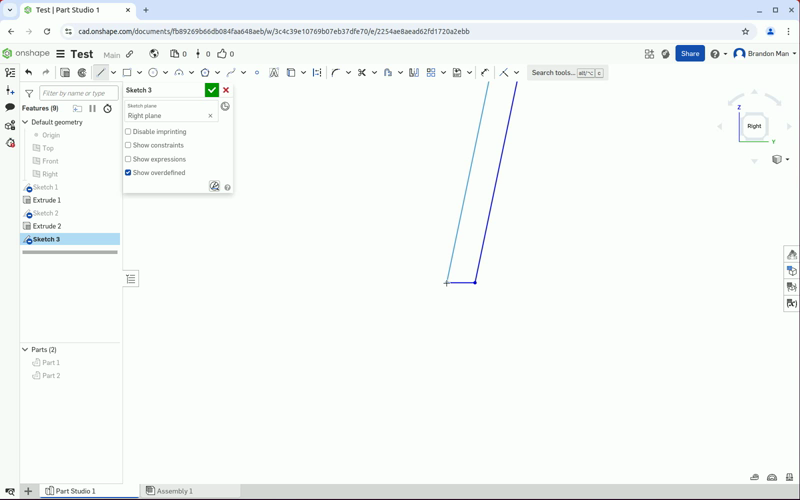
key_up(shift)
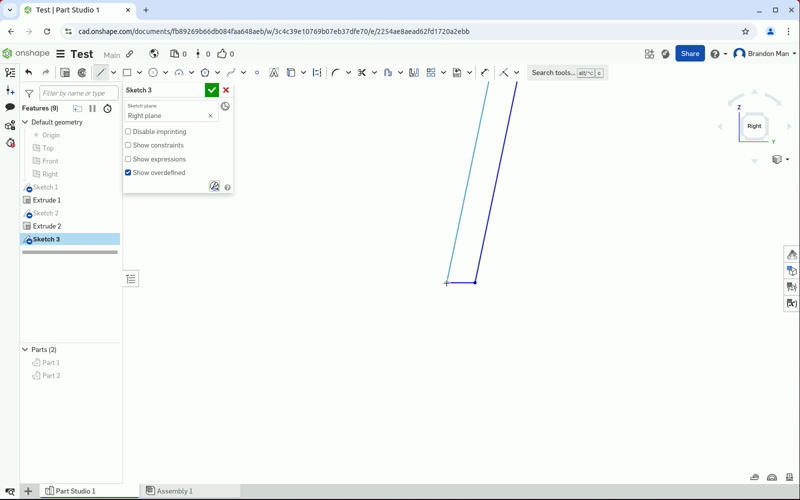
click(446, 282)
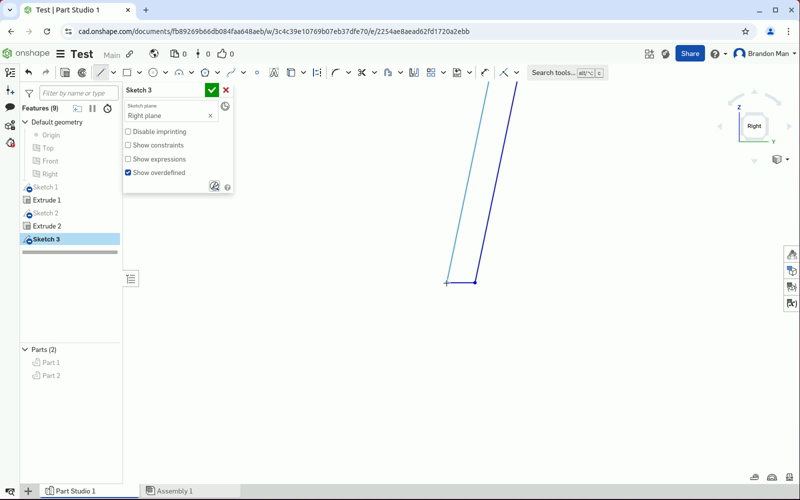
scroll(-6)
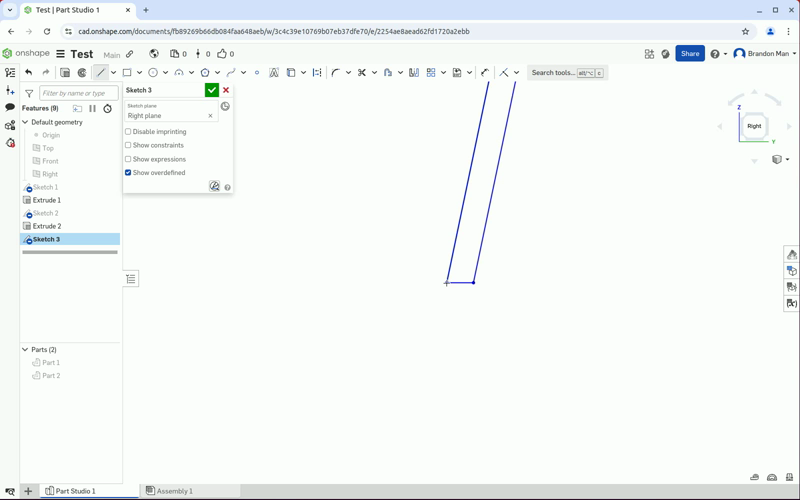
scroll(-6)
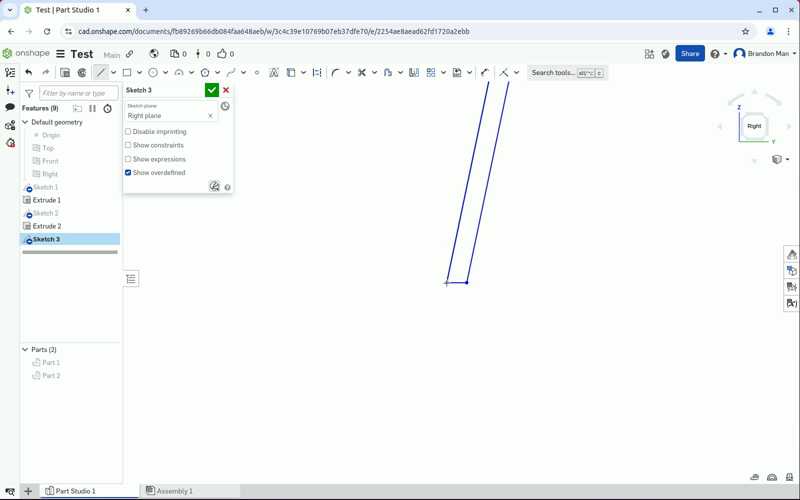
scroll(-6)
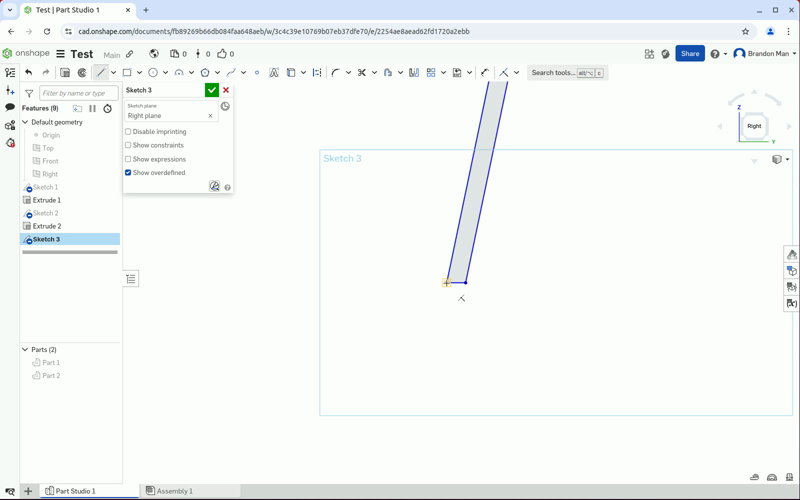
scroll(-6)
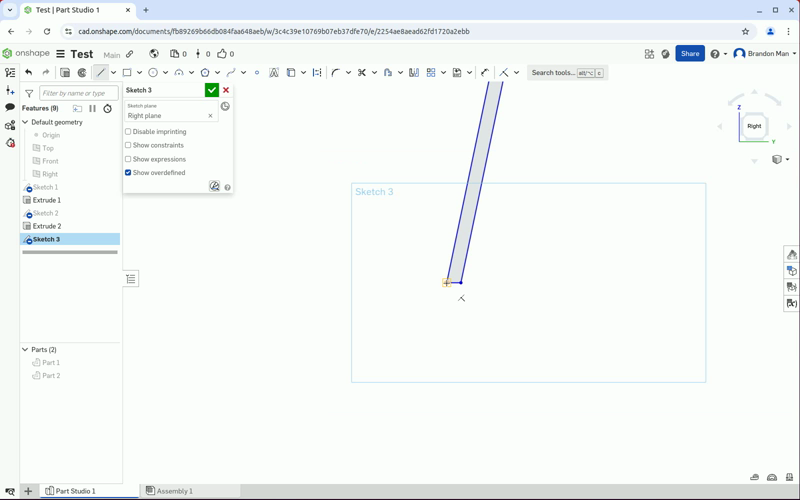
scroll(-6)
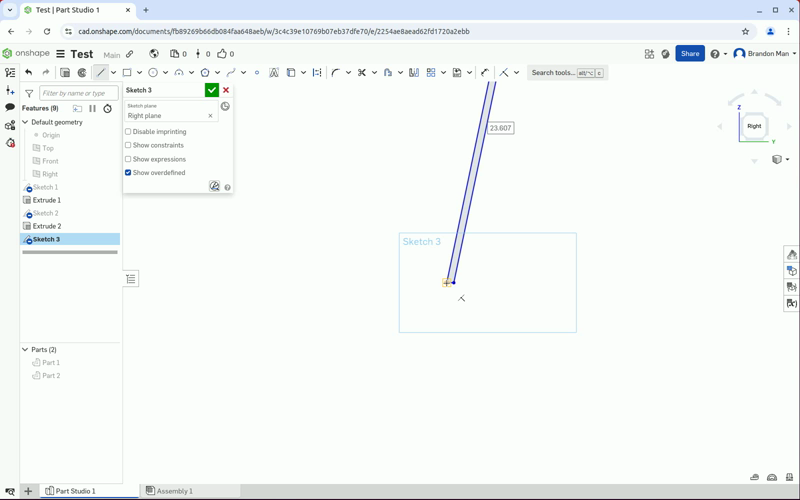
scroll(-6)
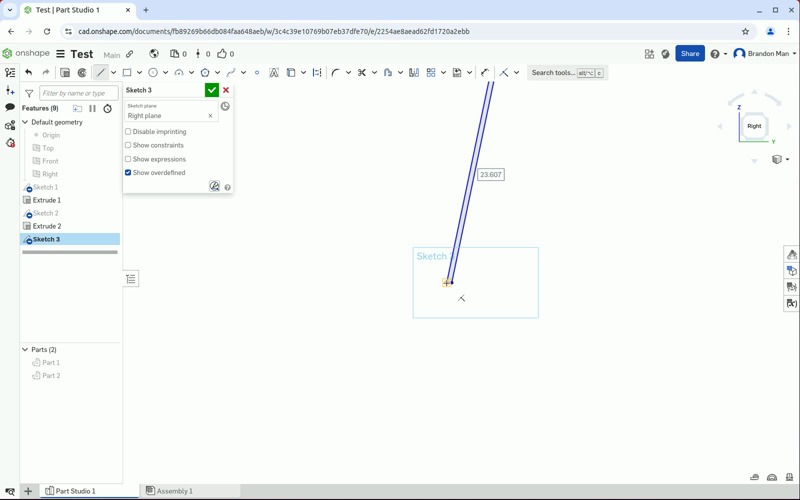
scroll(-6)
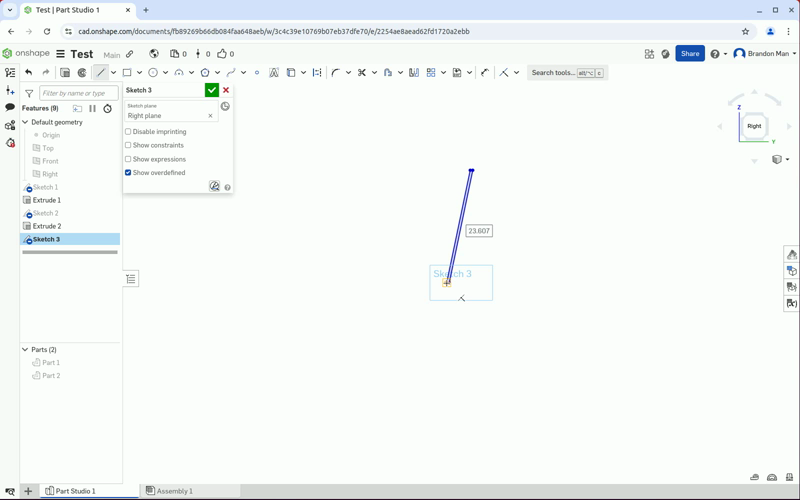
key(esc)
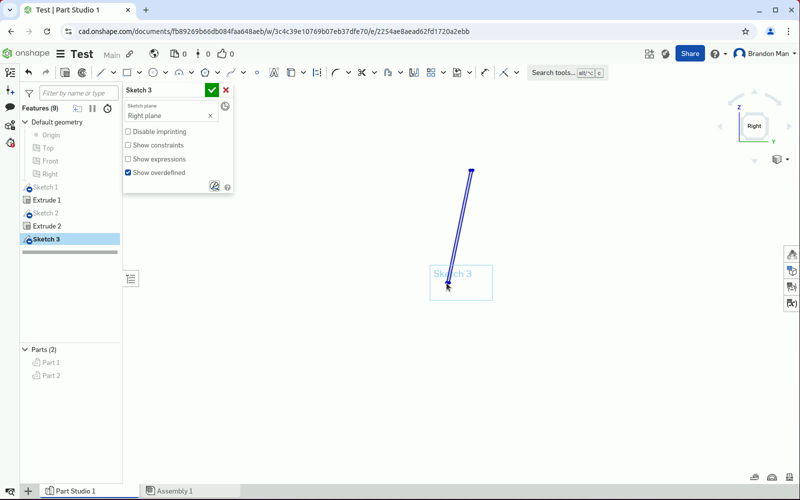
mouse_move(460, 222)
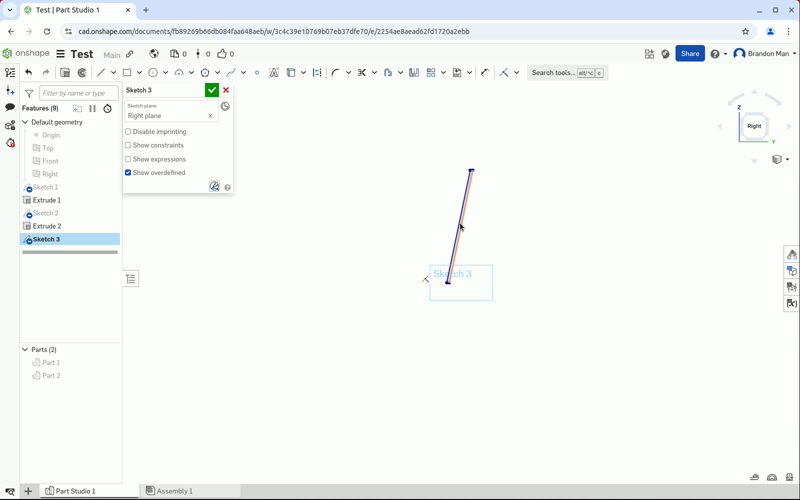
scroll(6)
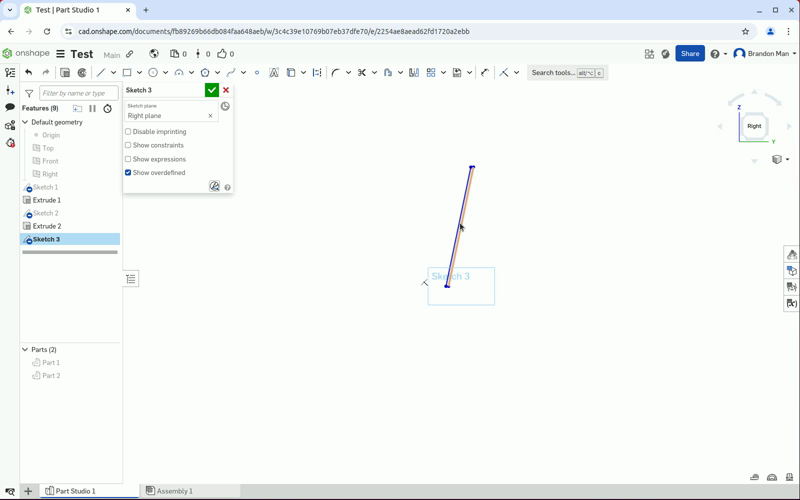
scroll(6)
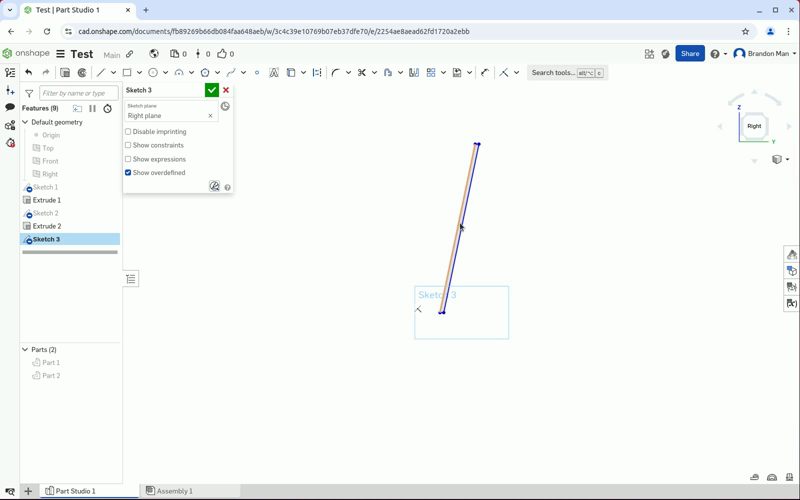
scroll(6)
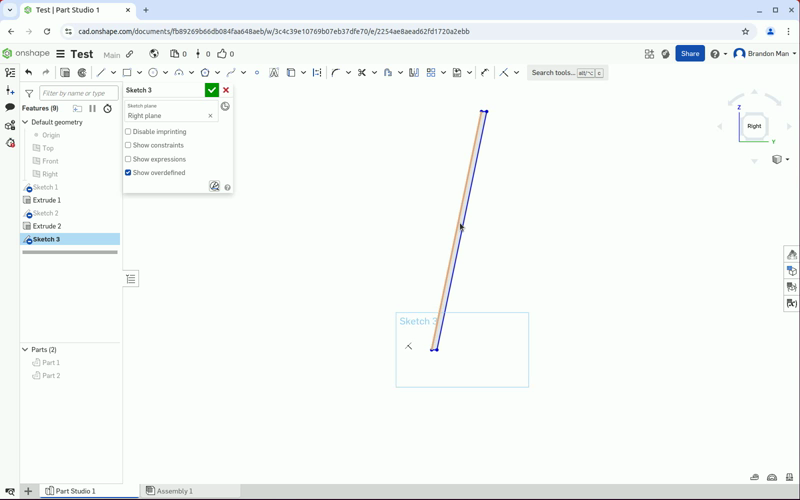
scroll(6)
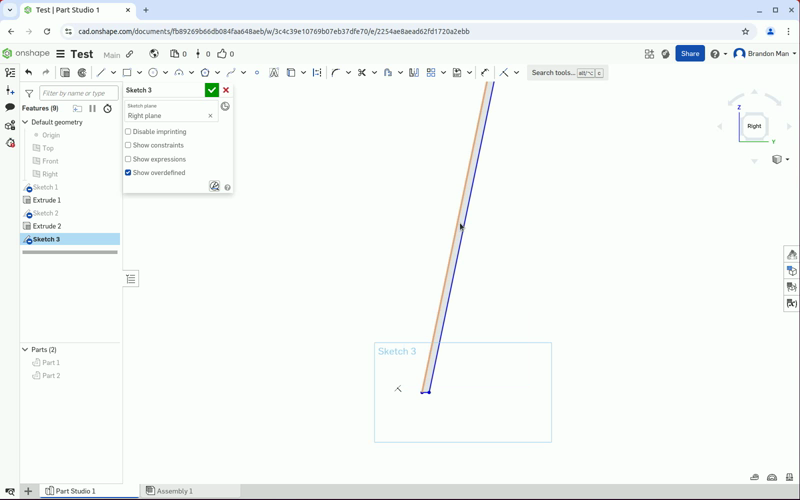
scroll(6)
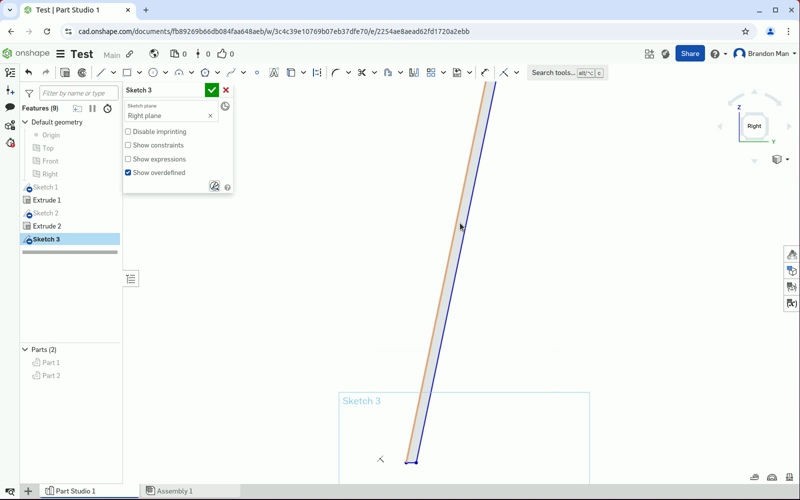
scroll(6)
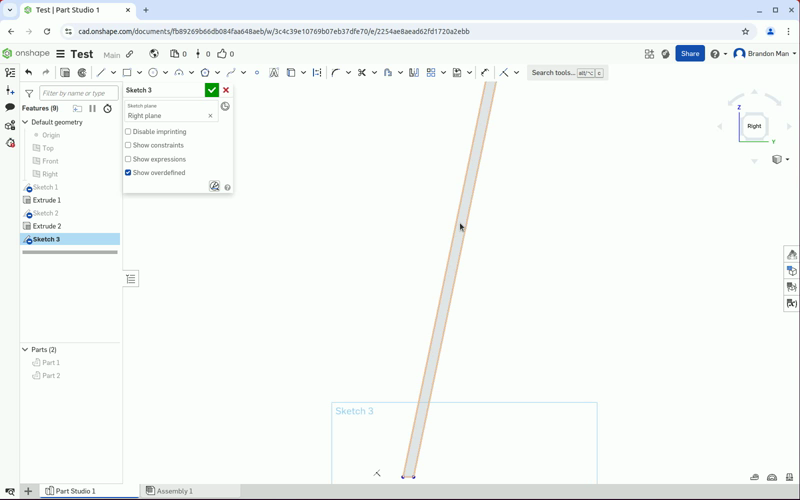
scroll(6)
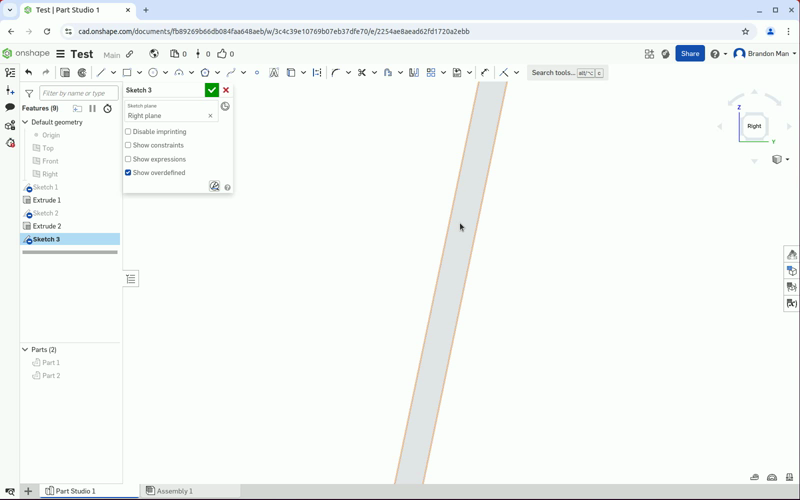
click(460, 222)
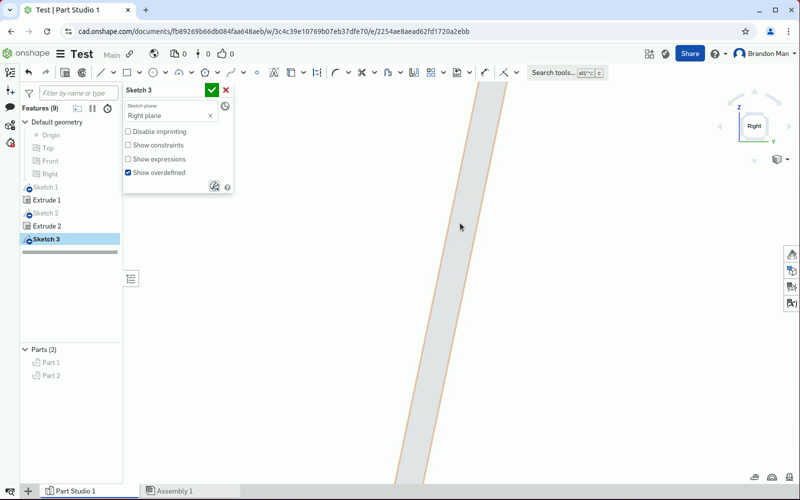
scroll(-6)
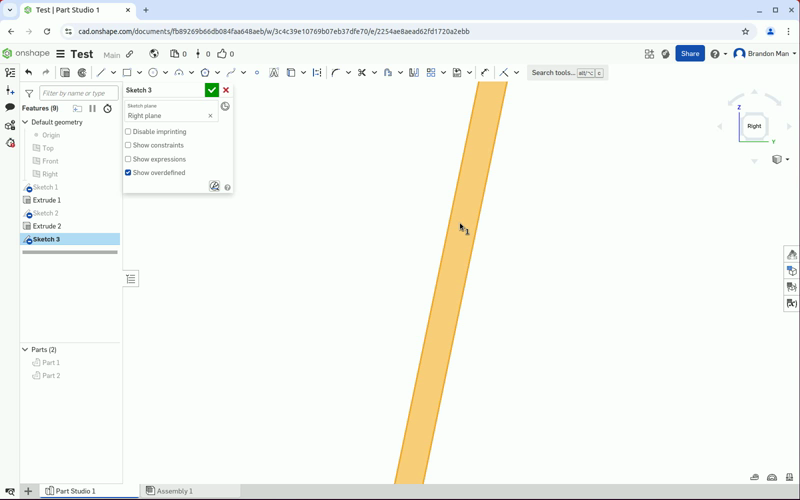
scroll(-6)
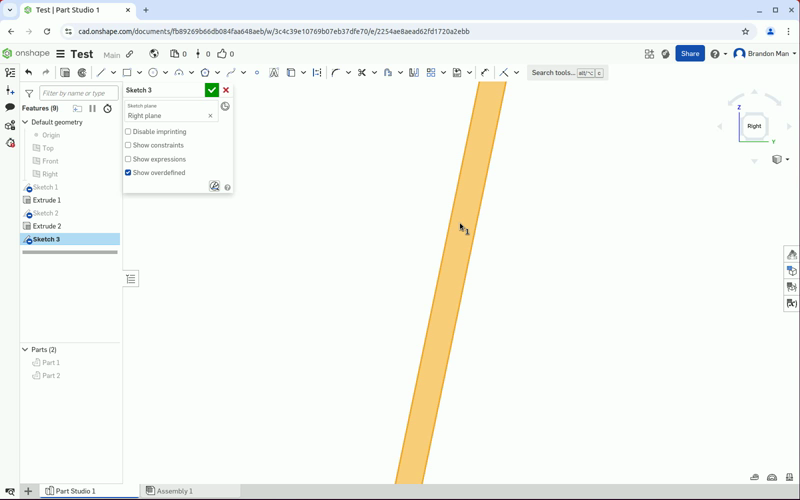
scroll(-6)
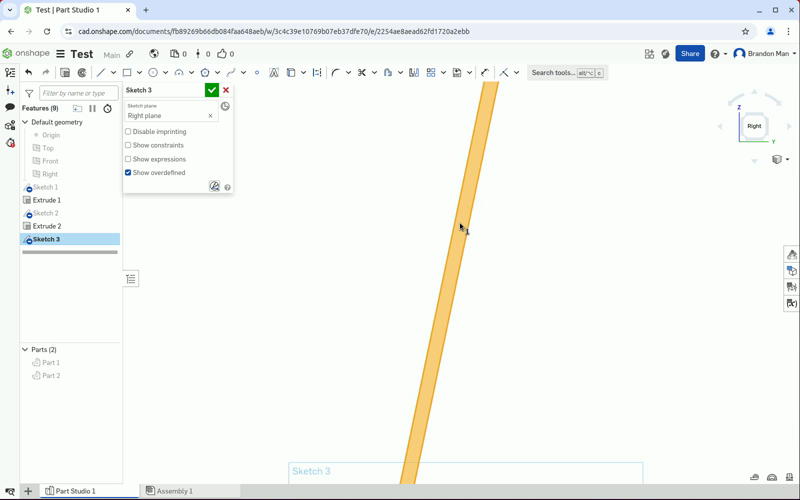
scroll(-6)
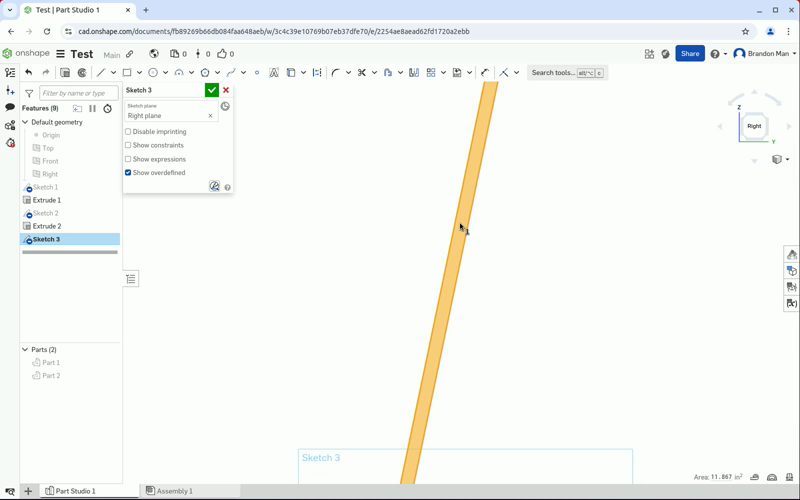
scroll(-6)
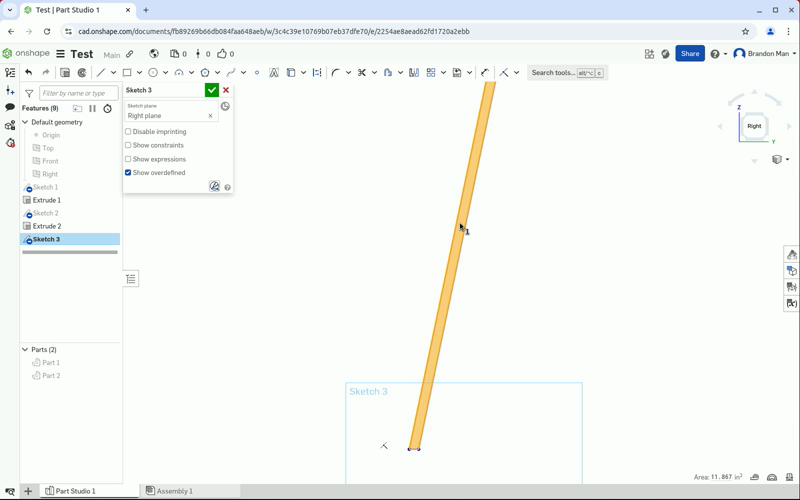
scroll(-6)
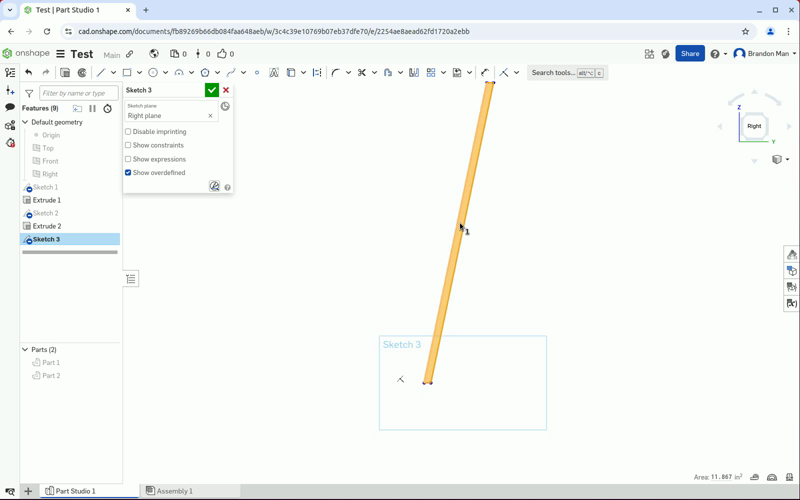
scroll(-6)
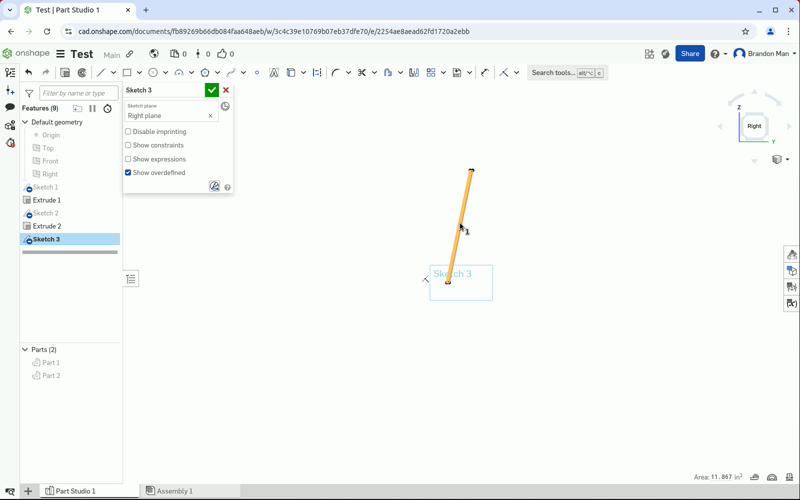
mouse_move(73, 352)
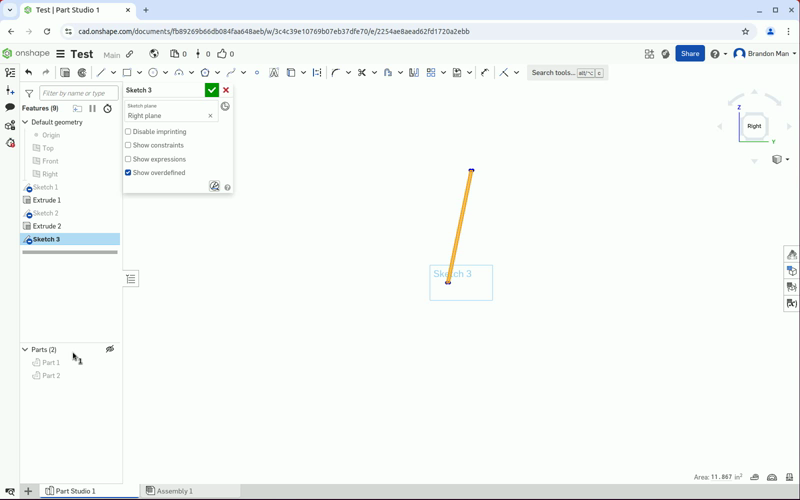
key(shift+y)
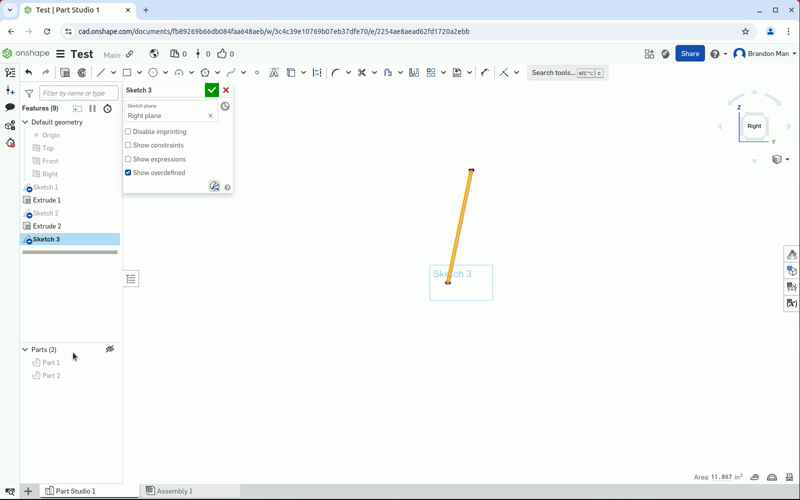
key(shift+e)
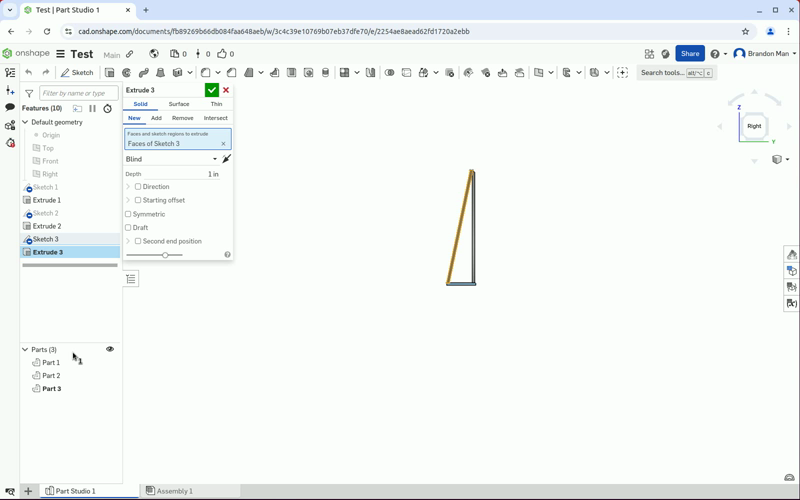
mouse_move(143, 106)
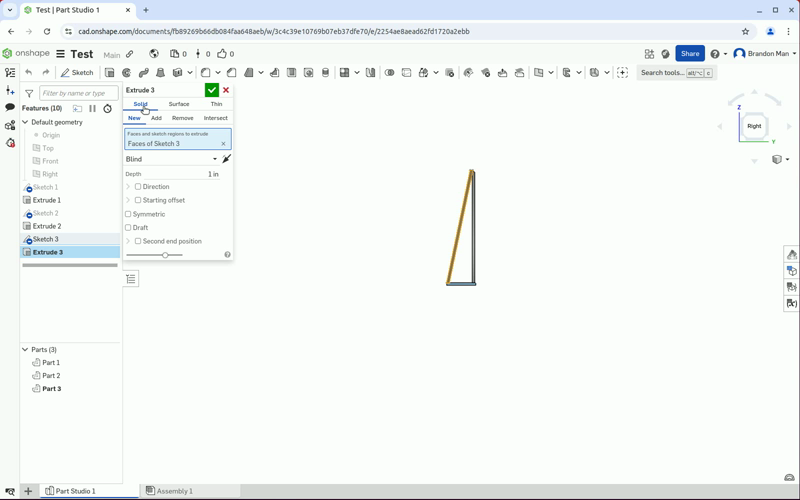
click(143, 106)
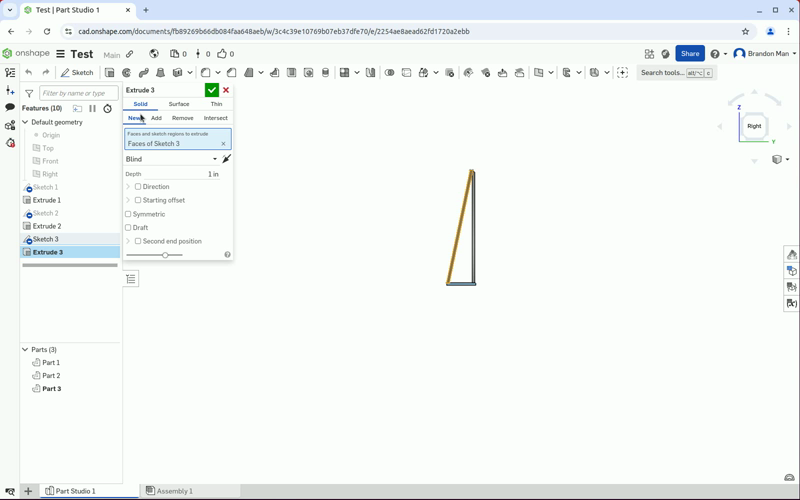
mouse_move(137, 120)
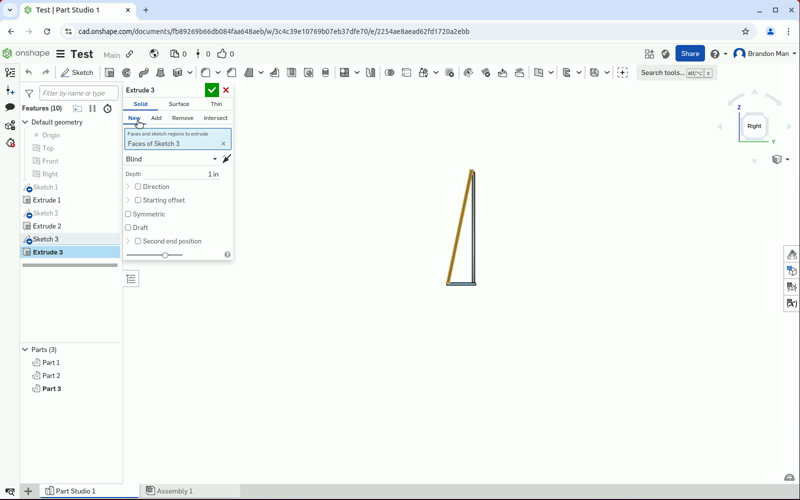
click(137, 120)
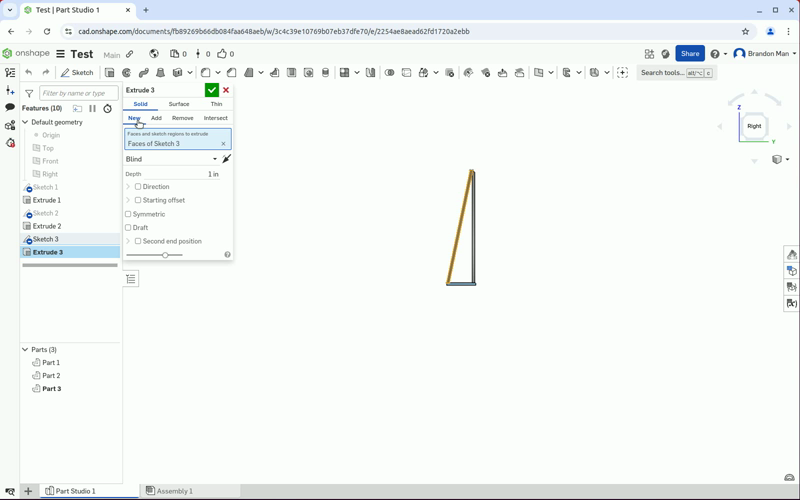
key(tab, 4)
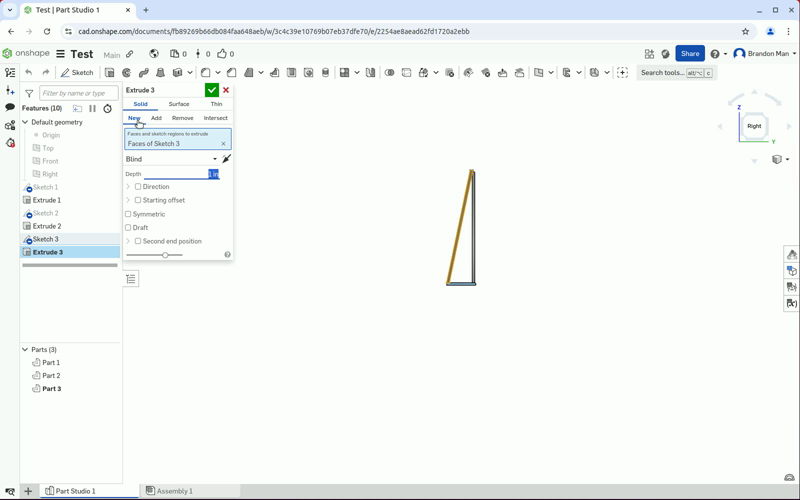
text(1.204)
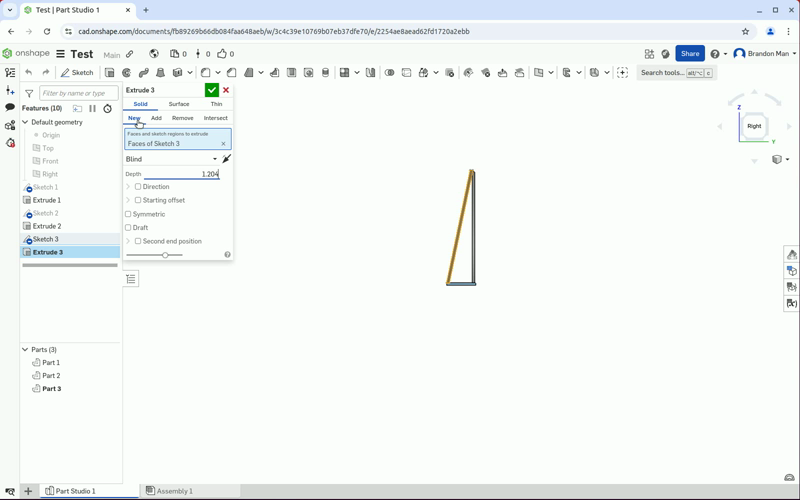
key(enter)
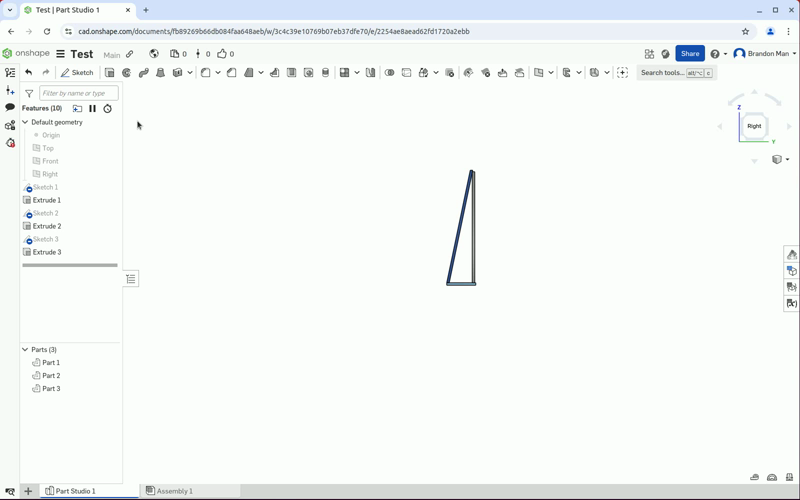
key(shift+h)
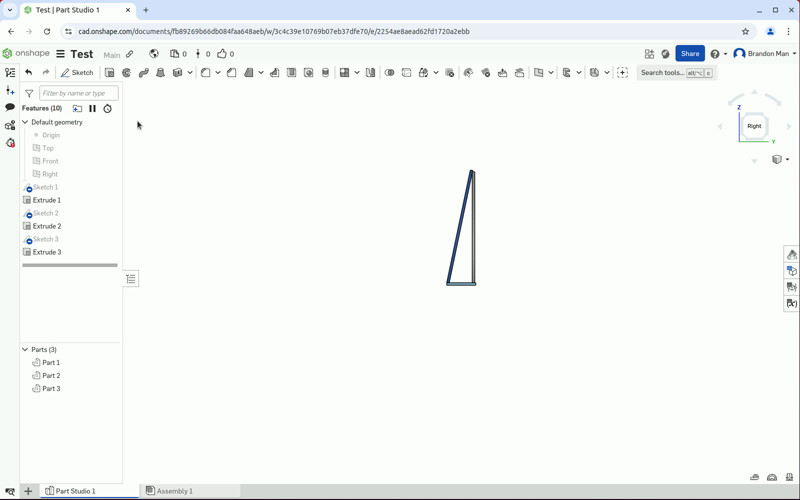
key(shift+h)
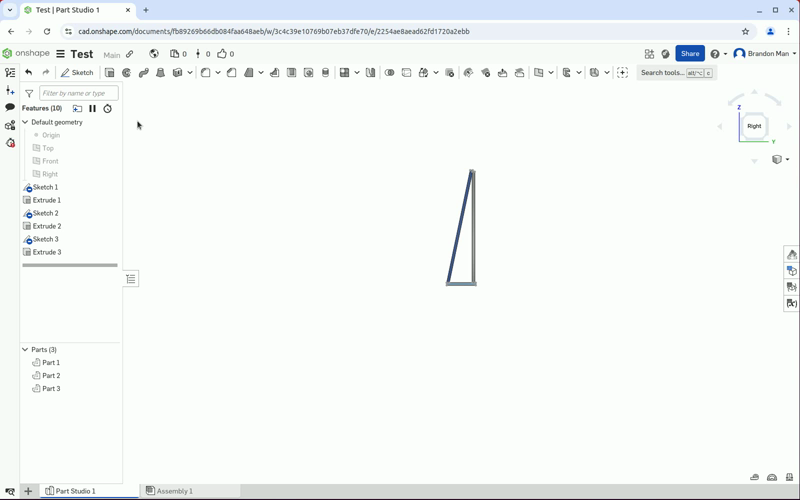
key(shift+7)
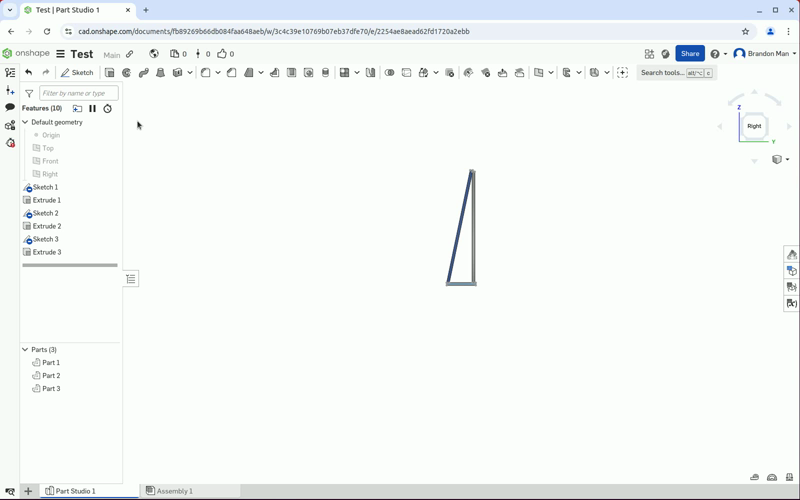
key(right, 2)
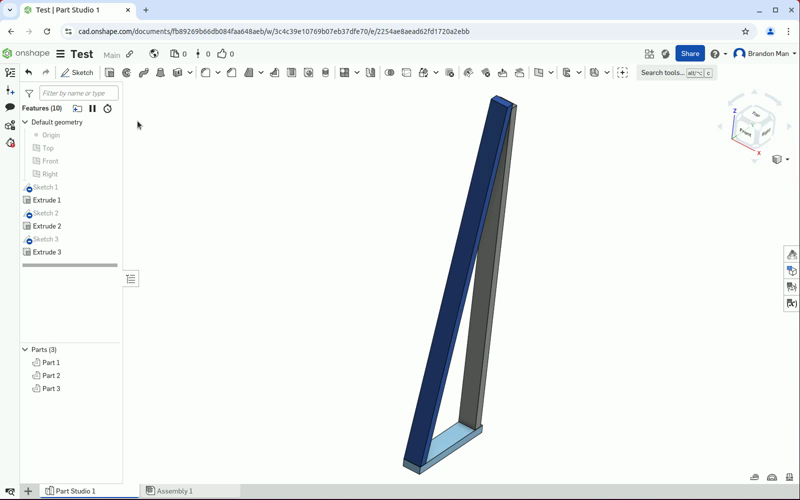
key(down, 2)
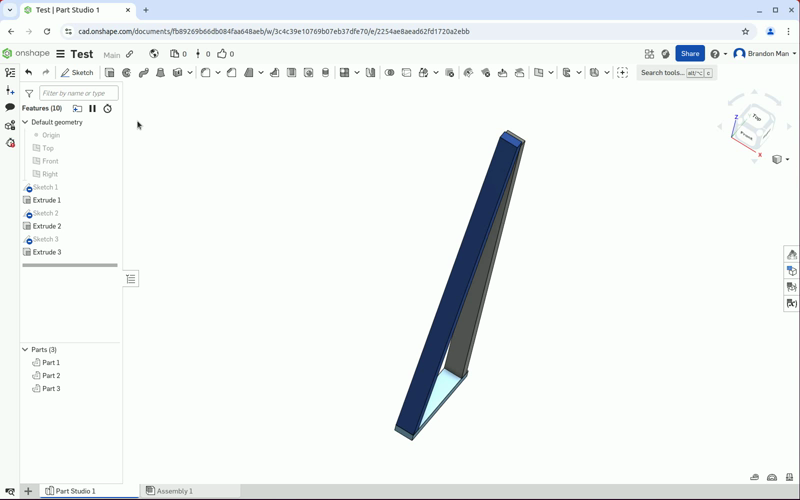
key(up, 2)
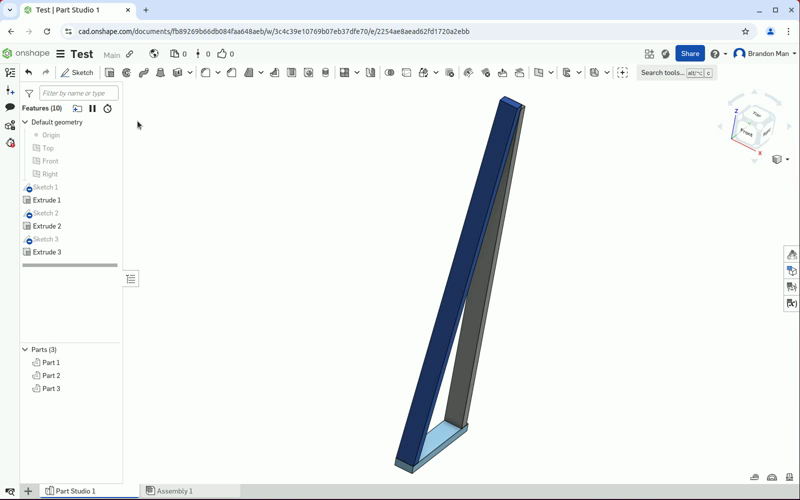
key(left, 2)
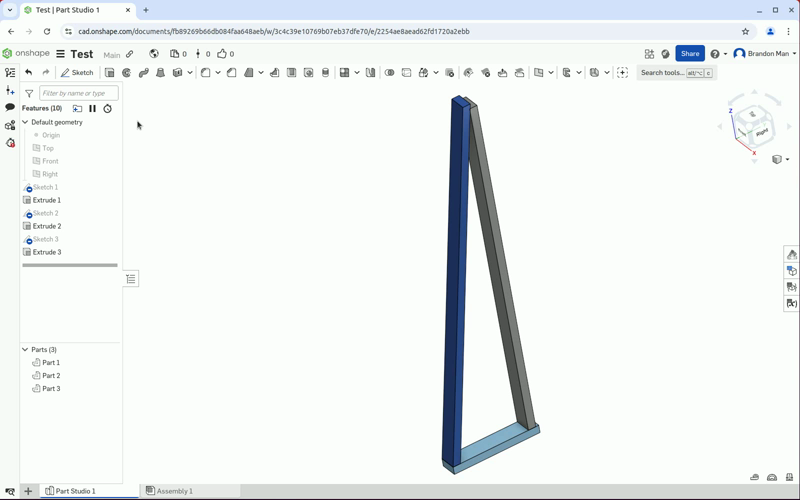
mouse_move(73, 189)
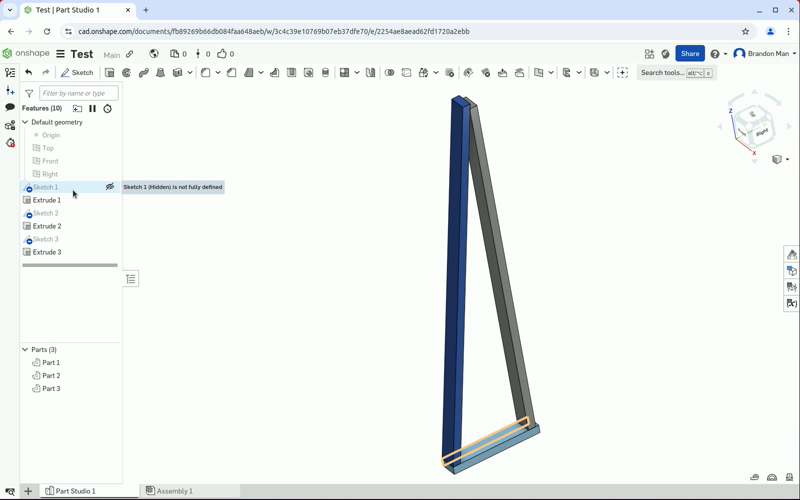
click(73, 189)